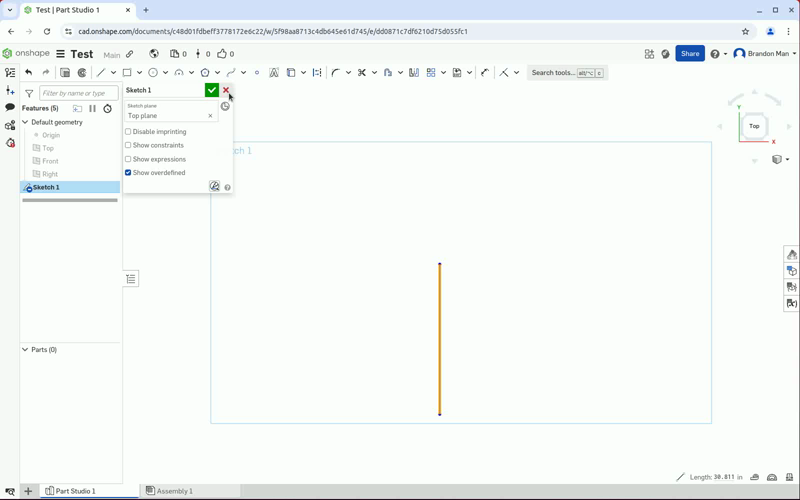
key(shift+h)
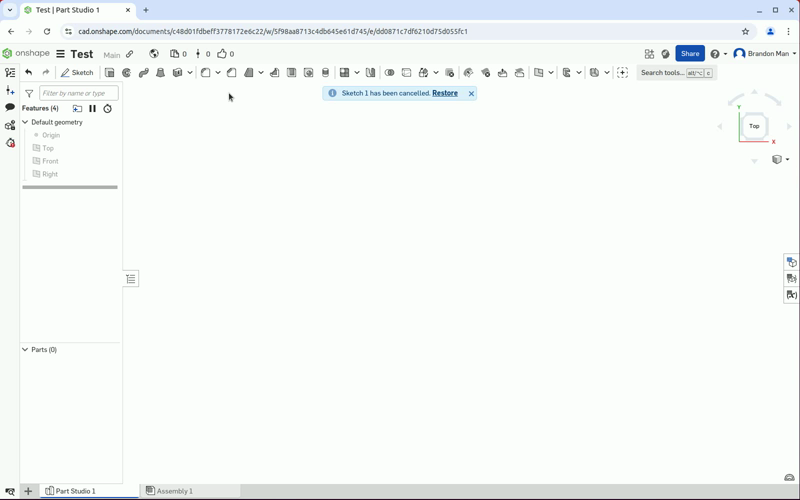
mouse_move(73, 352)
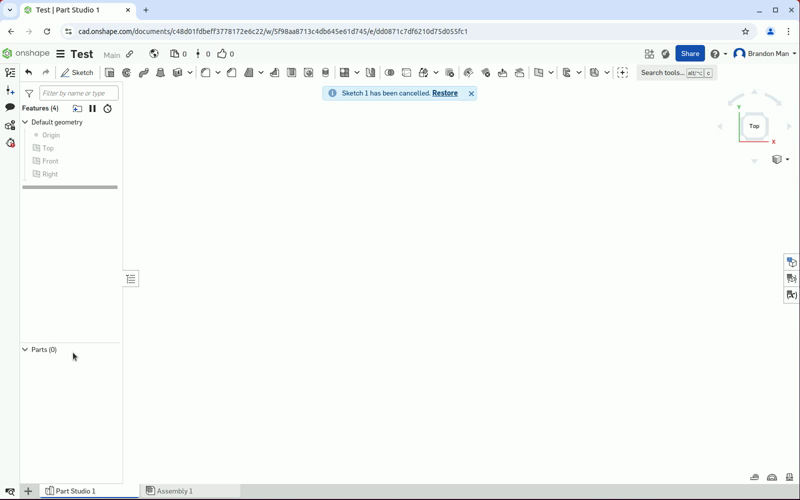
key(y)
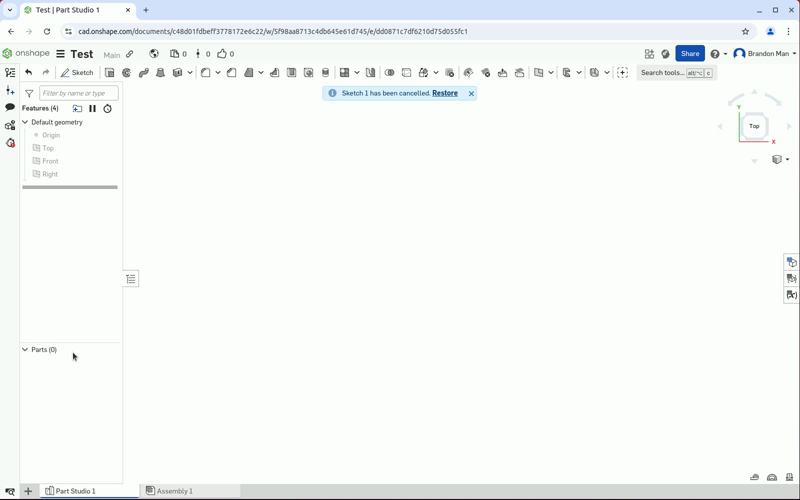
key(shift+p)
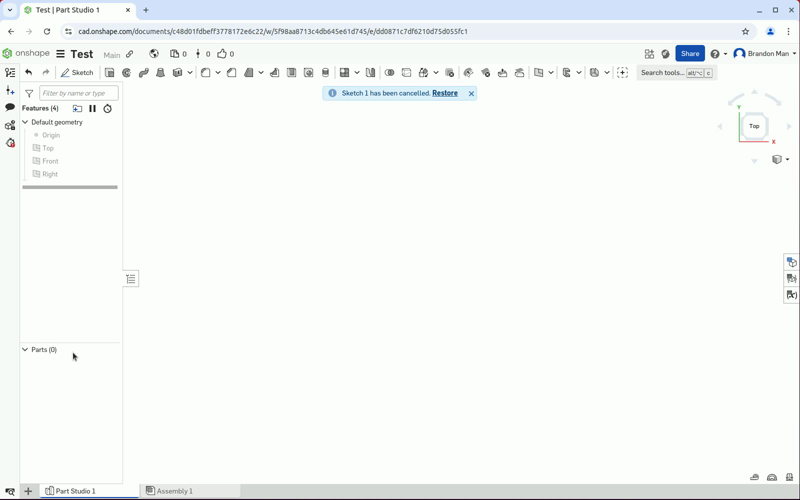
key(space)
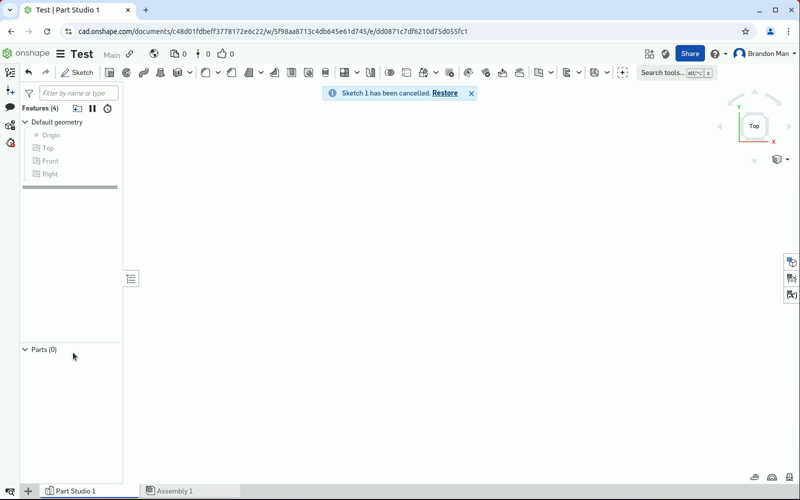
key_down(shift)
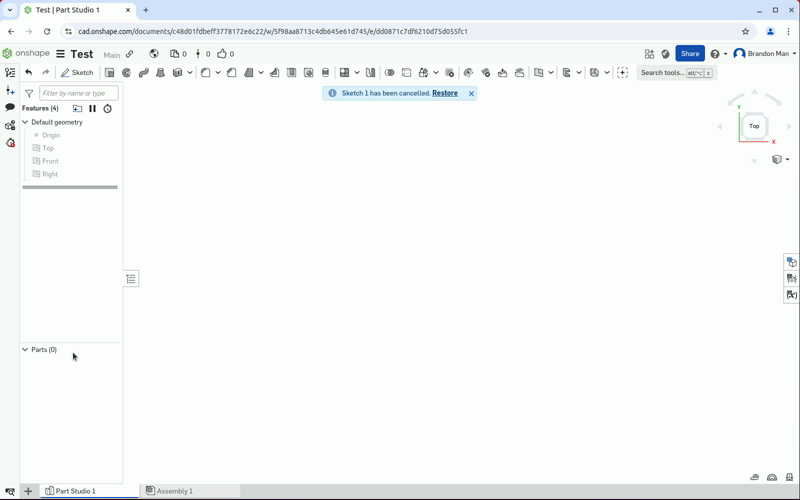
key(up)
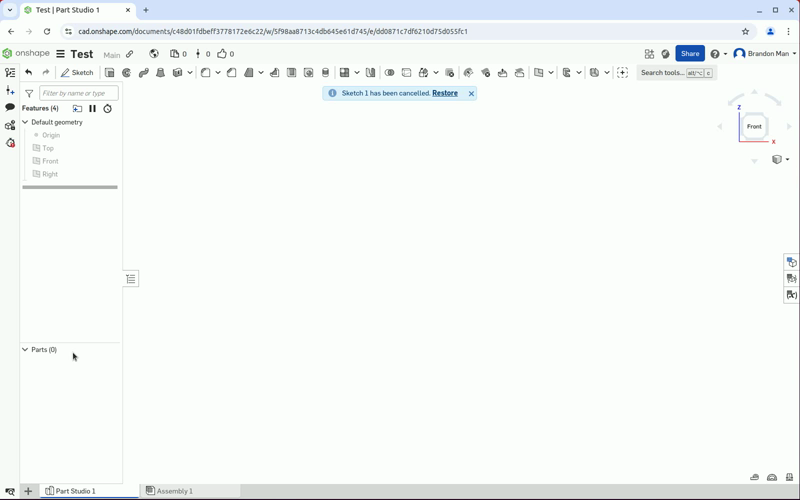
key_up(shift)
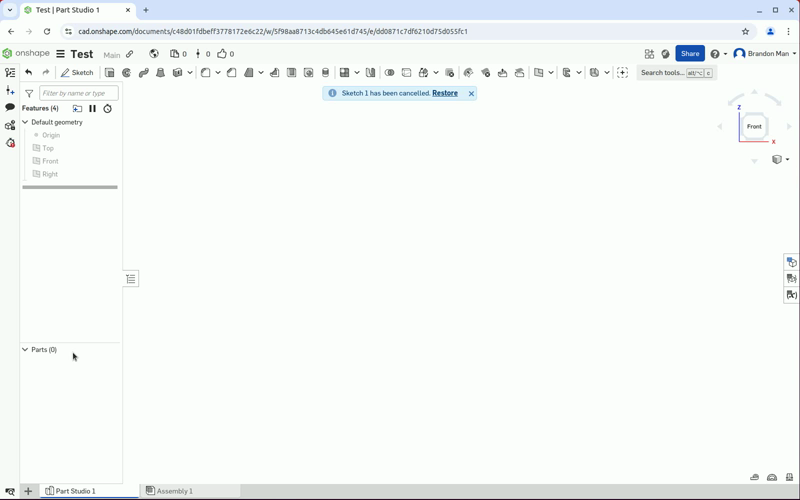
mouse_move(73, 352)
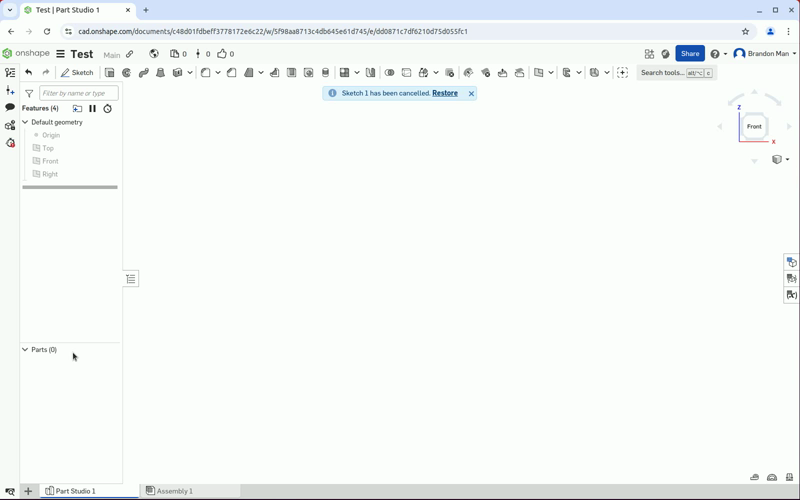
key(shift+y)
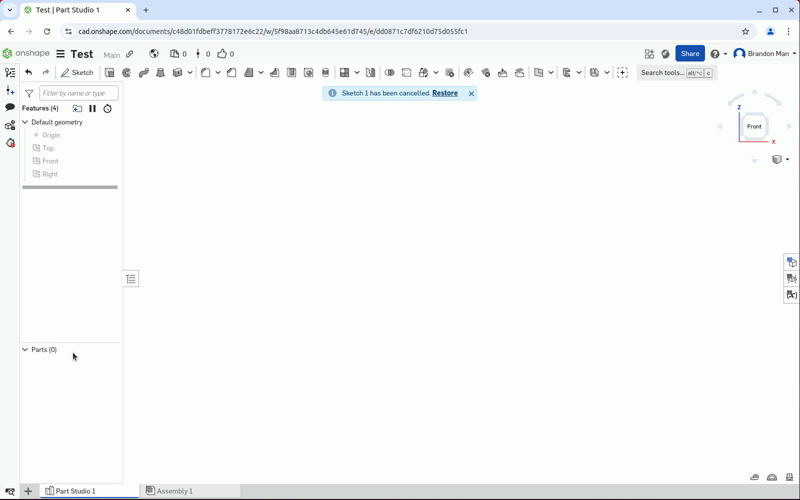
key(shift+s)
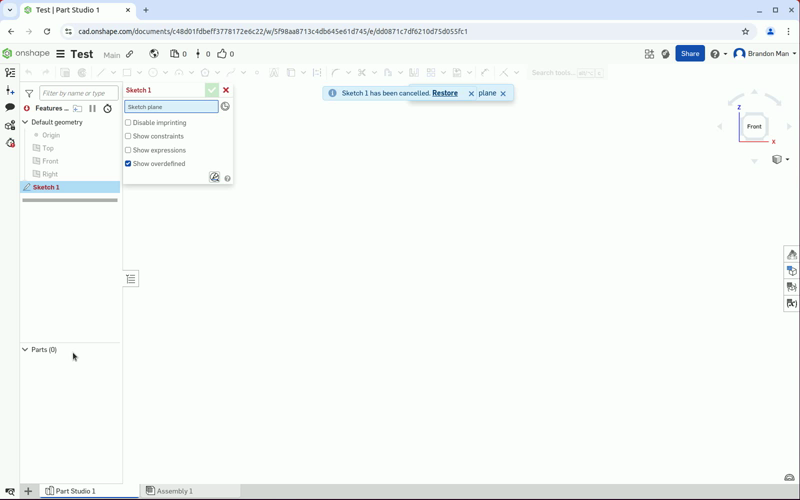
mouse_move(73, 163)
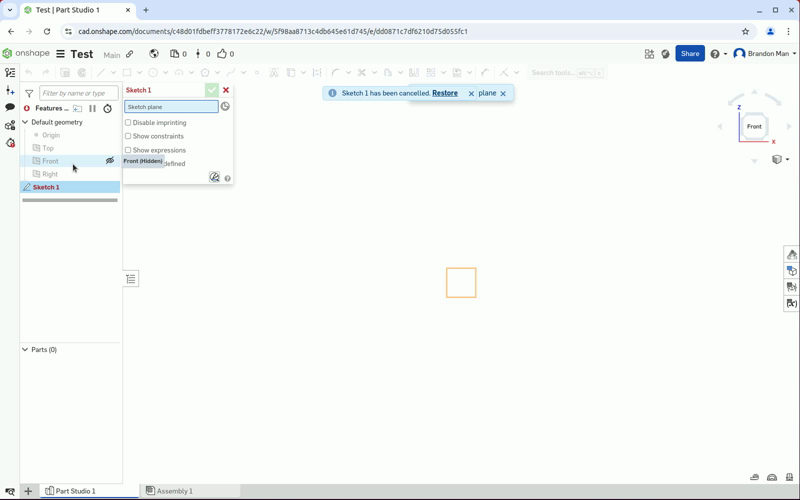
click(73, 163)
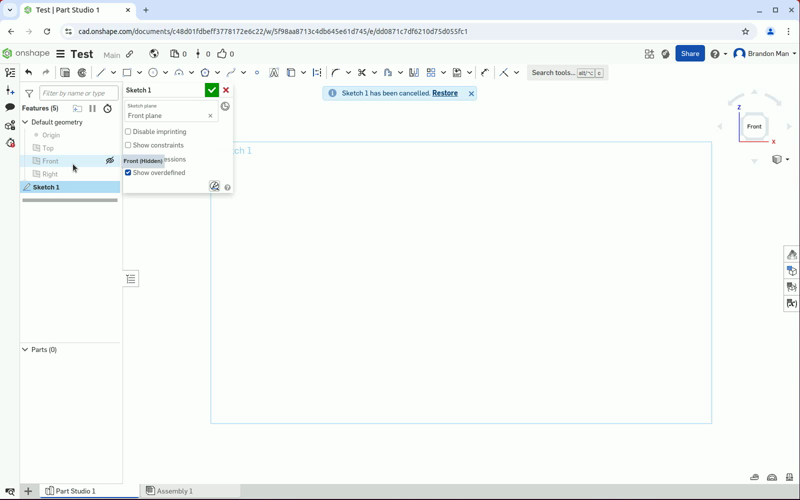
mouse_move(73, 352)
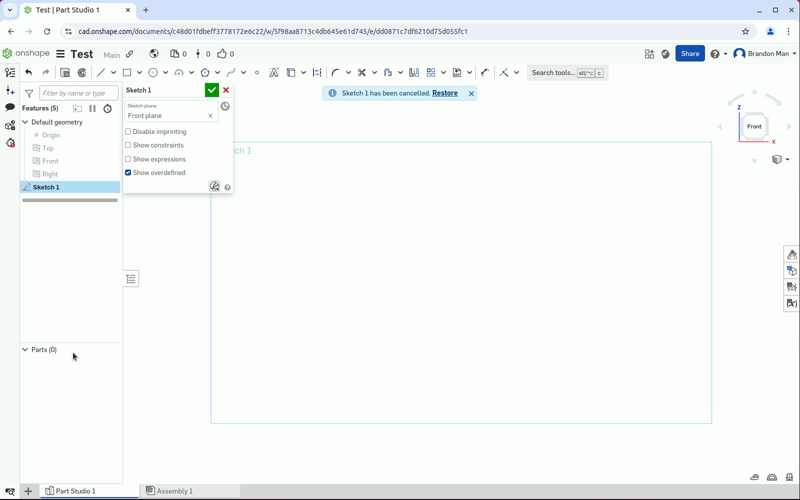
key(y)
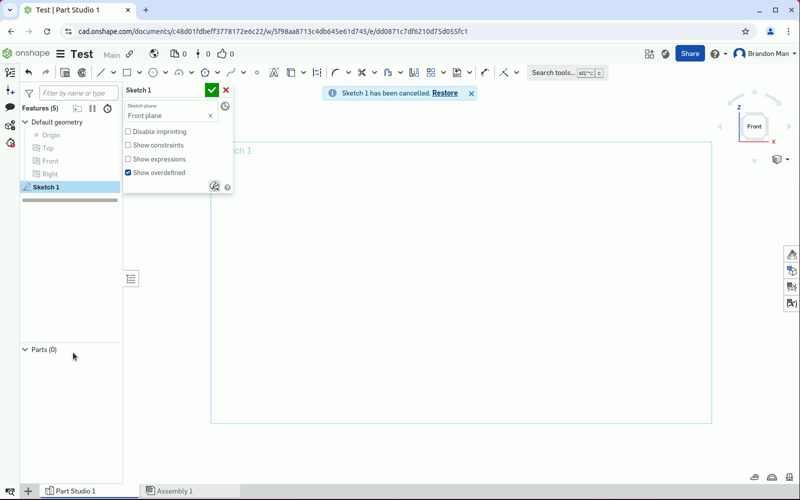
key(l)
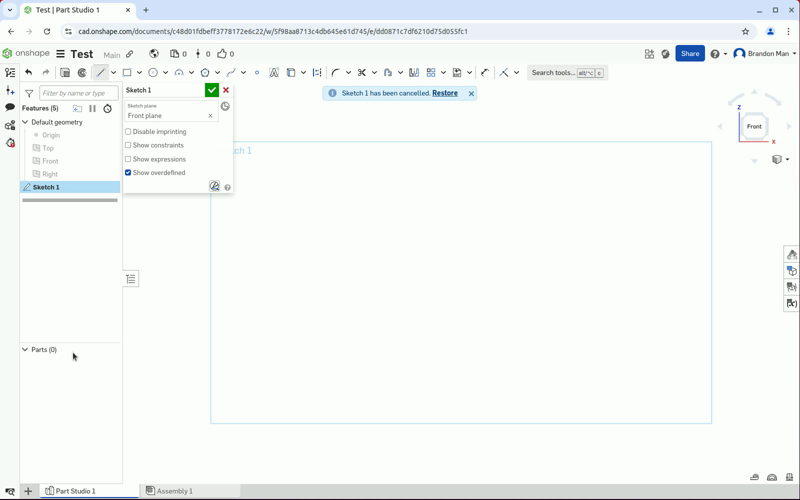
key_down(shift)
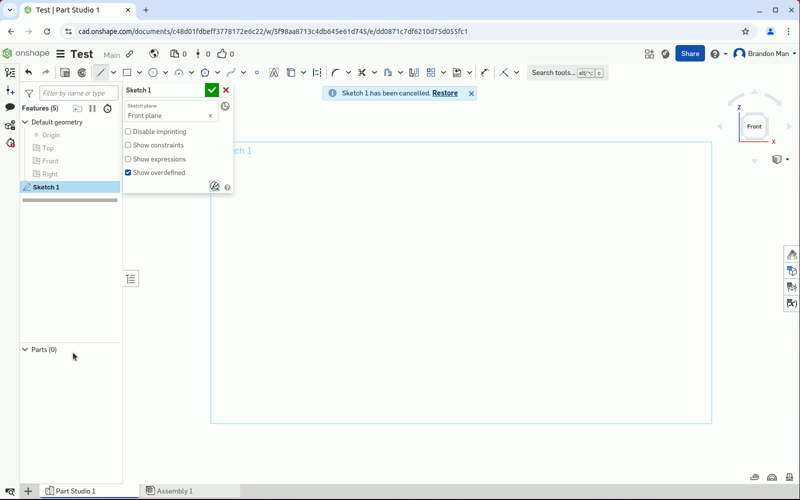
mouse_move(460, 282)
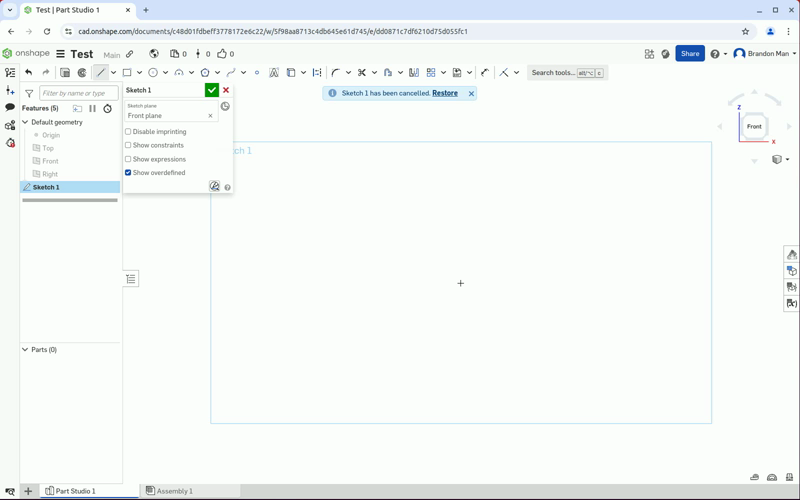
click(460, 282)
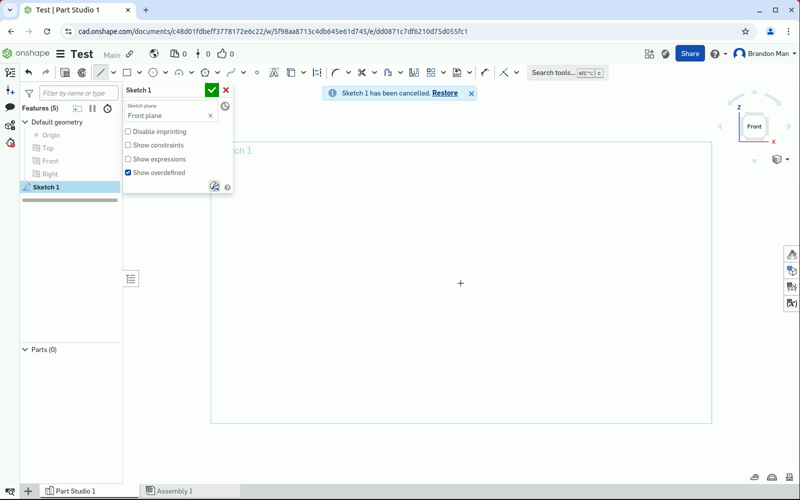
key_up(shift)
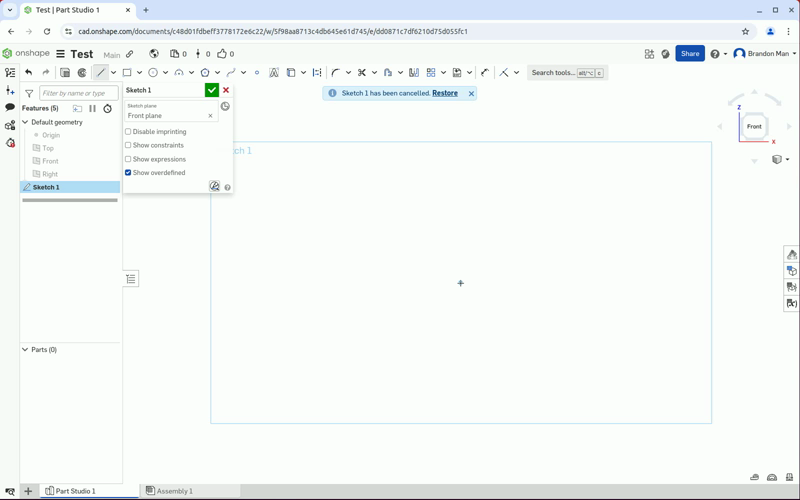
key_down(shift)
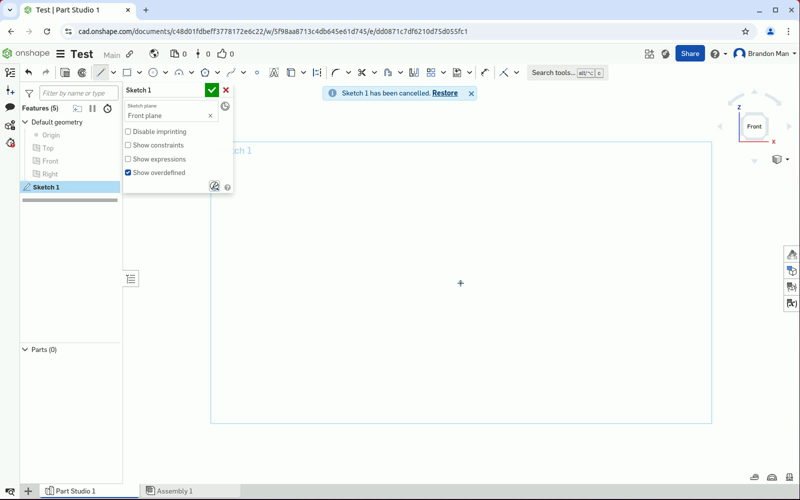
mouse_move(554, 282)
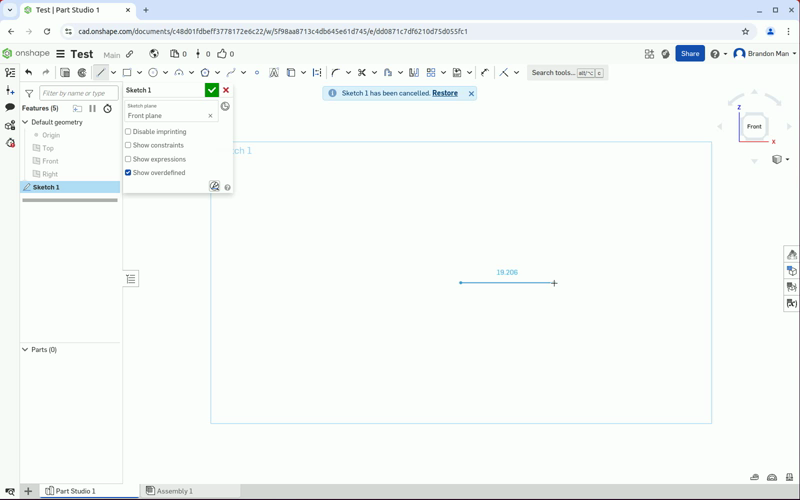
click(554, 282)
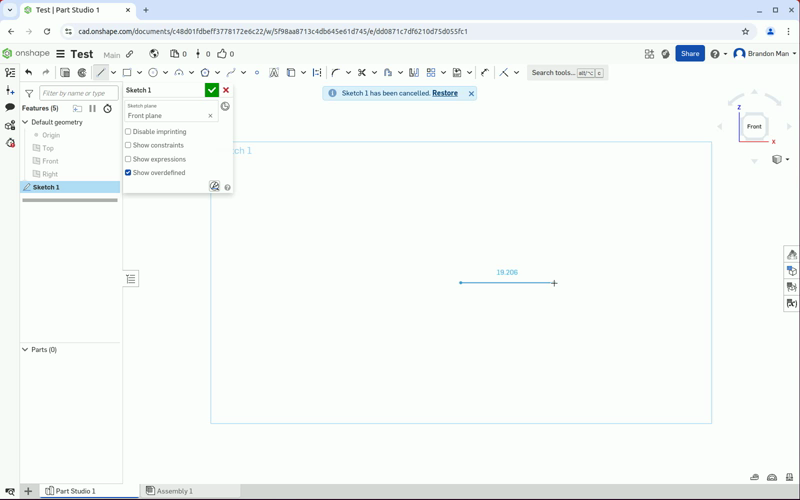
key_up(shift)
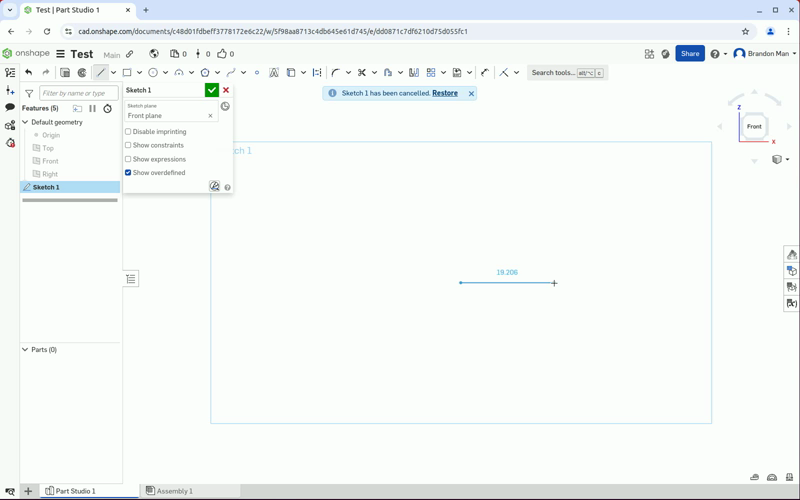
key_down(shift)
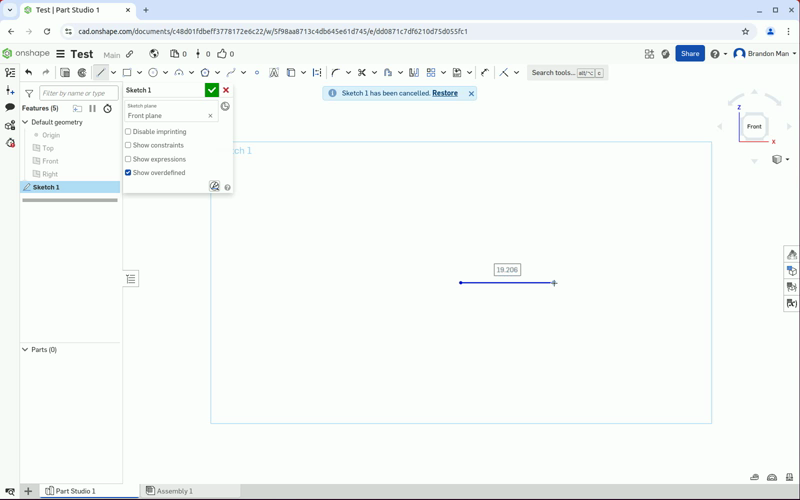
mouse_move(531, 189)
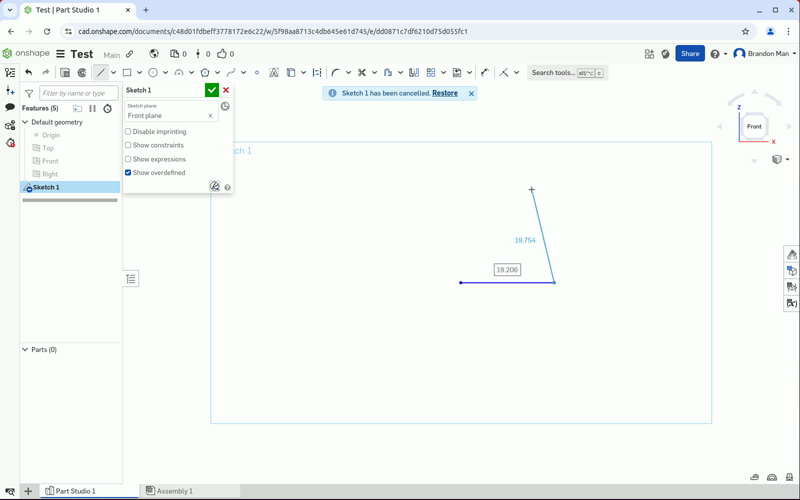
click(531, 189)
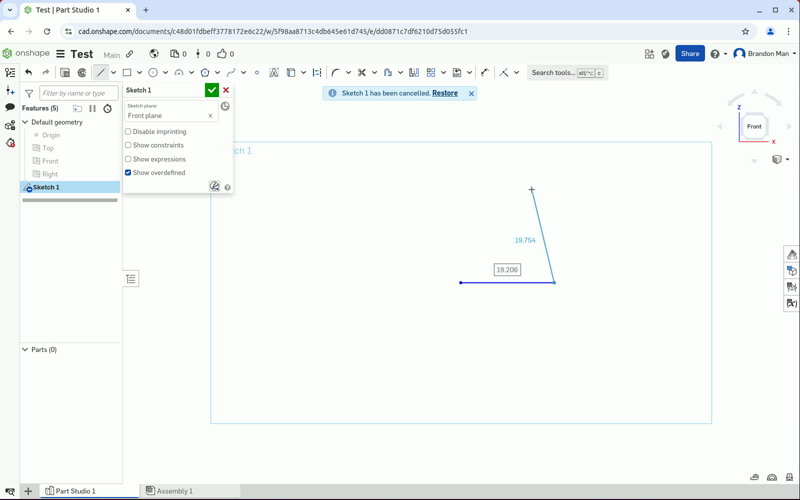
key_up(shift)
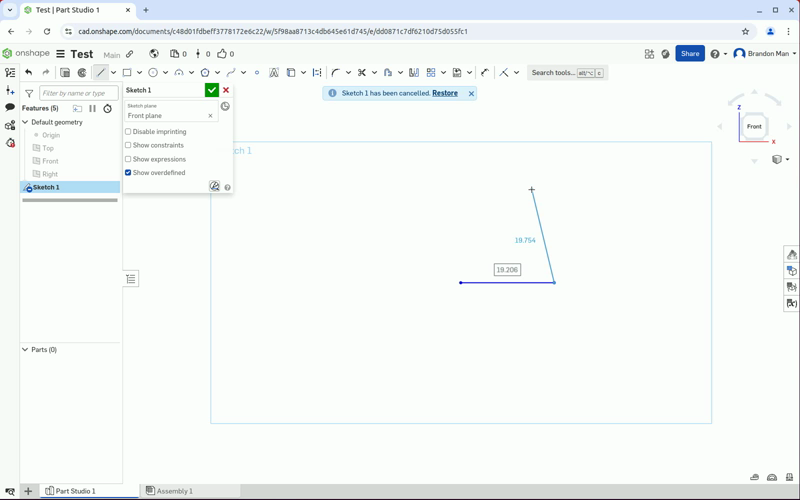
key(esc)
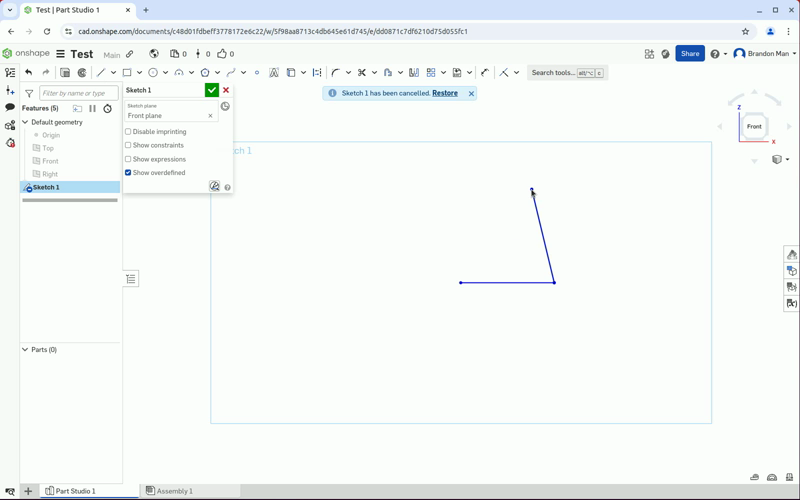
key(a)
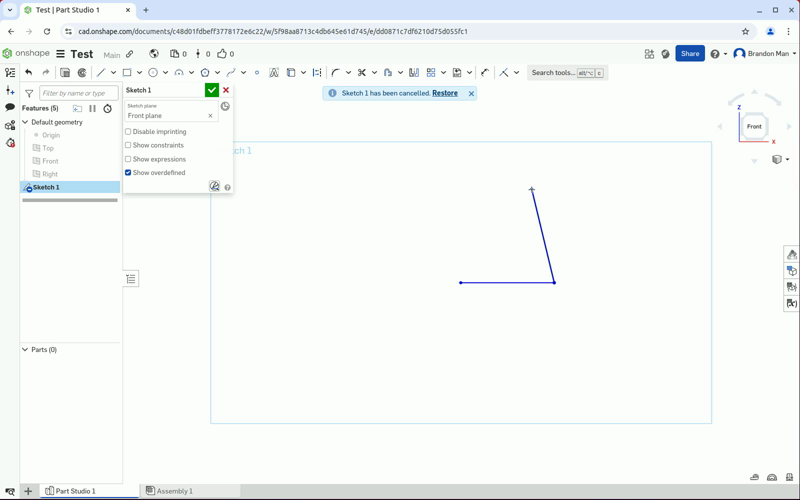
mouse_move(531, 189)
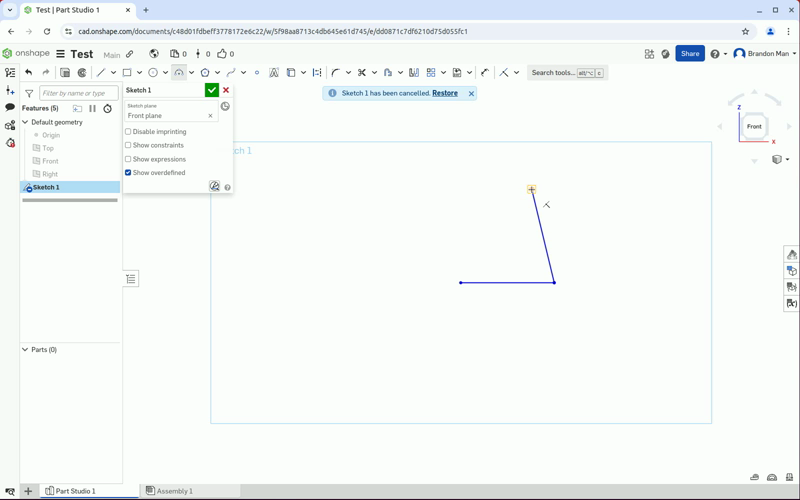
click(531, 189)
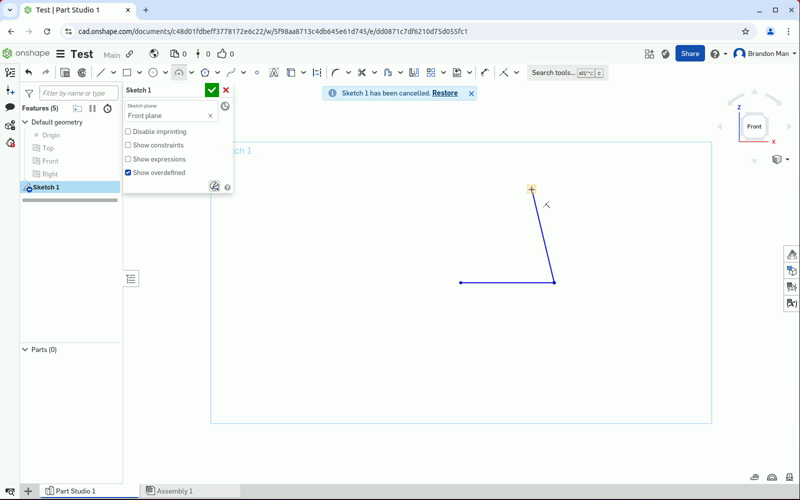
key_down(shift)
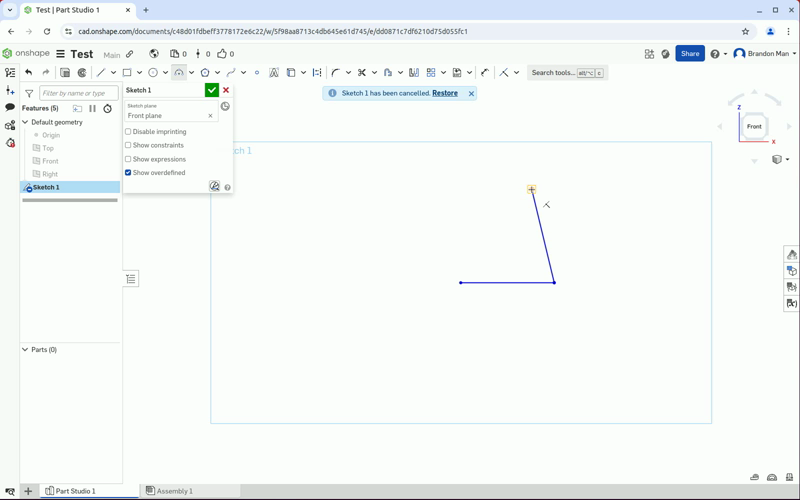
mouse_move(484, 189)
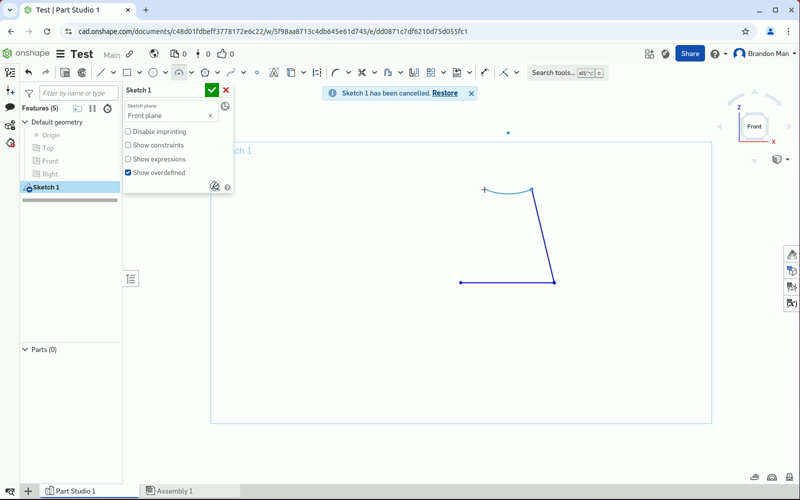
click(484, 189)
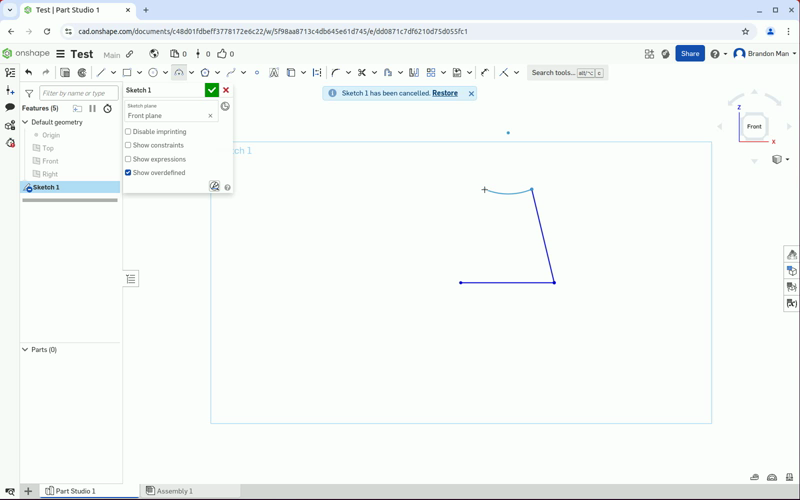
mouse_move(508, 170)
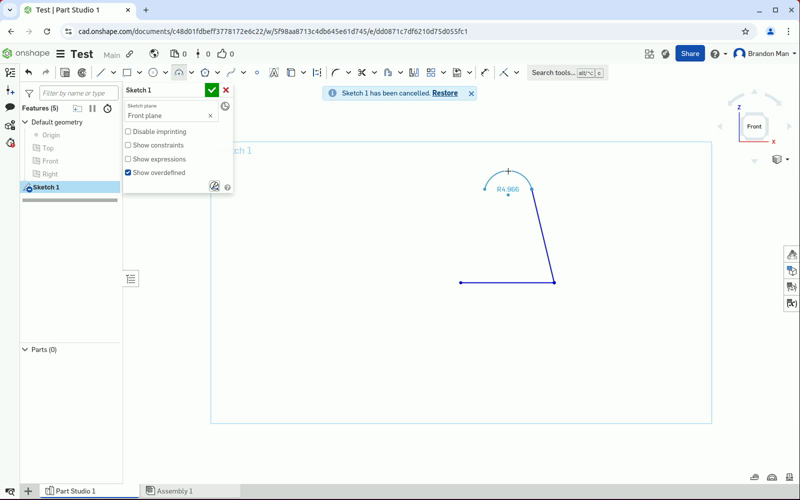
click(508, 170)
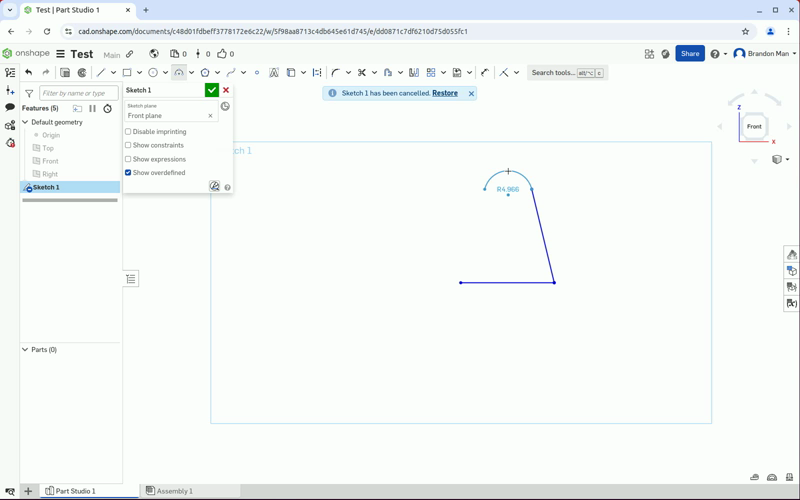
key_up(shift)
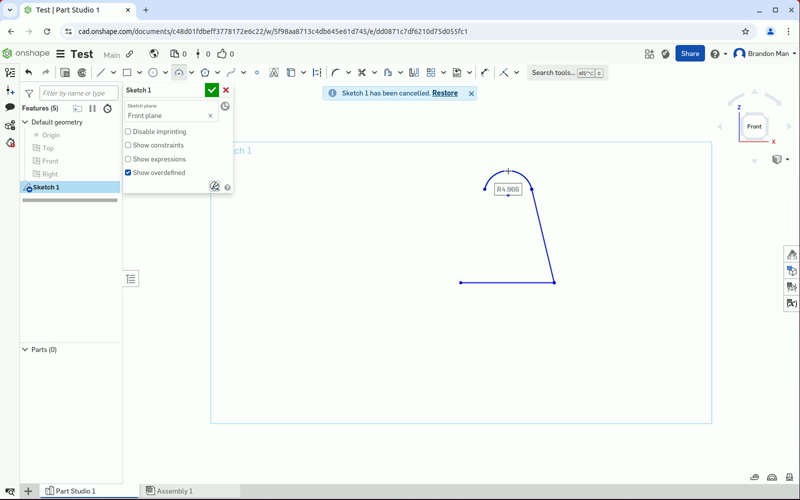
key(esc)
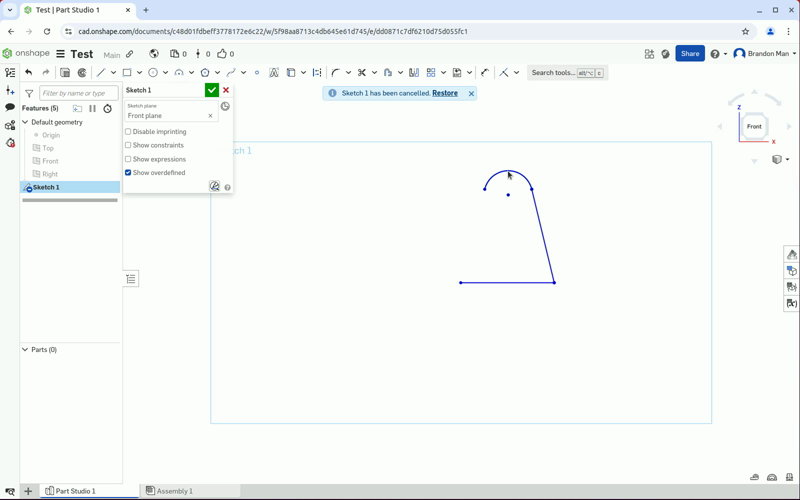
key(l)
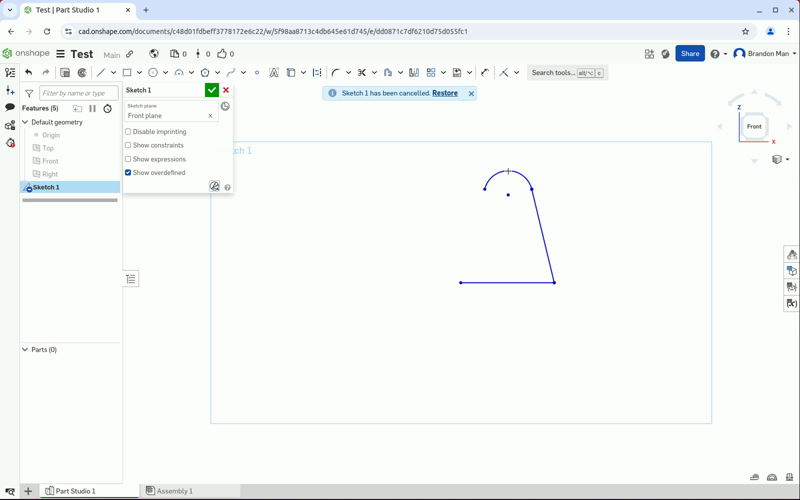
mouse_move(484, 189)
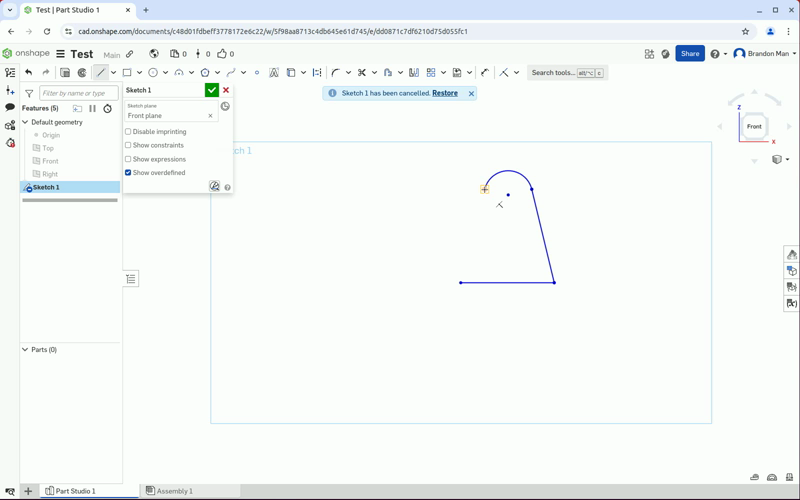
click(484, 189)
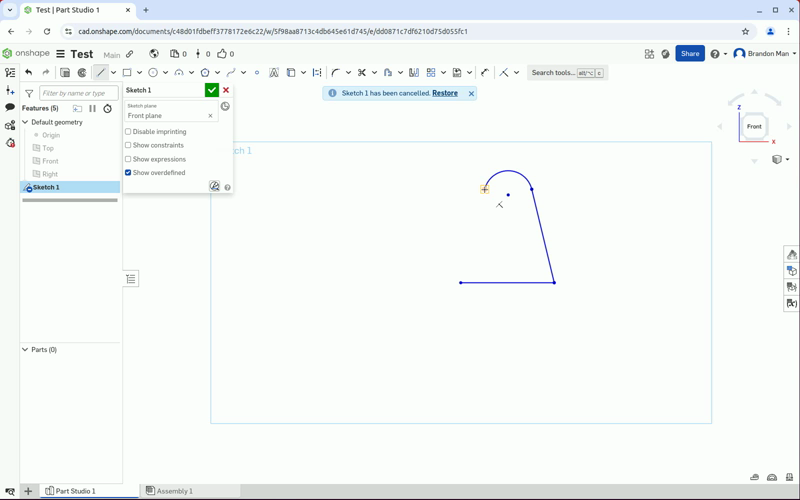
key_down(shift)
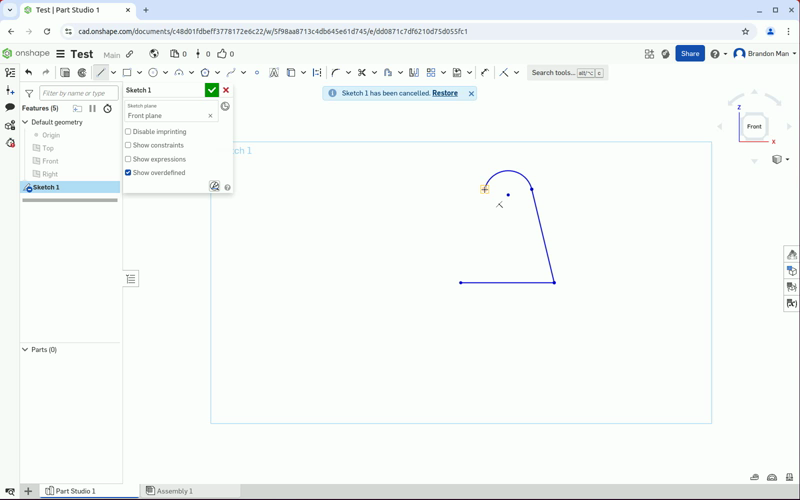
mouse_move(460, 282)
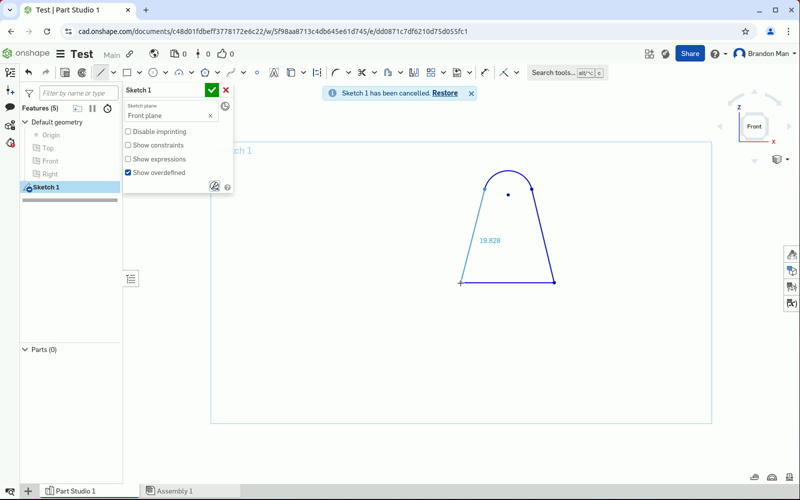
key_up(shift)
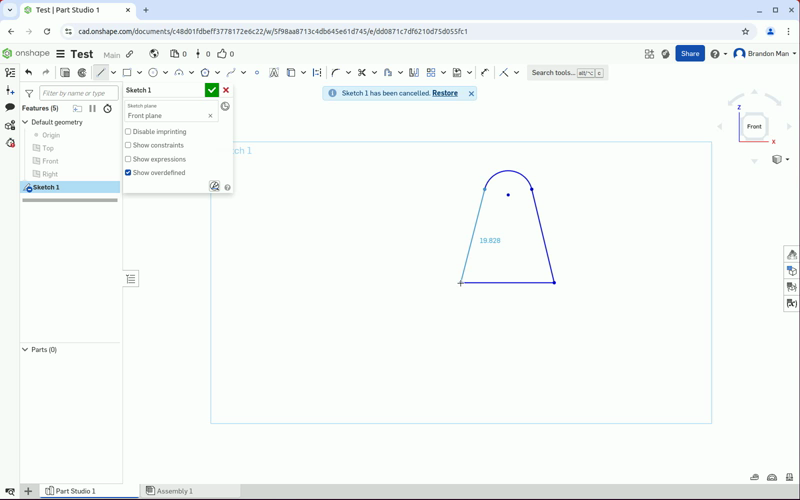
click(460, 282)
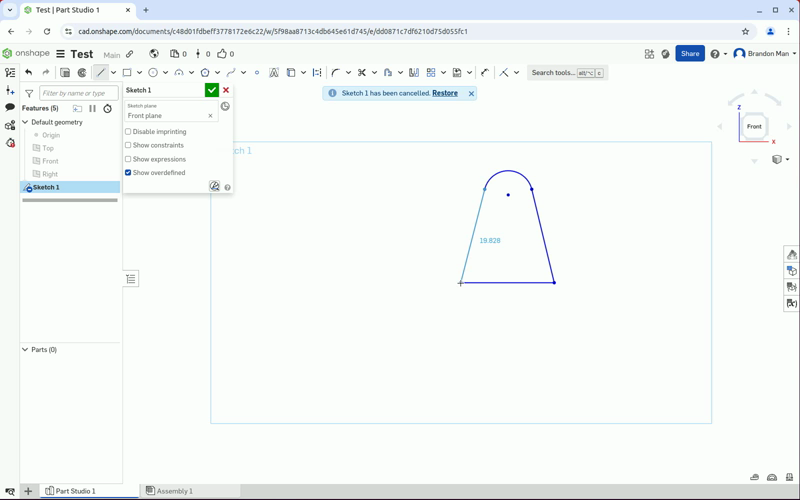
key(esc)
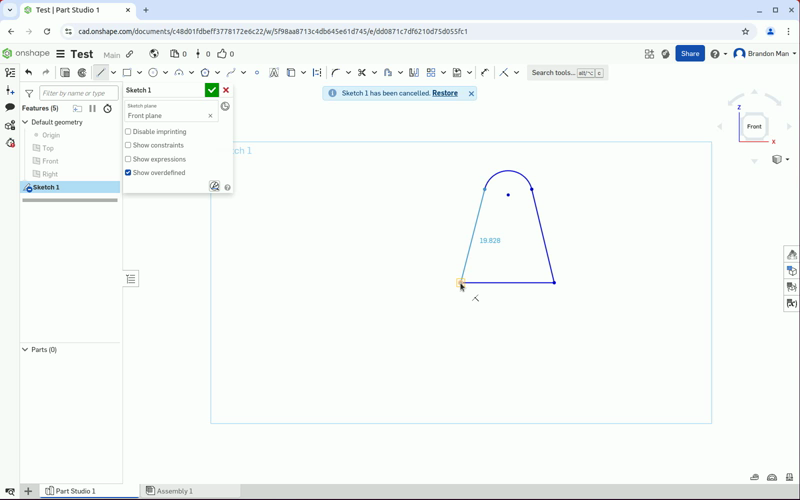
mouse_move(523, 223)
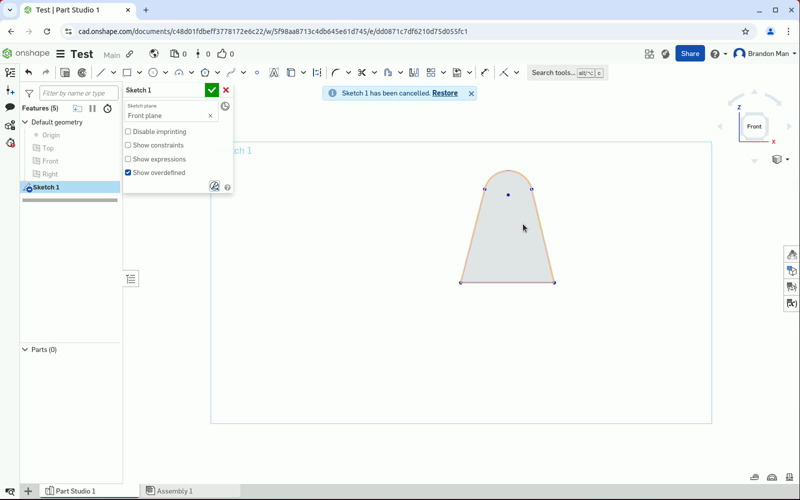
click(523, 223)
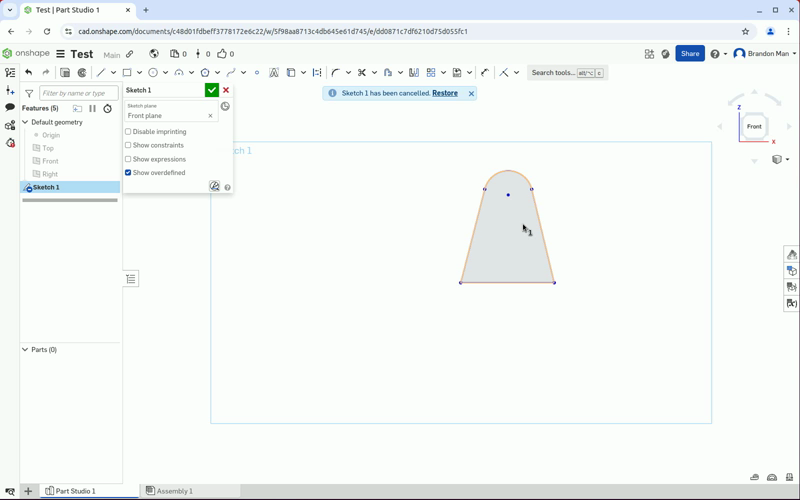
mouse_move(73, 352)
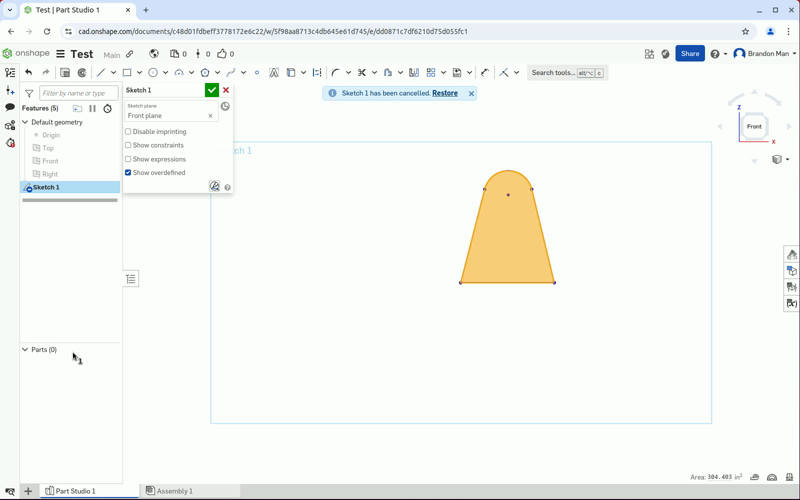
key(shift+y)
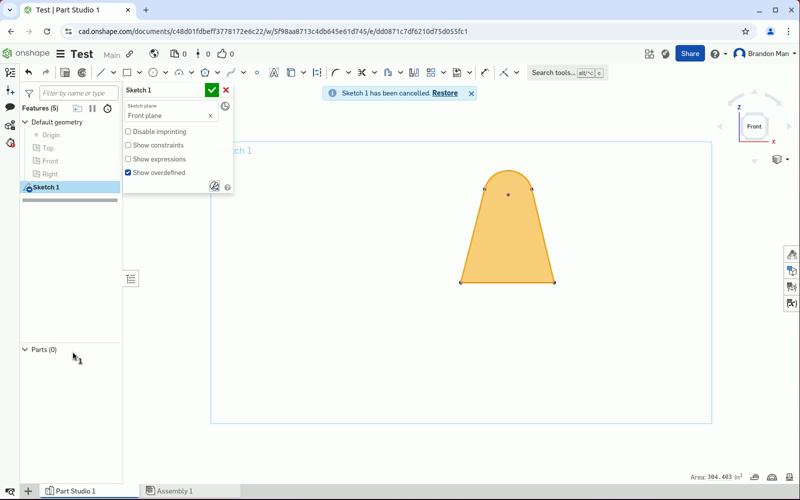
key(shift+e)
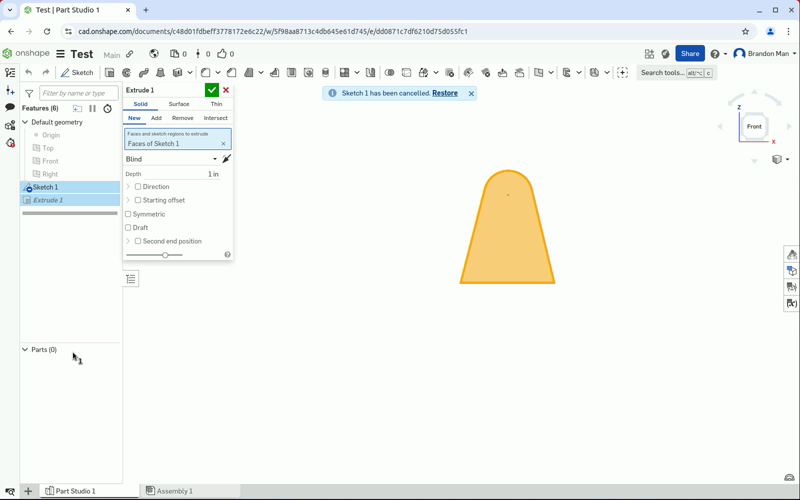
mouse_move(143, 106)
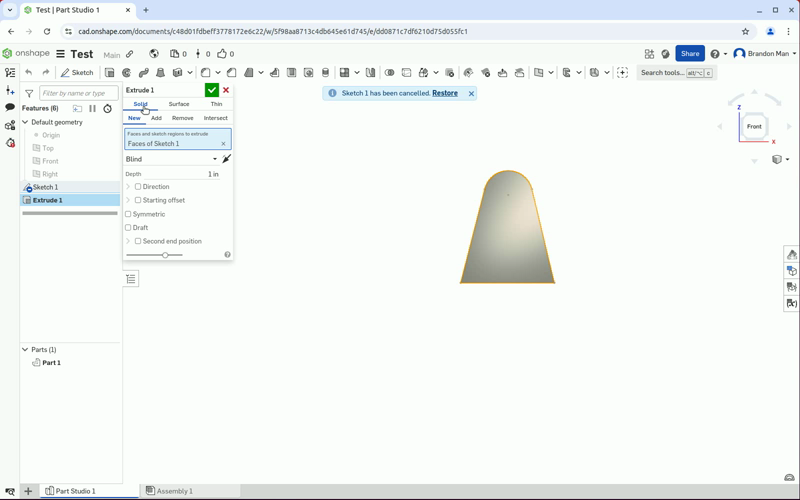
click(143, 106)
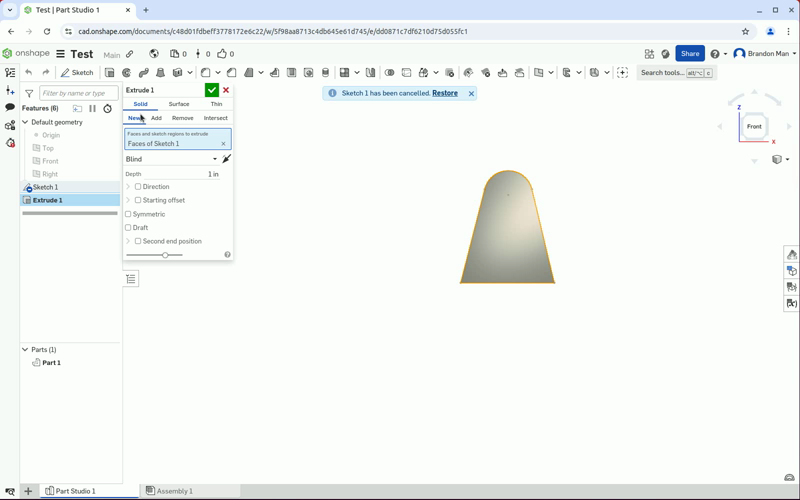
mouse_move(137, 120)
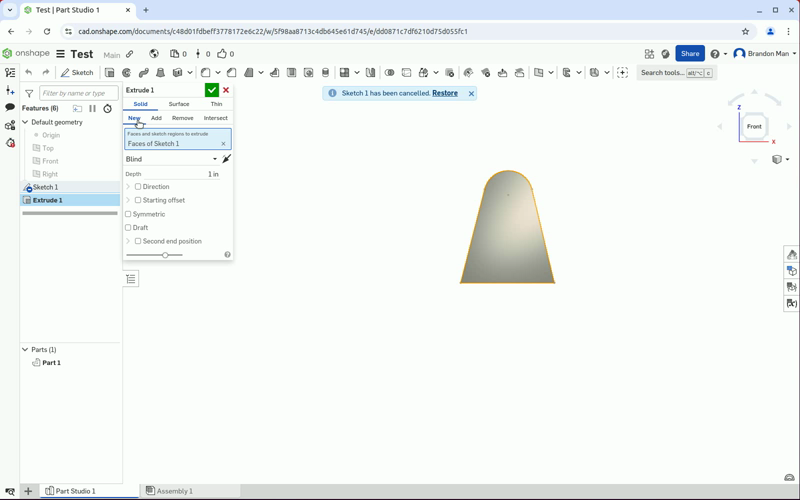
click(137, 120)
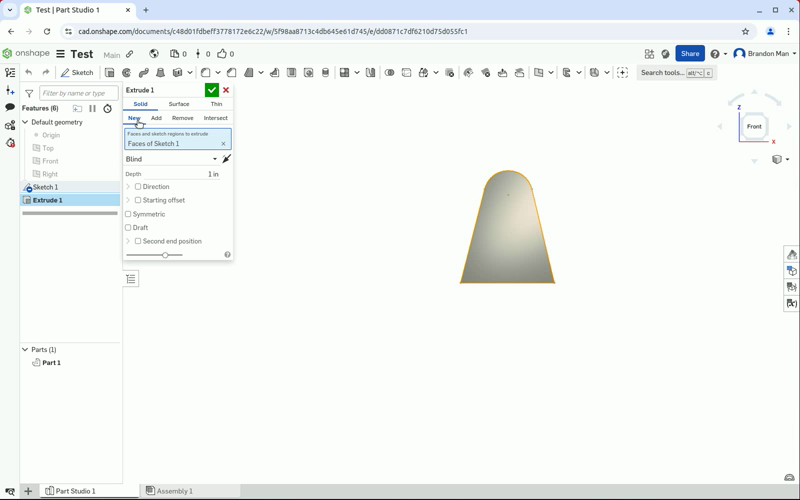
key(tab, 4)
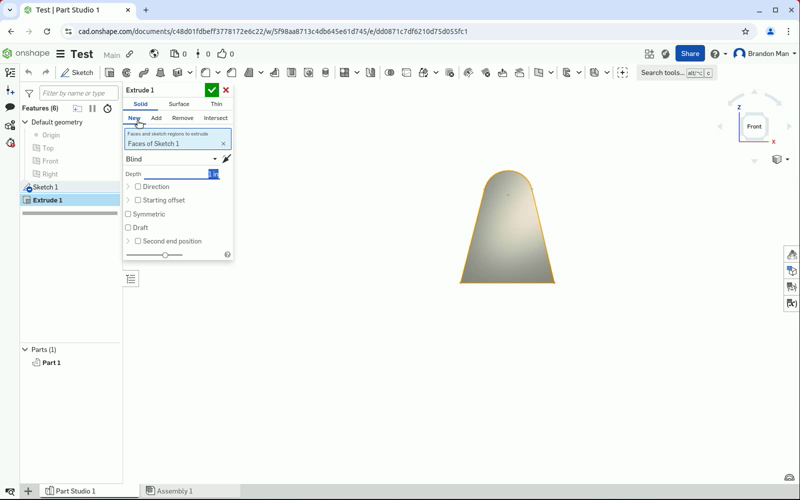
text(1.444)
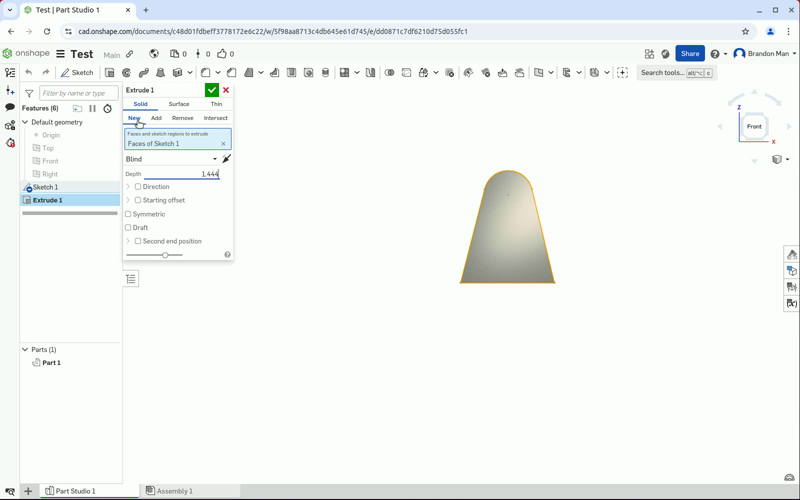
key(enter)
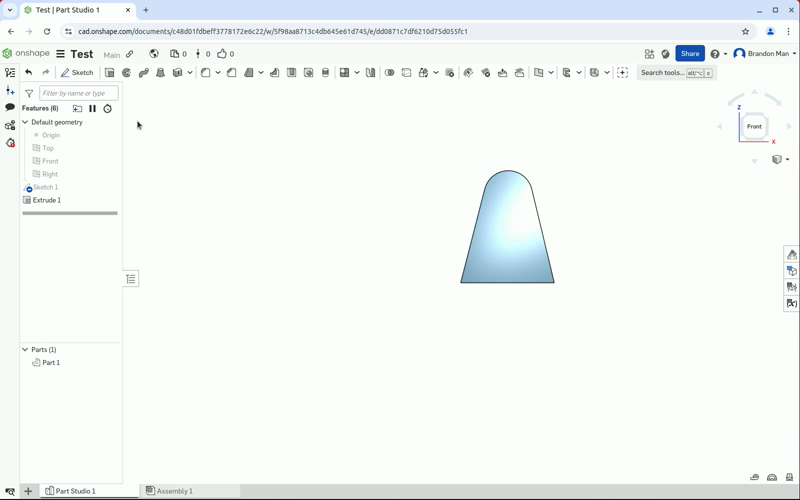
key(shift+h)
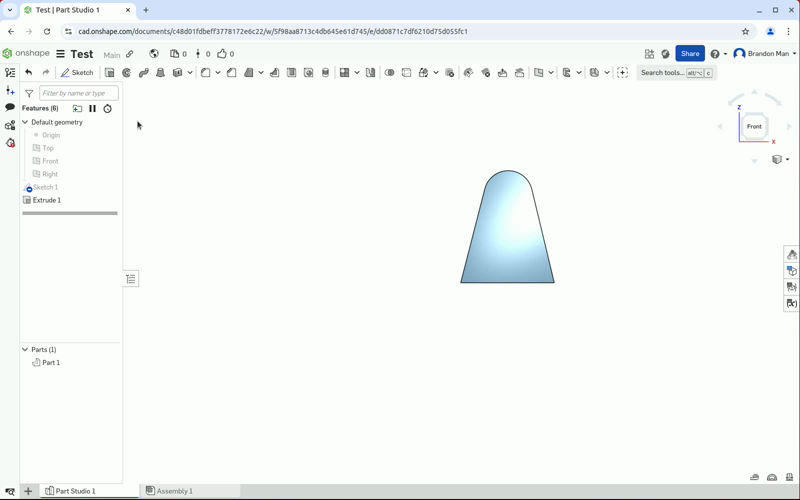
key(shift+h)
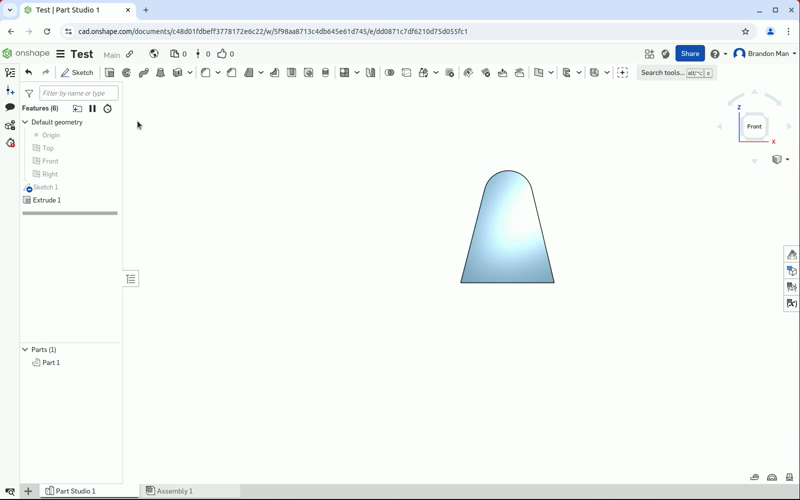
mouse_move(73, 189)
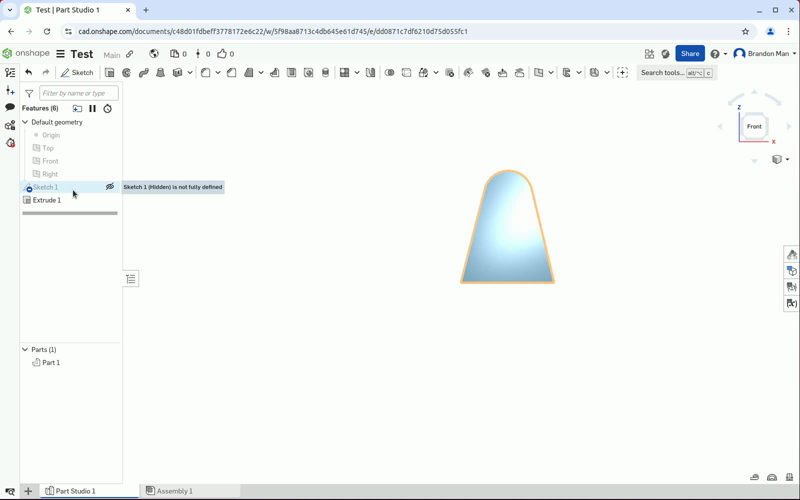
click(73, 189)
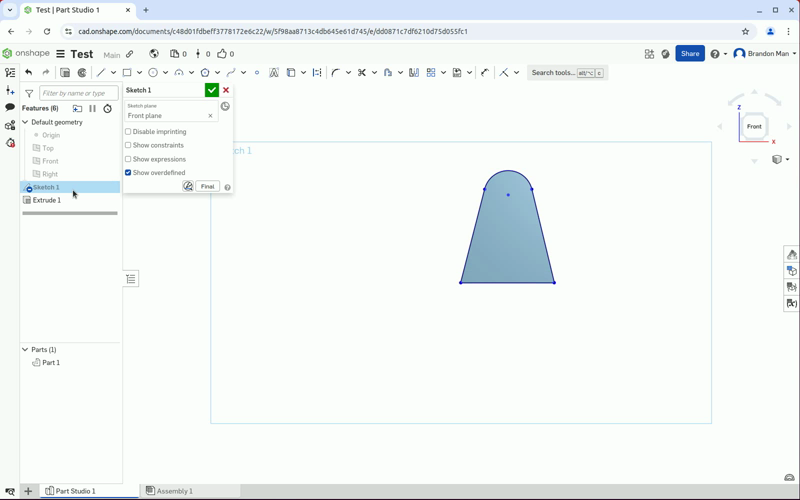
mouse_move(229, 92)
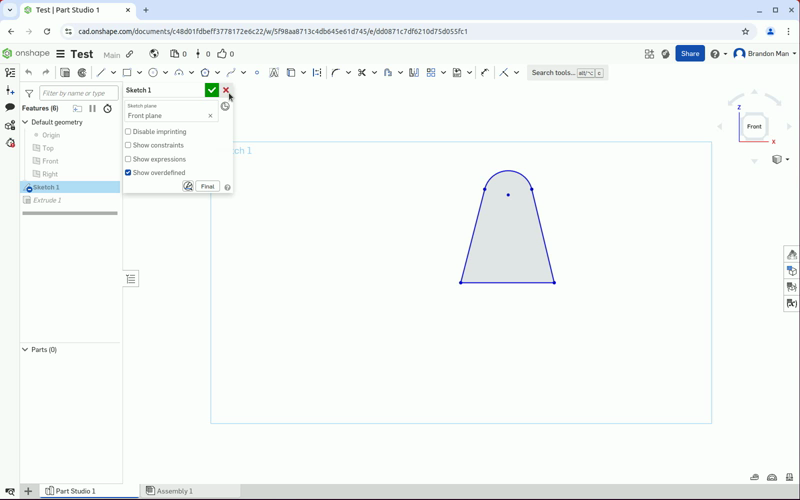
click(229, 92)
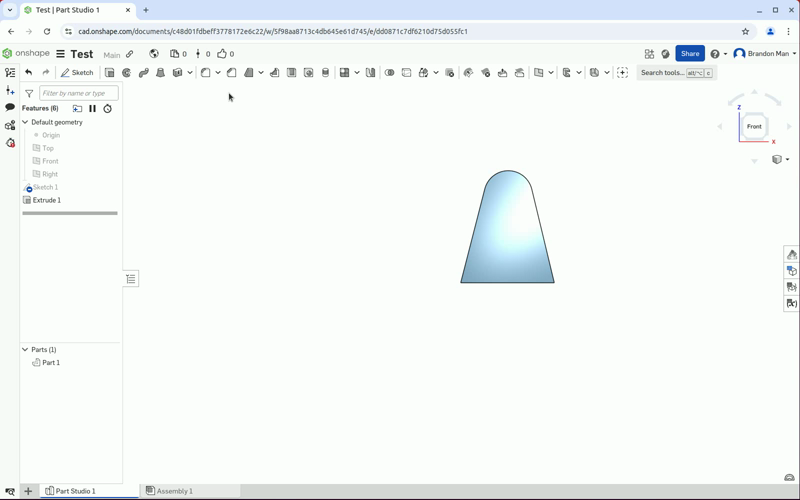
mouse_move(541, 75)
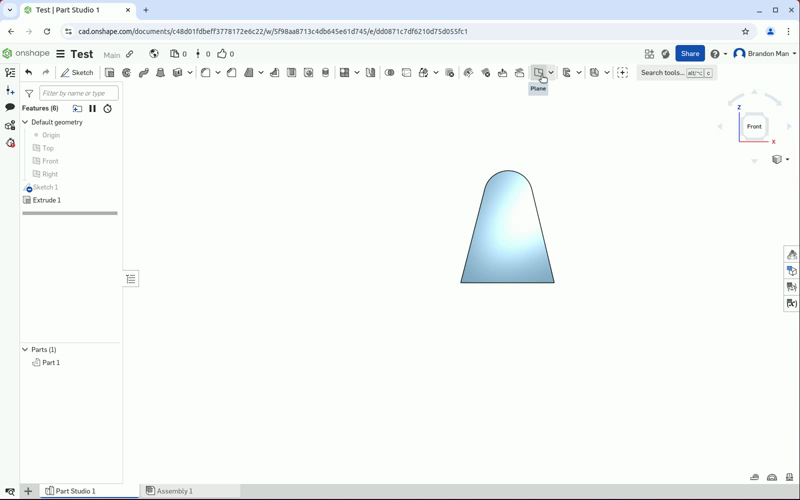
click(541, 75)
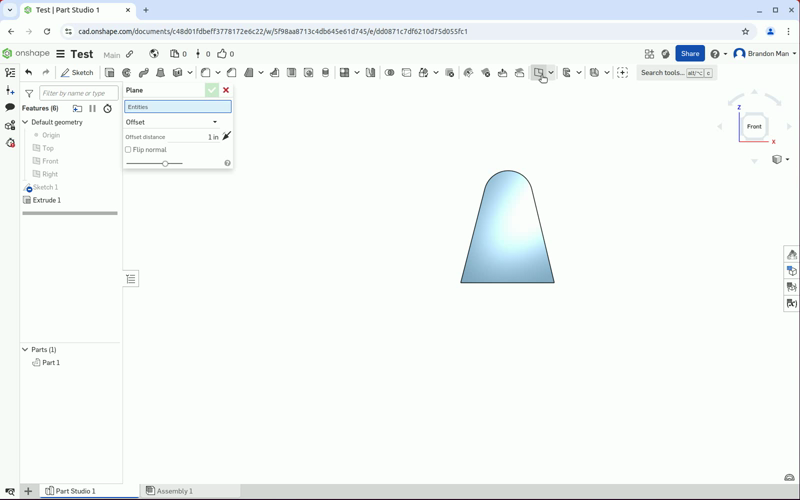
mouse_move(73, 163)
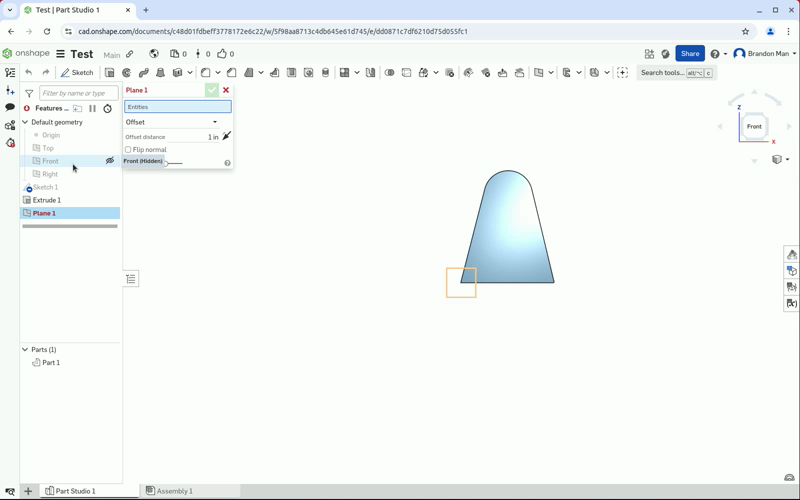
click(73, 163)
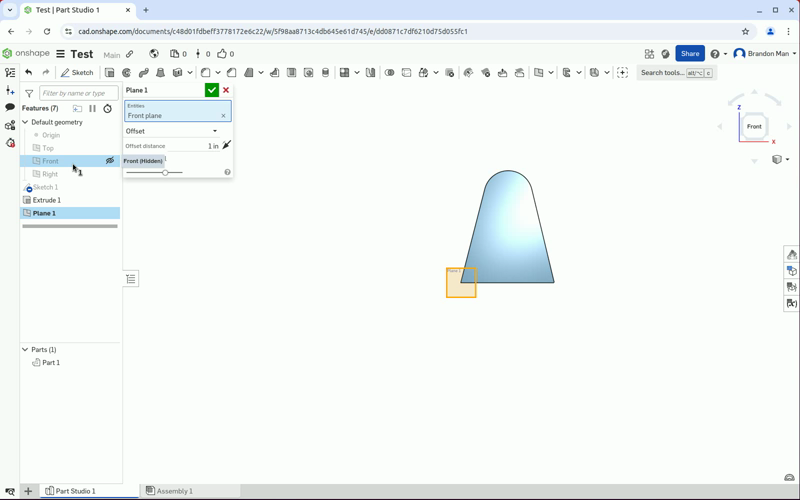
key(tab, 2)
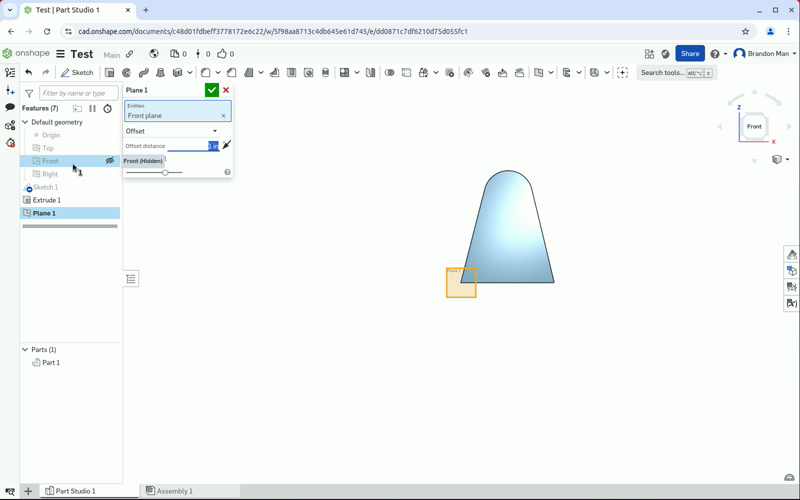
text(1.448)
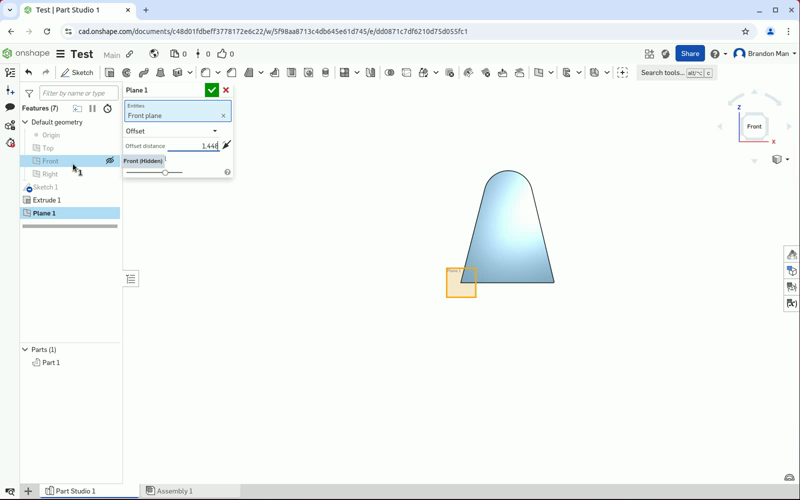
key(enter, 2)
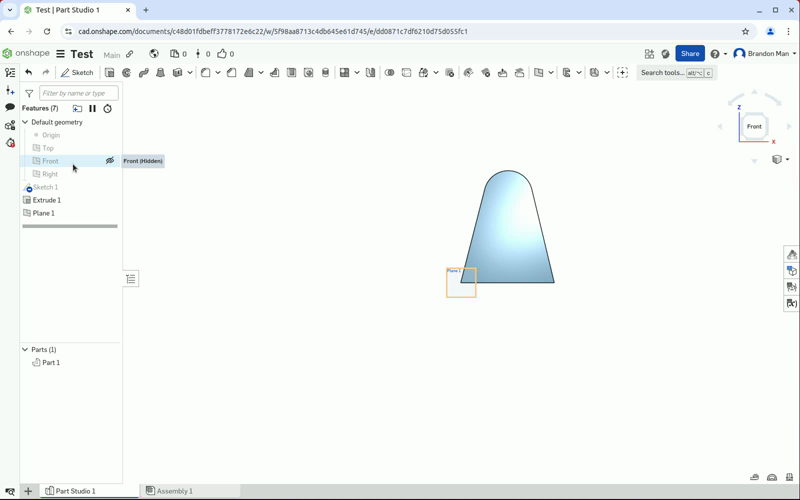
key(shift+s)
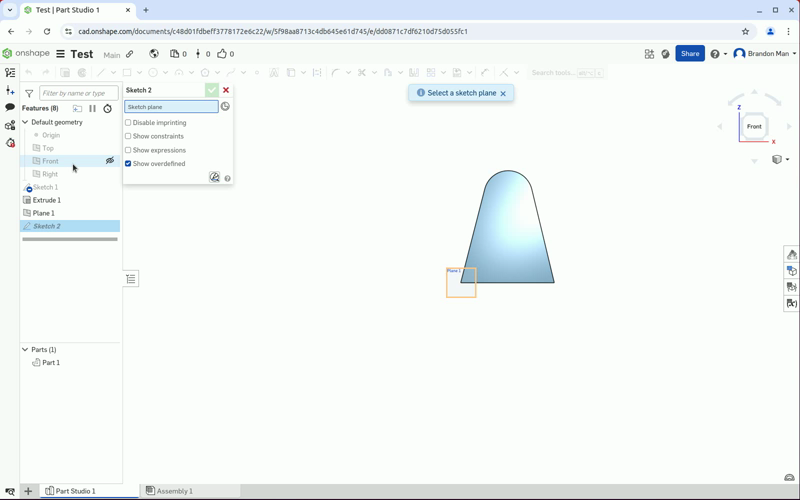
mouse_move(73, 215)
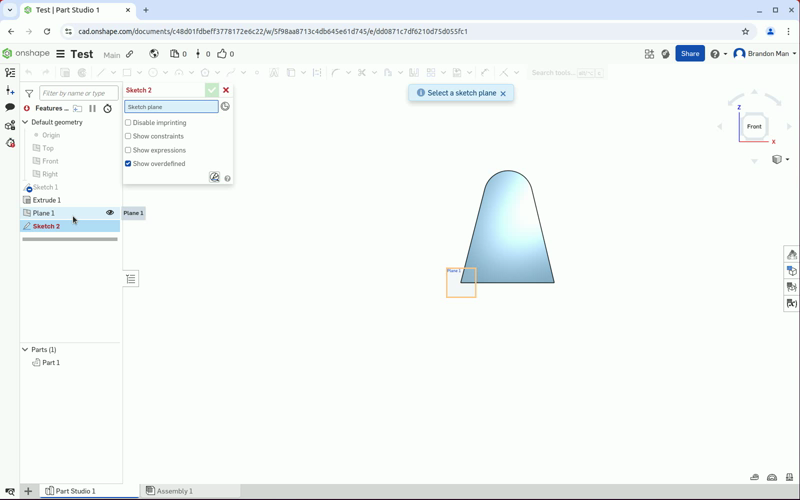
click(73, 215)
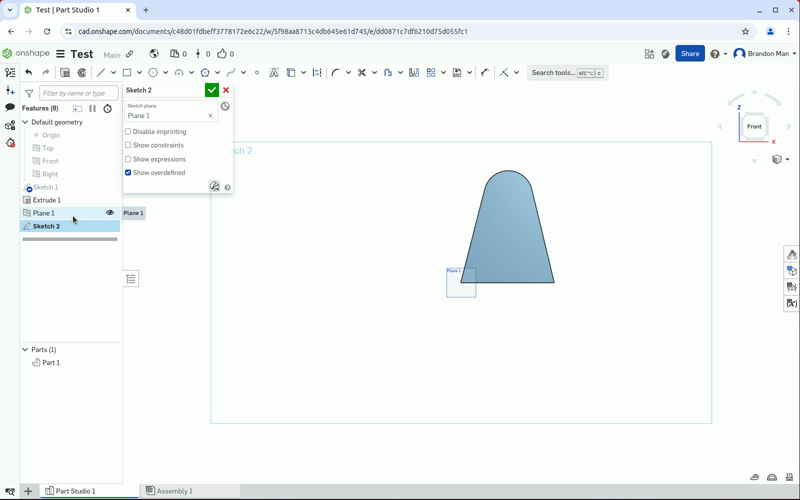
mouse_move(73, 352)
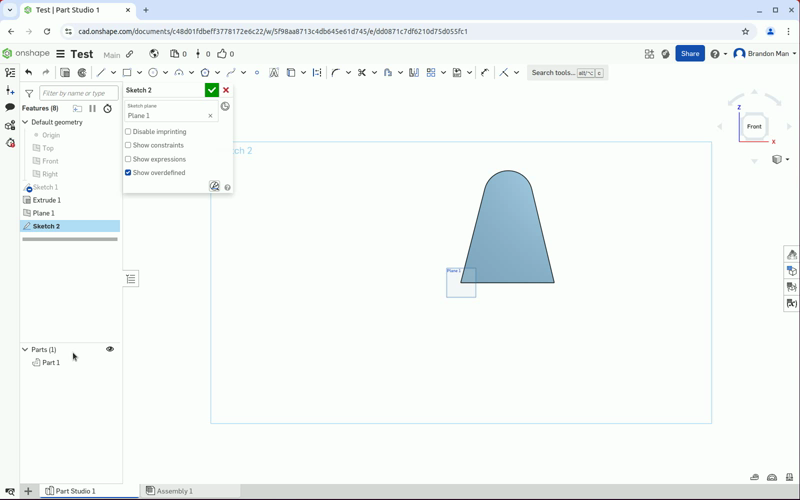
key(y)
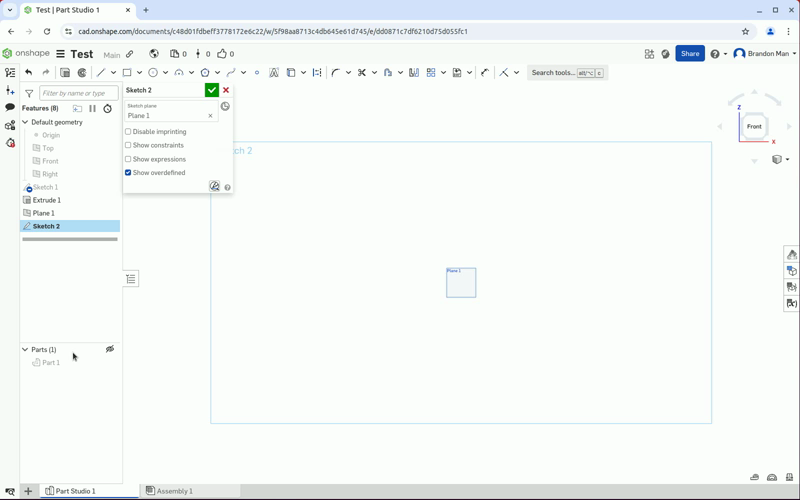
key(c)
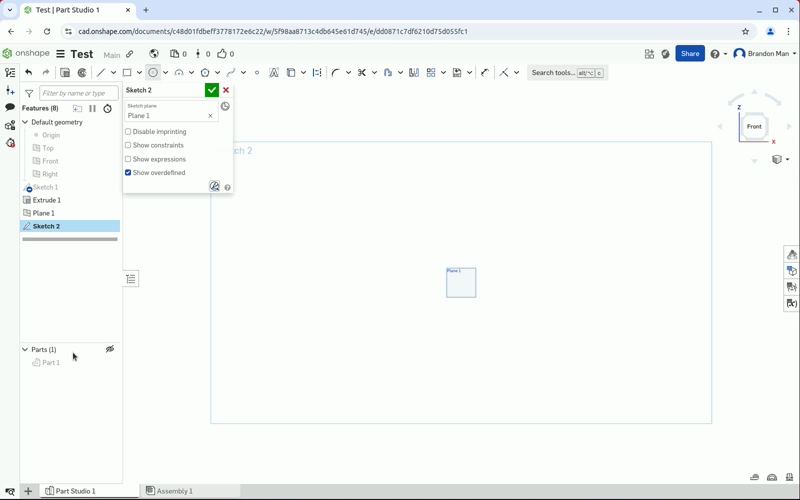
key_down(shift)
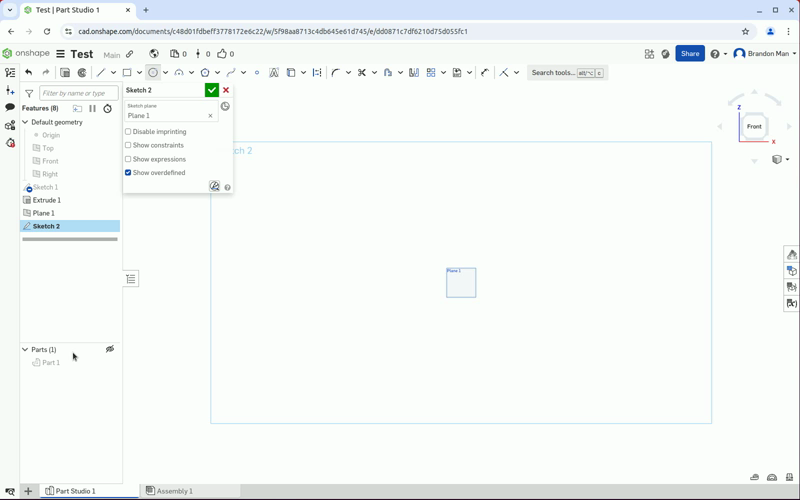
mouse_move(507, 195)
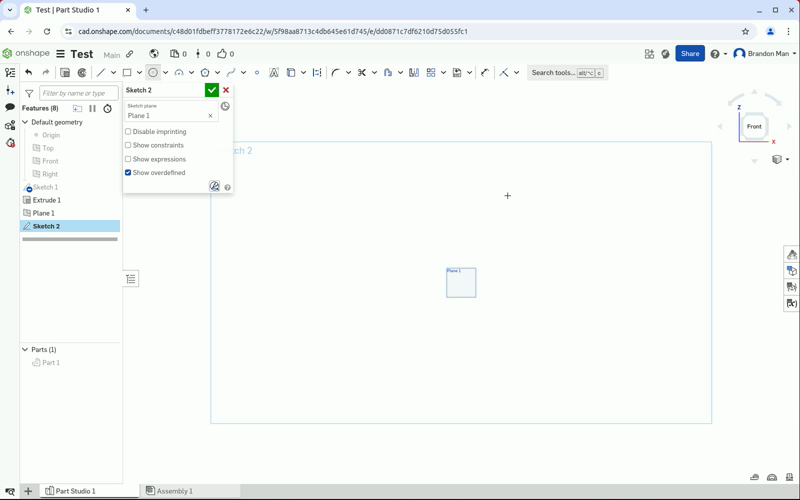
click(507, 195)
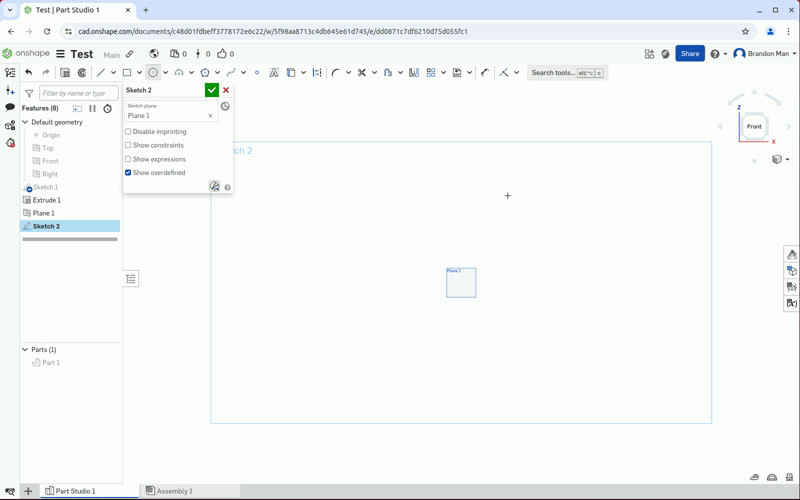
key_up(shift)
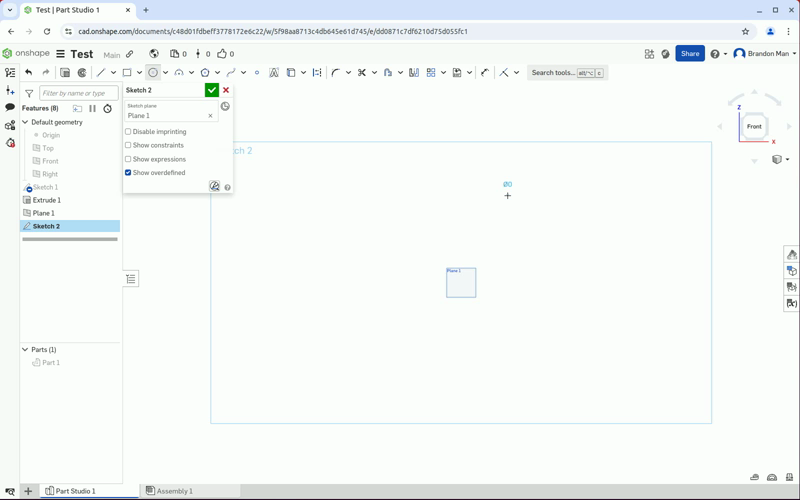
mouse_move(532, 195)
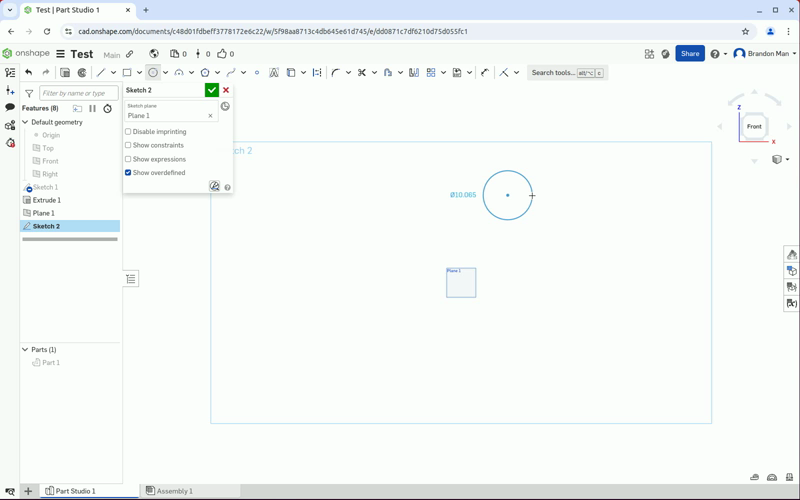
click(532, 195)
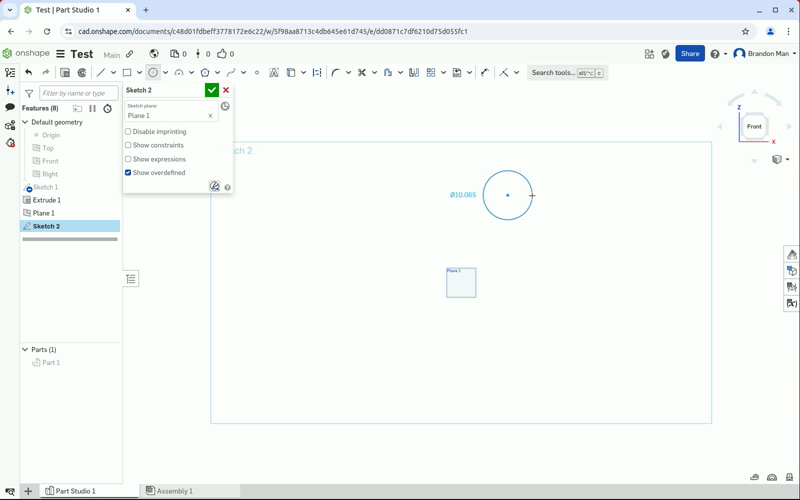
key(esc)
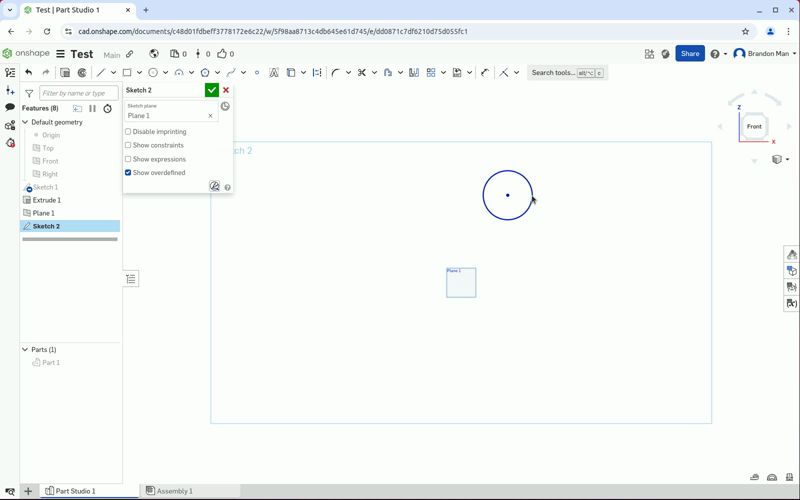
mouse_move(524, 195)
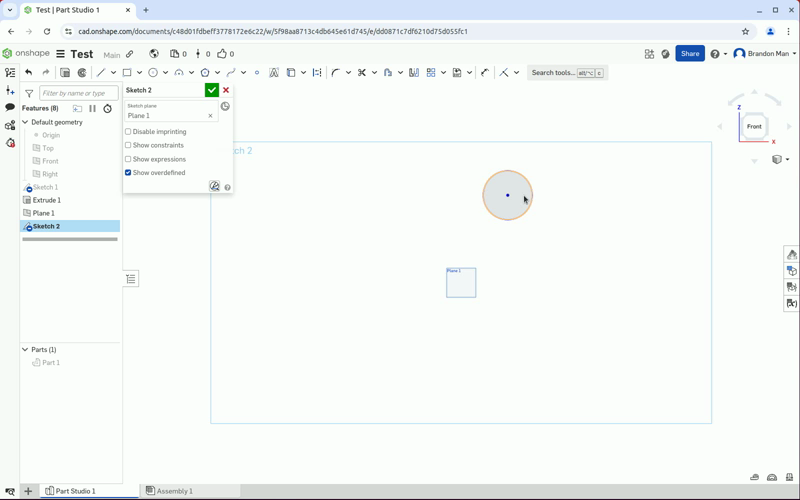
click(524, 195)
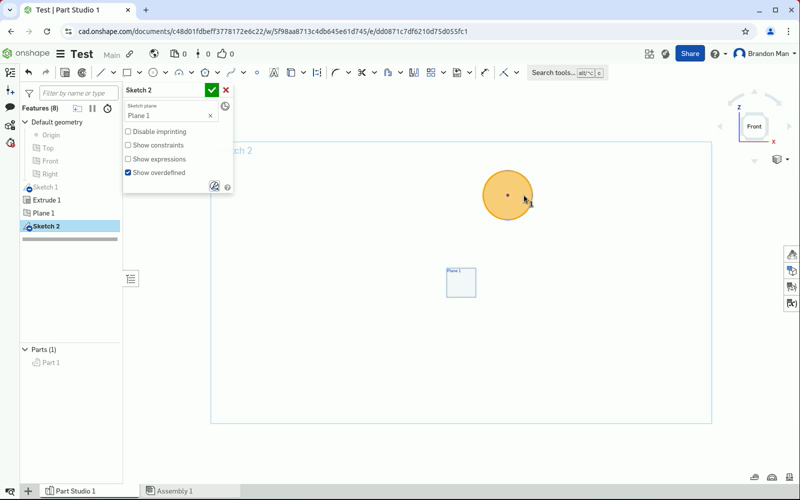
mouse_move(73, 352)
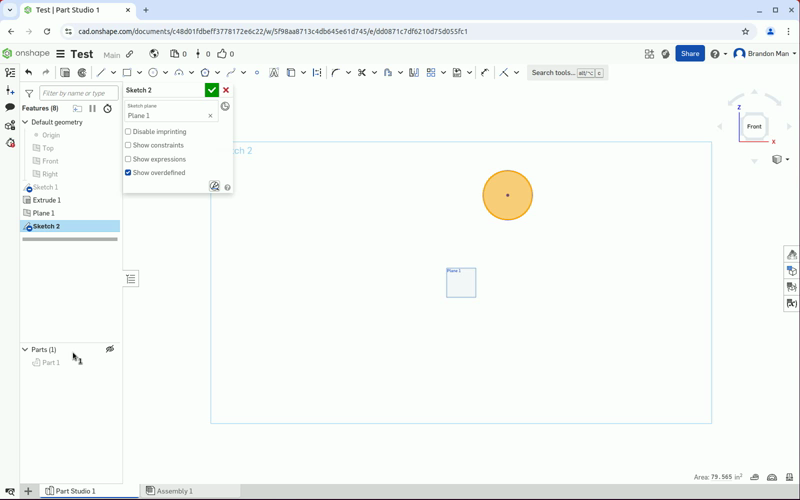
key(shift+y)
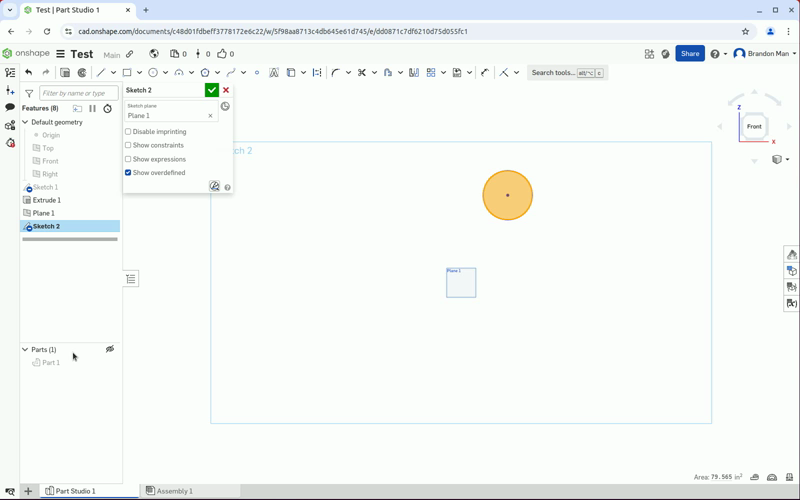
key(shift+e)
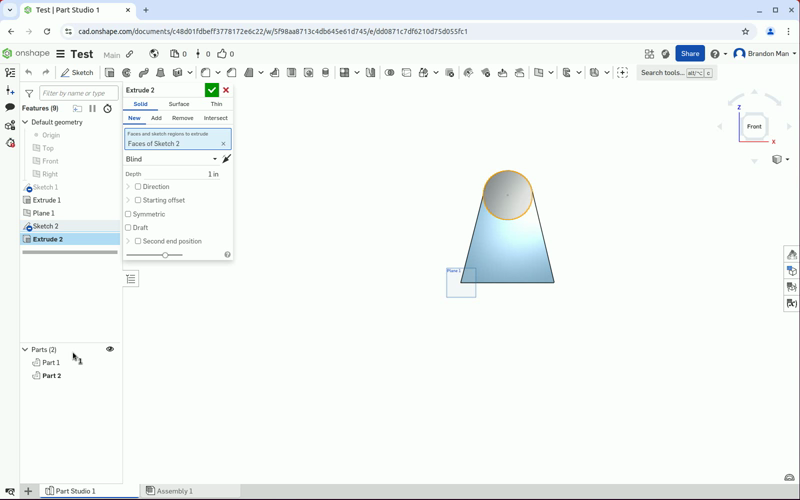
mouse_move(143, 106)
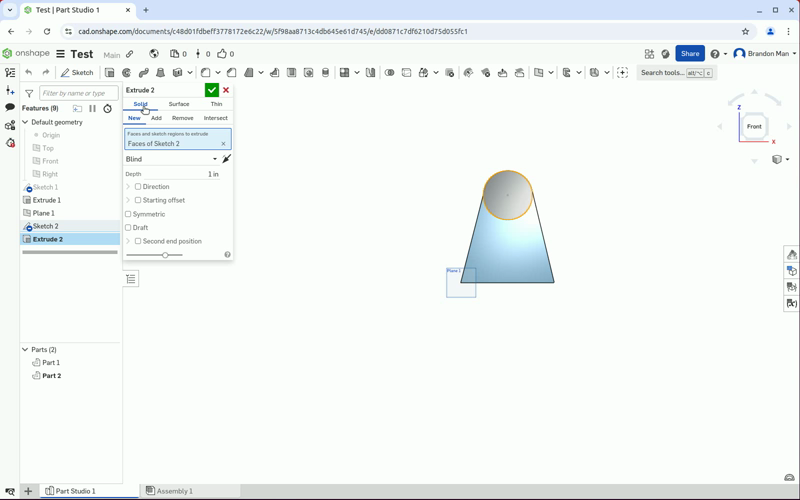
click(143, 106)
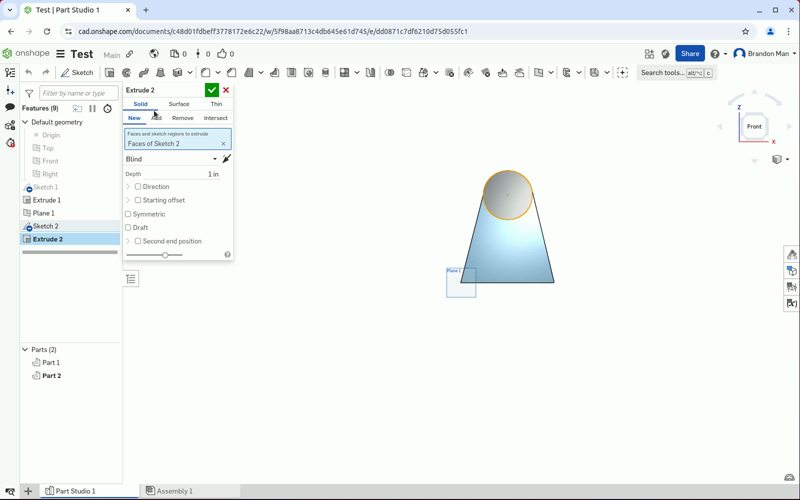
mouse_move(186, 120)
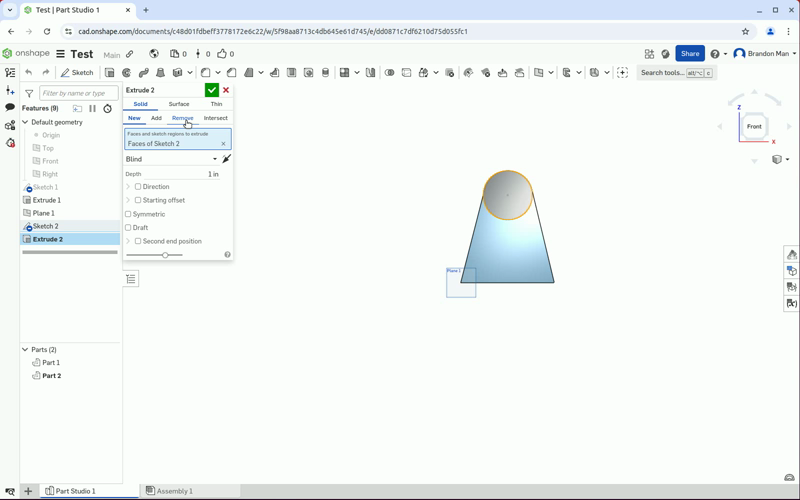
click(186, 120)
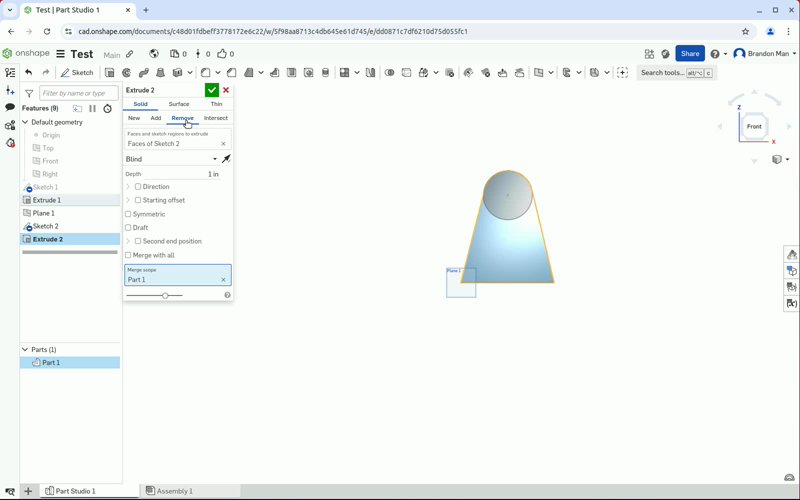
key(tab, 4)
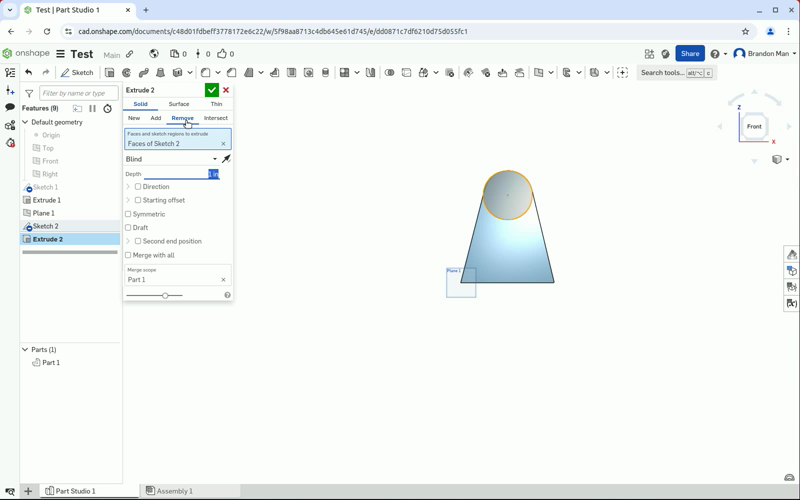
text(0.481)
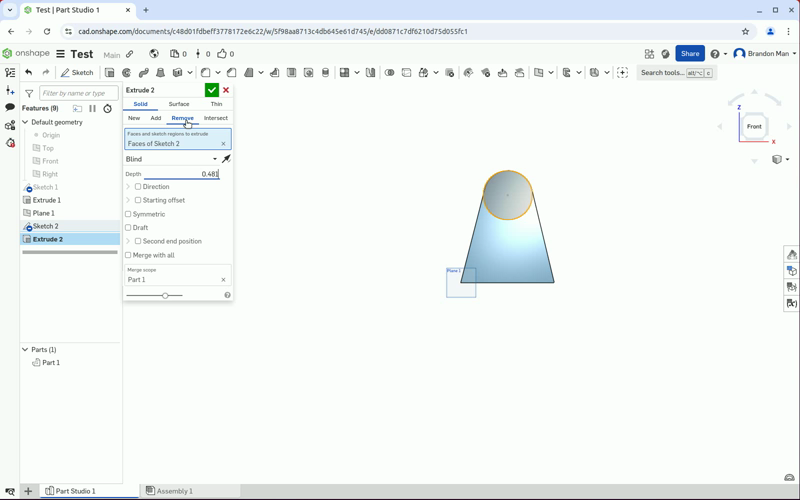
key(tab, 6)
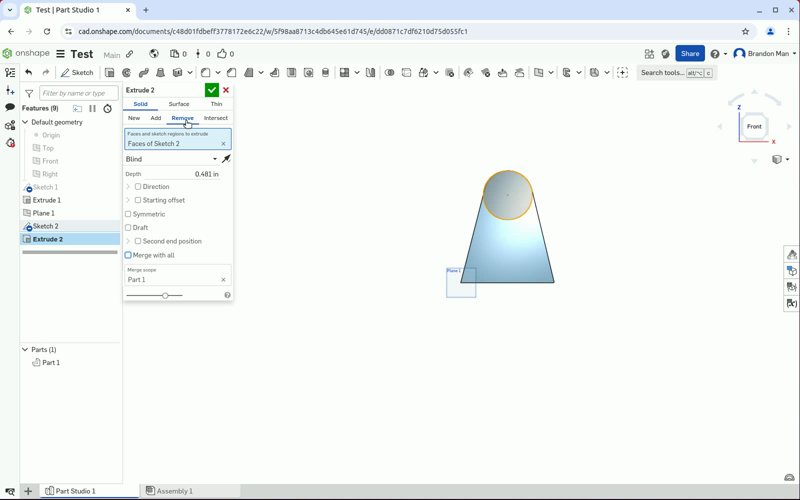
key(space)
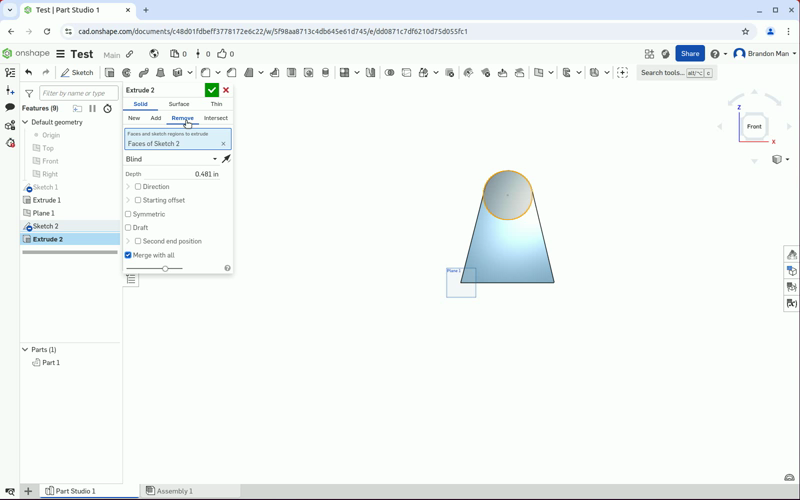
key(enter)
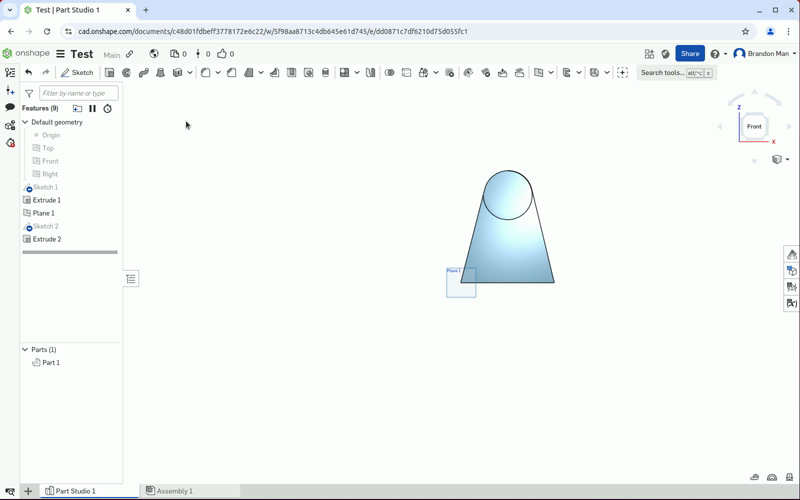
key(shift+h)
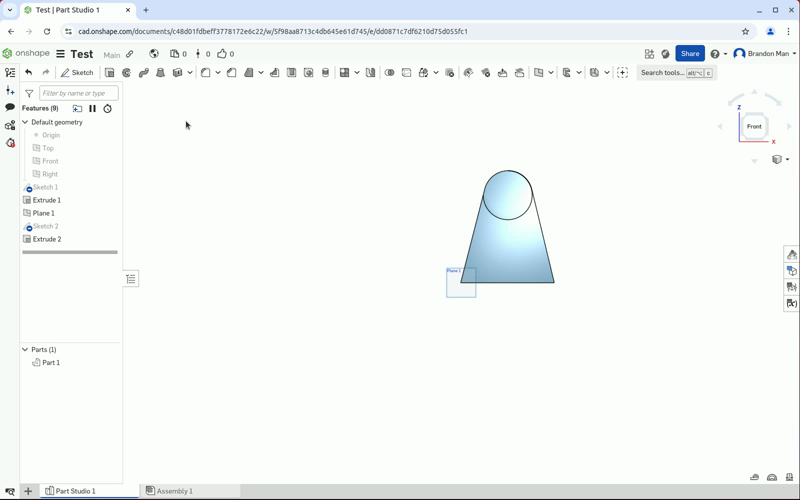
key(shift+h)
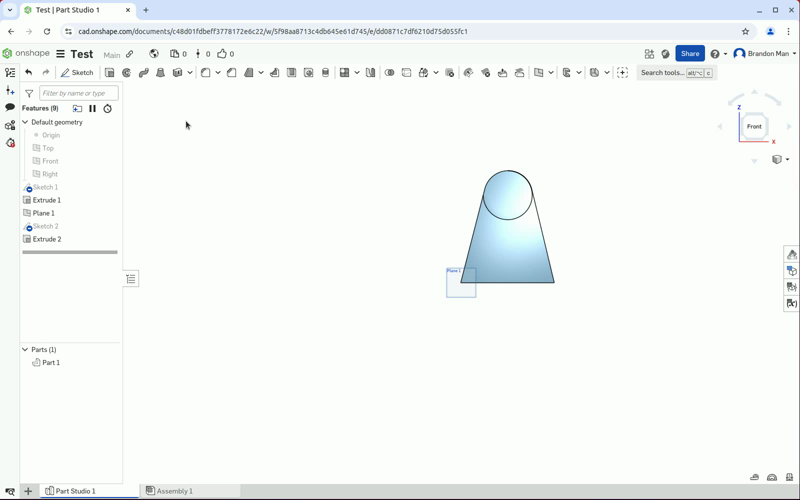
mouse_move(73, 189)
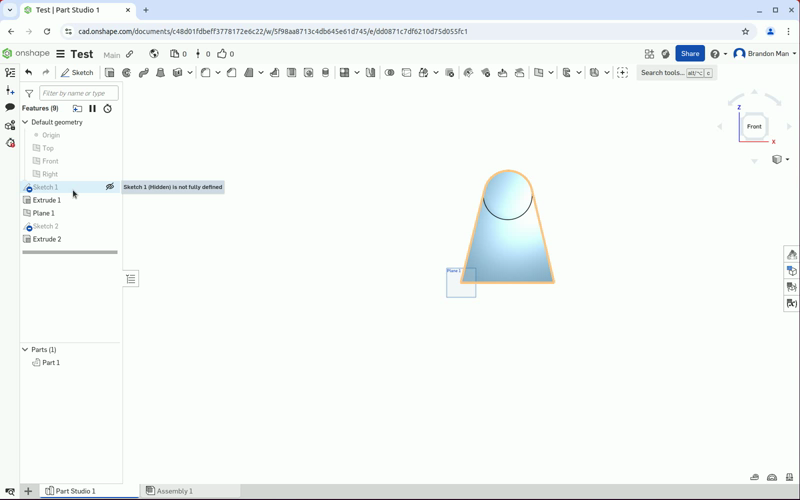
click(73, 189)
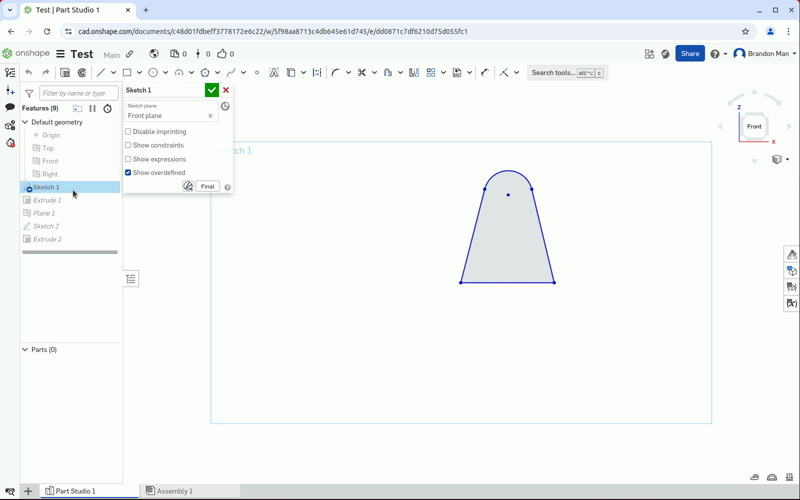
mouse_move(229, 92)
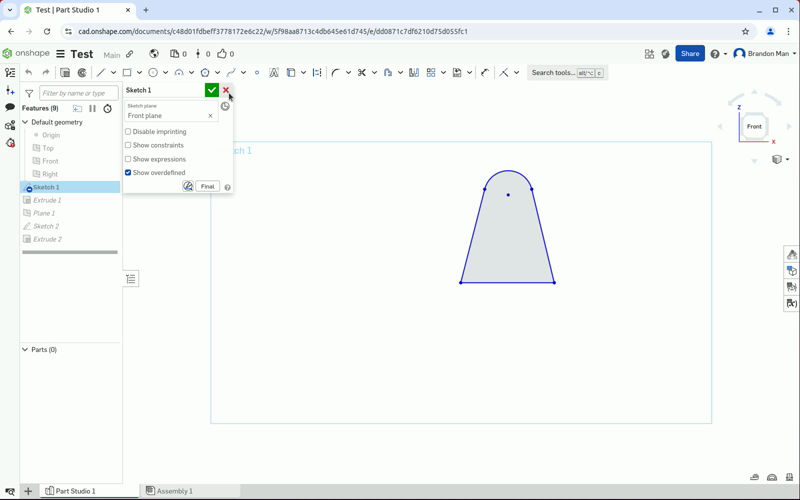
click(229, 92)
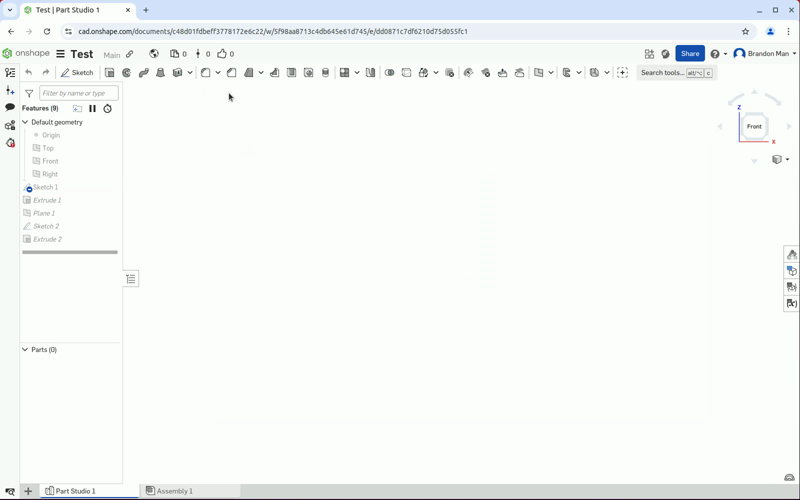
key(shift+s)
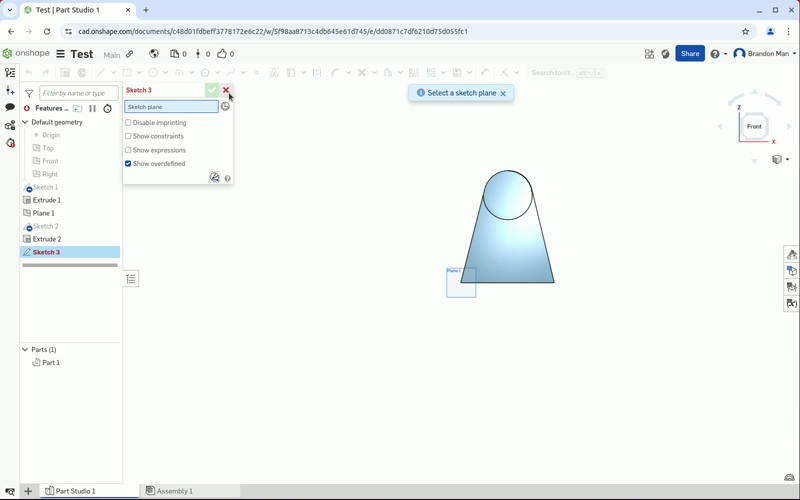
mouse_move(73, 215)
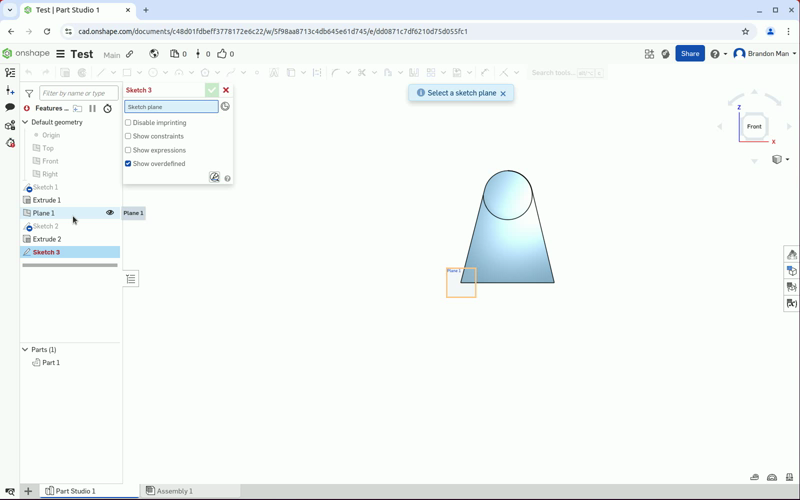
click(73, 215)
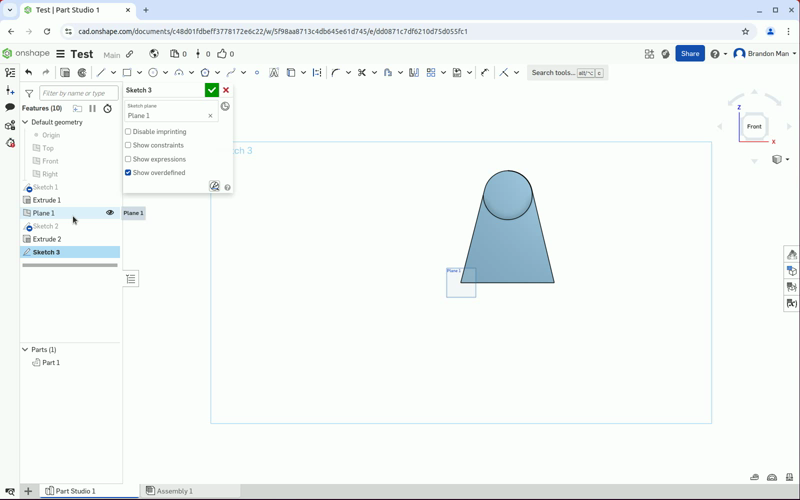
mouse_move(73, 352)
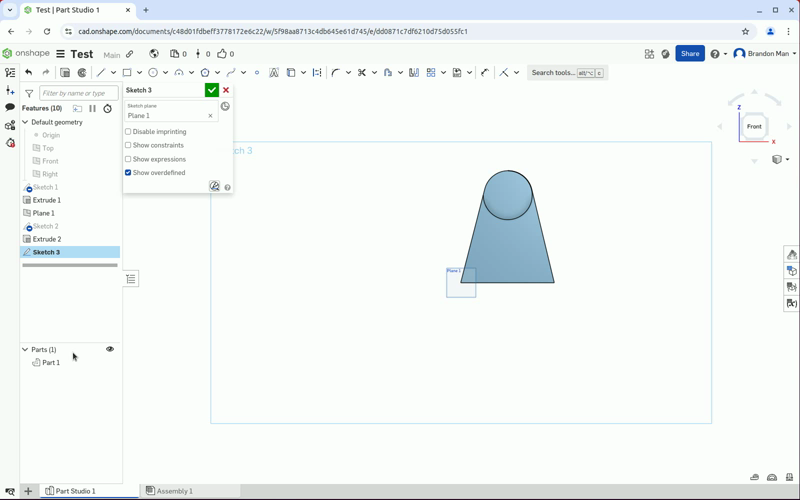
key(y)
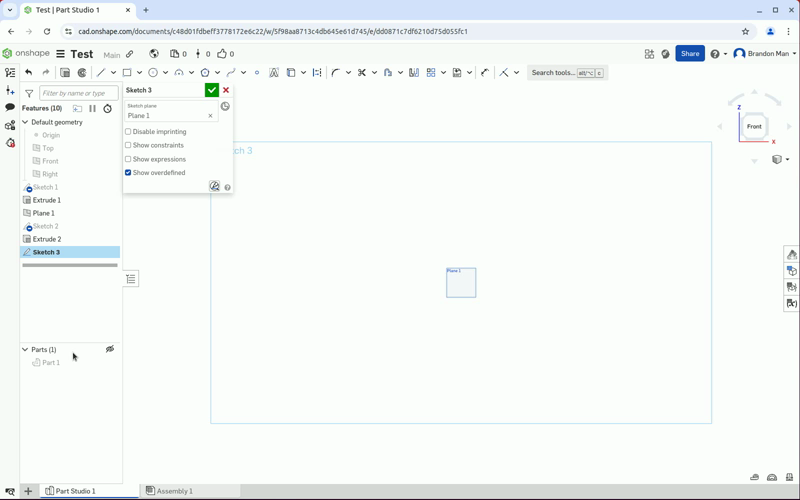
key(l)
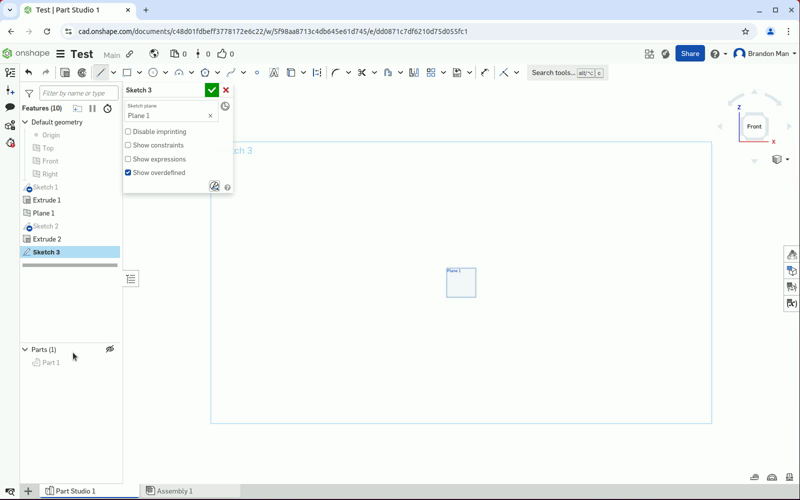
key_down(shift)
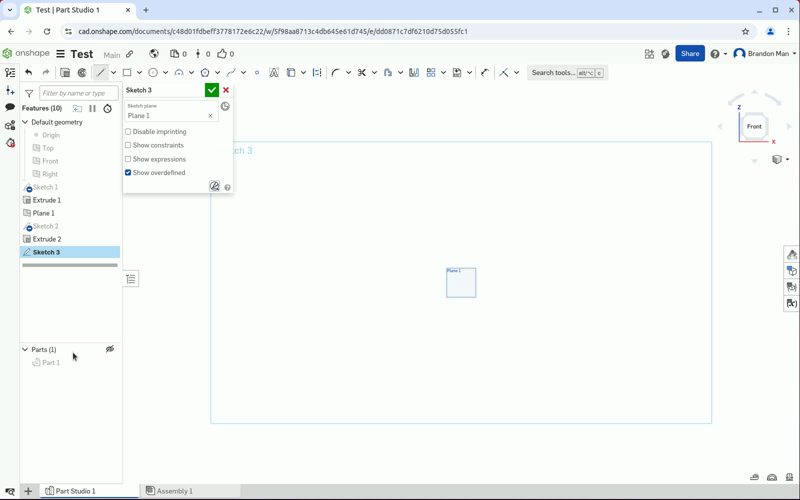
mouse_move(478, 271)
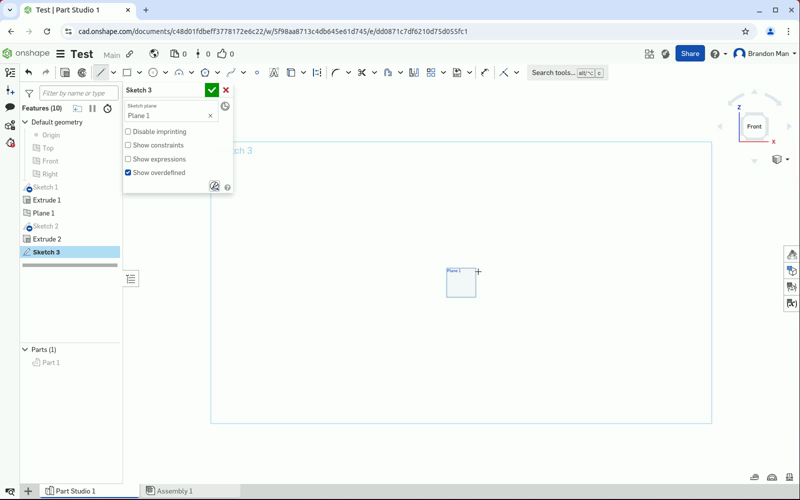
click(478, 271)
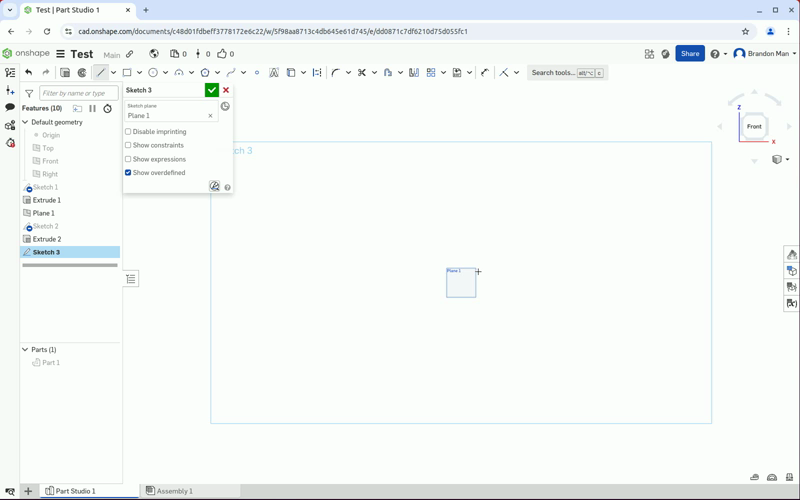
key_up(shift)
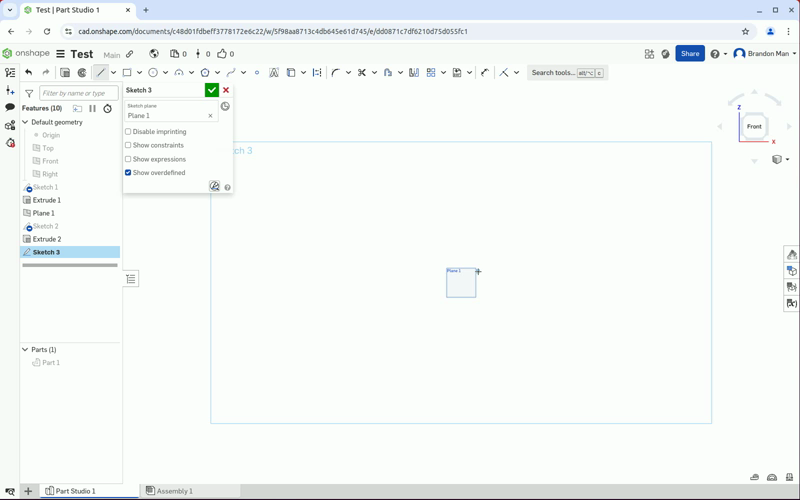
key_down(shift)
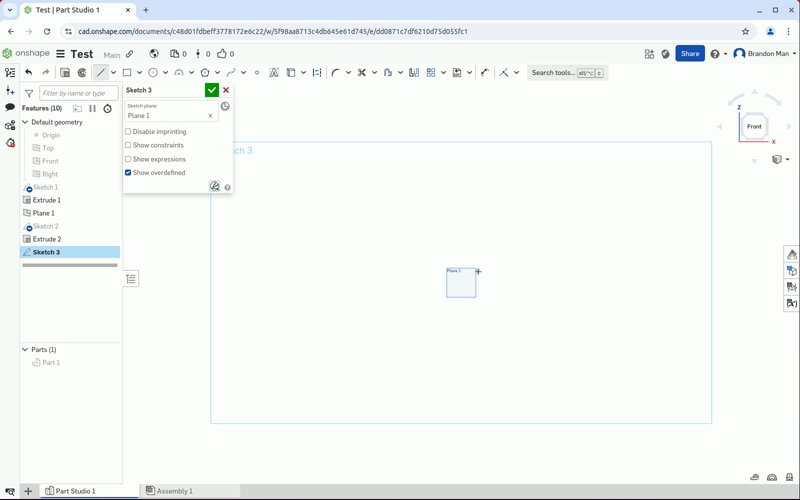
mouse_move(508, 271)
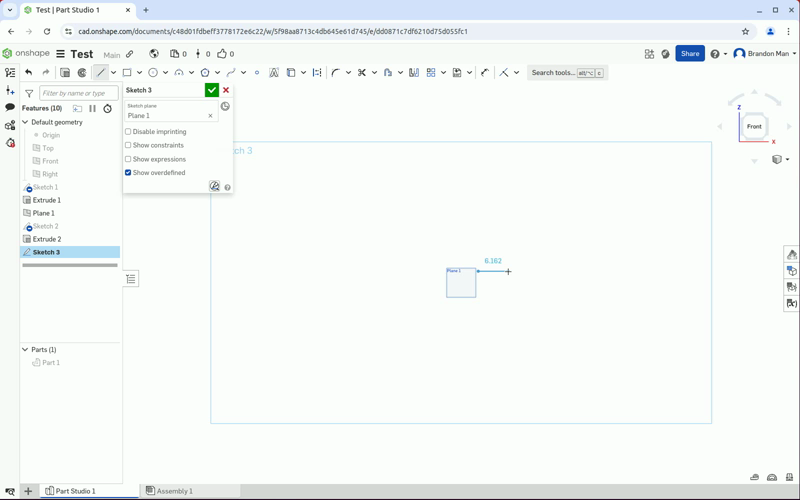
mouse_move(537, 271)
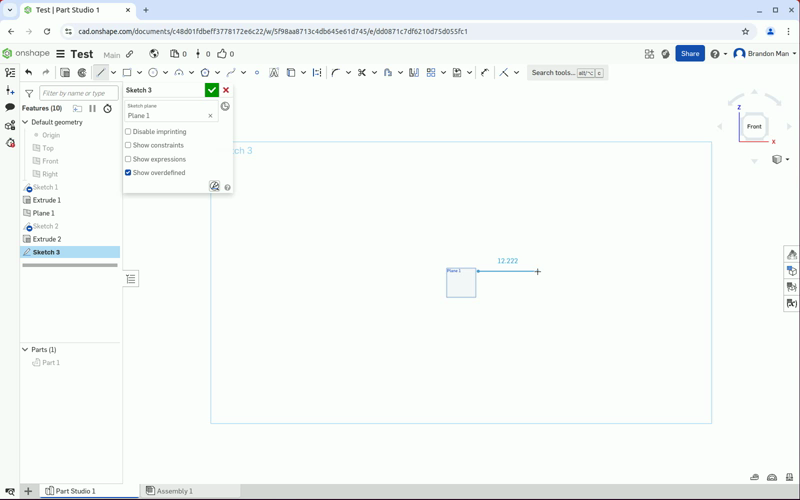
click(537, 271)
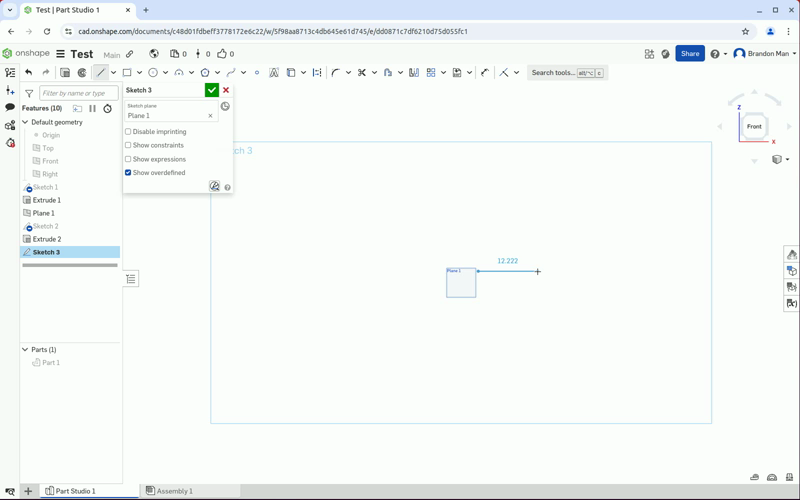
key_up(shift)
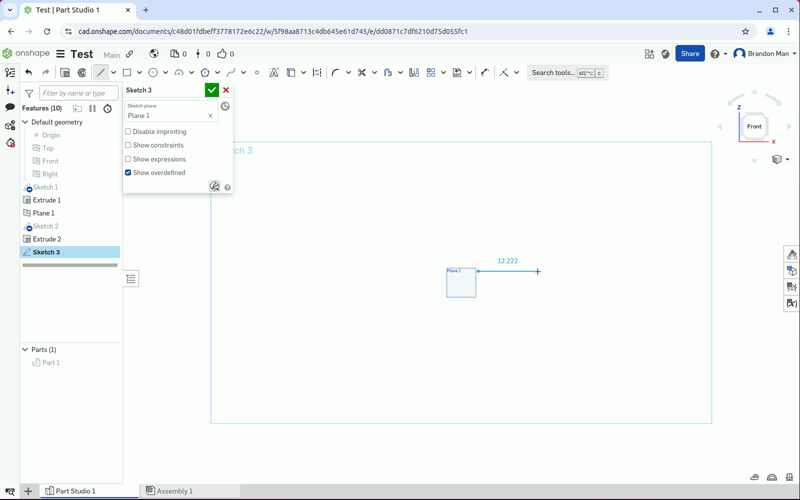
key_down(shift)
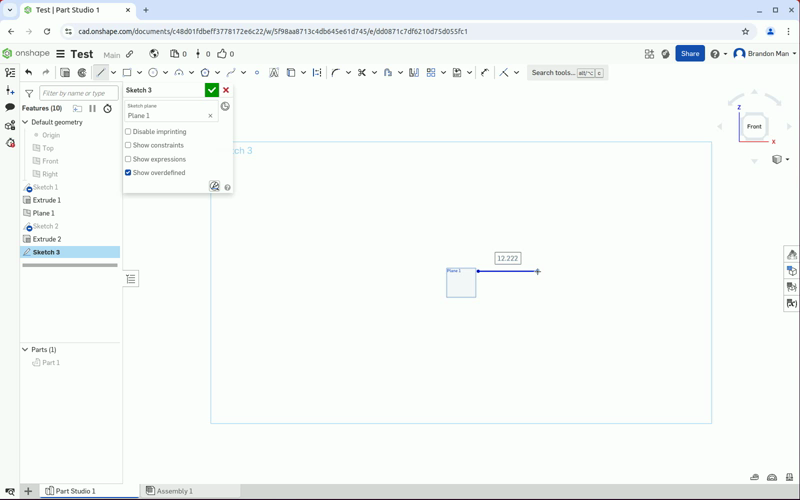
mouse_move(567, 271)
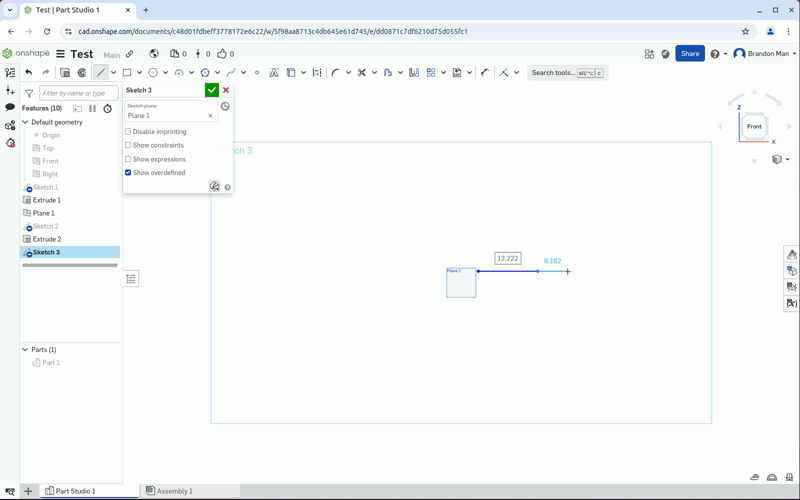
mouse_move(537, 259)
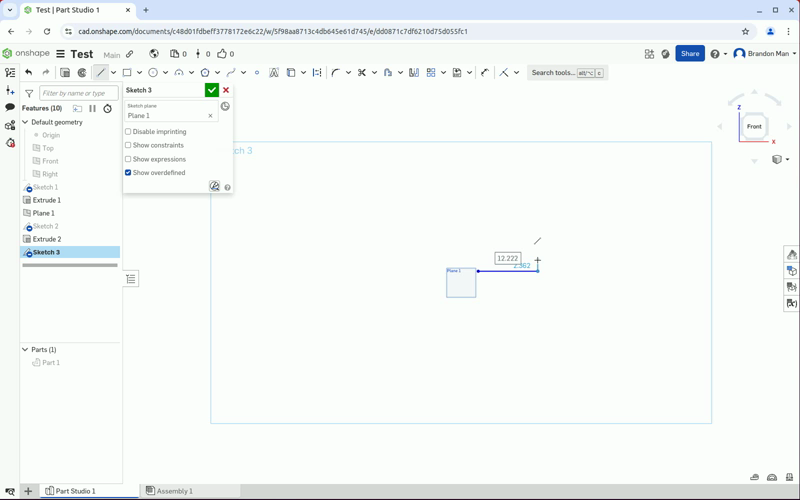
click(537, 259)
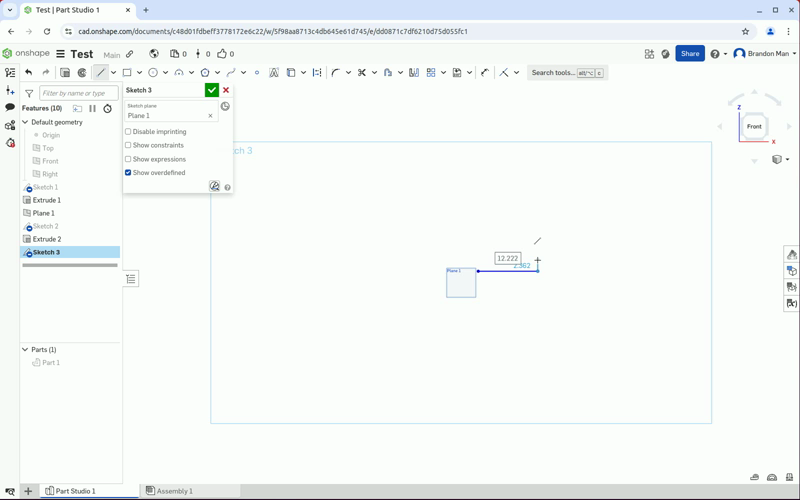
key_up(shift)
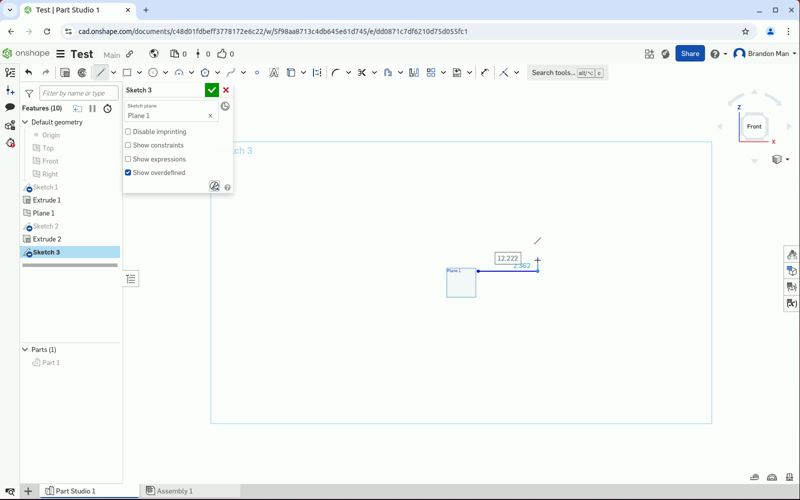
key_down(shift)
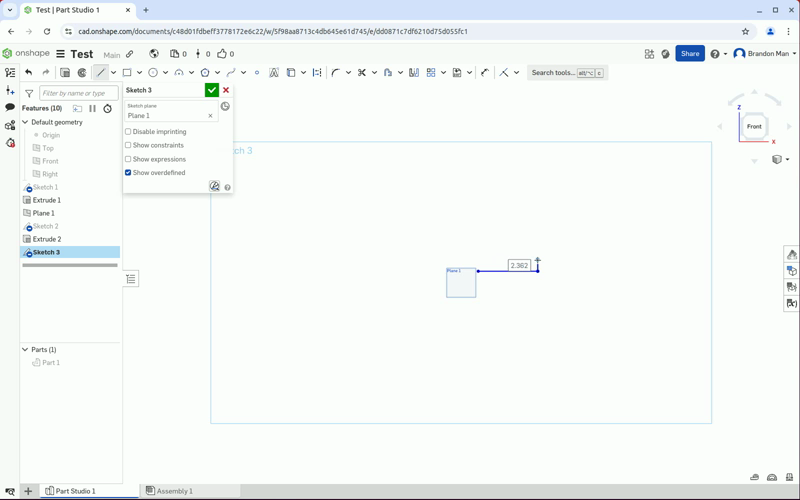
mouse_move(567, 259)
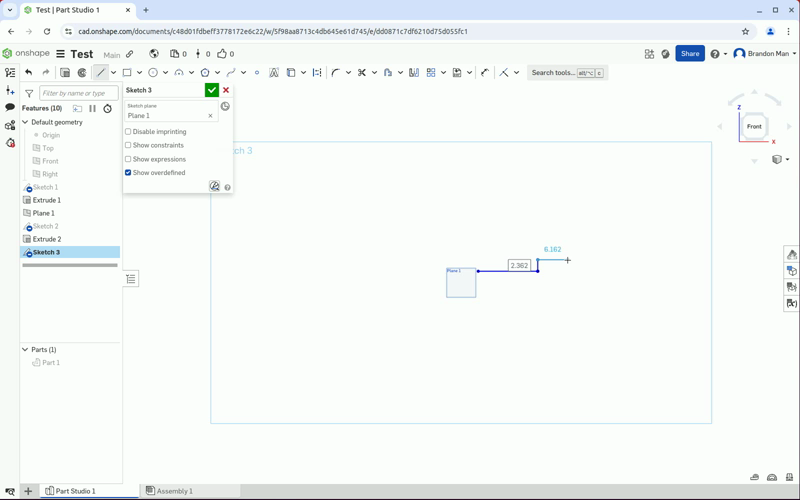
mouse_move(519, 259)
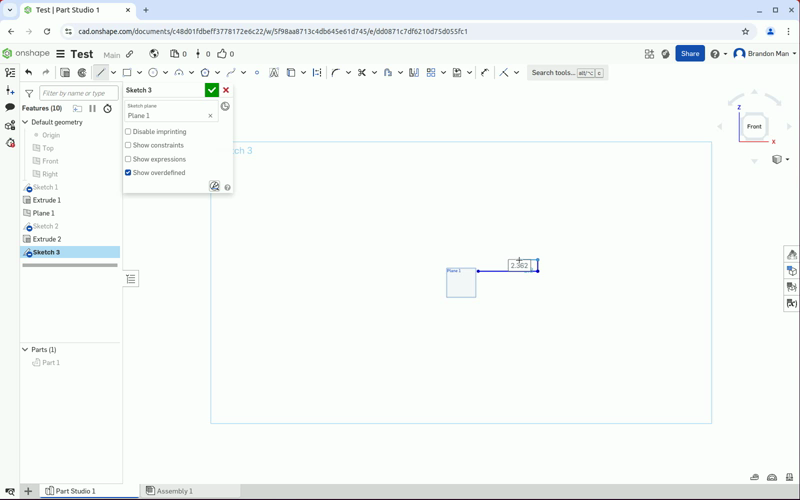
click(519, 259)
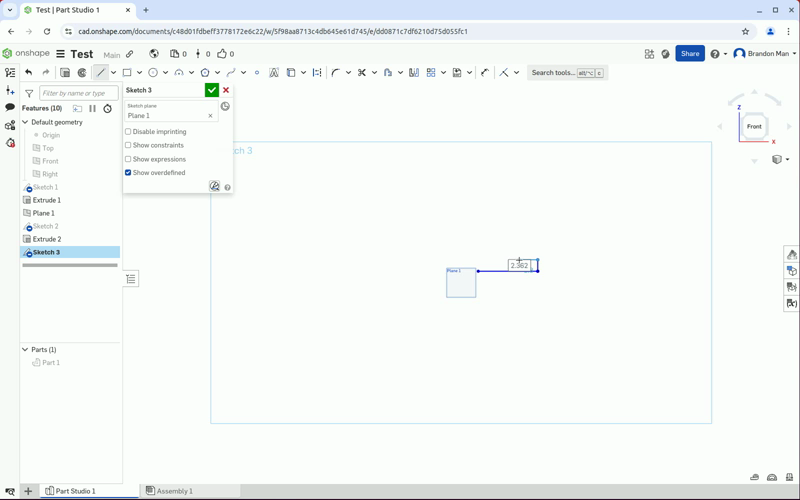
key_up(shift)
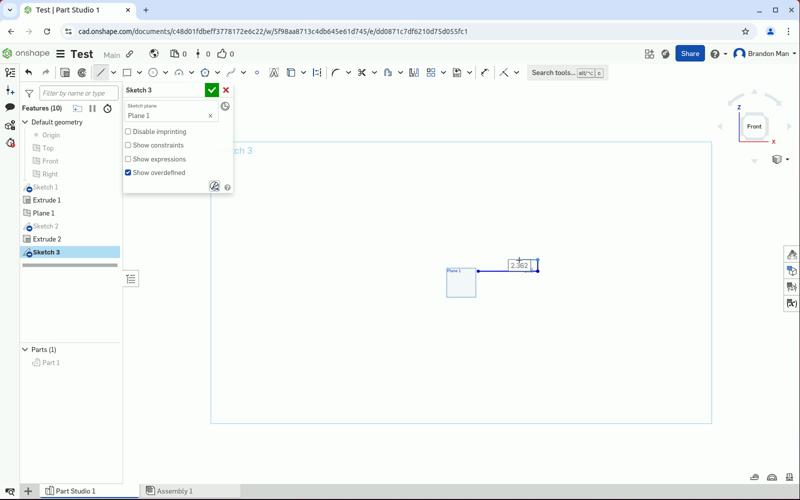
key_down(shift)
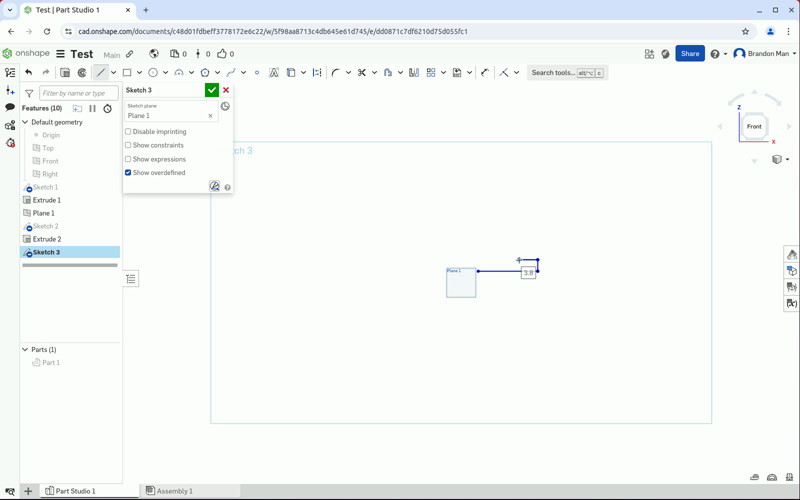
mouse_move(549, 259)
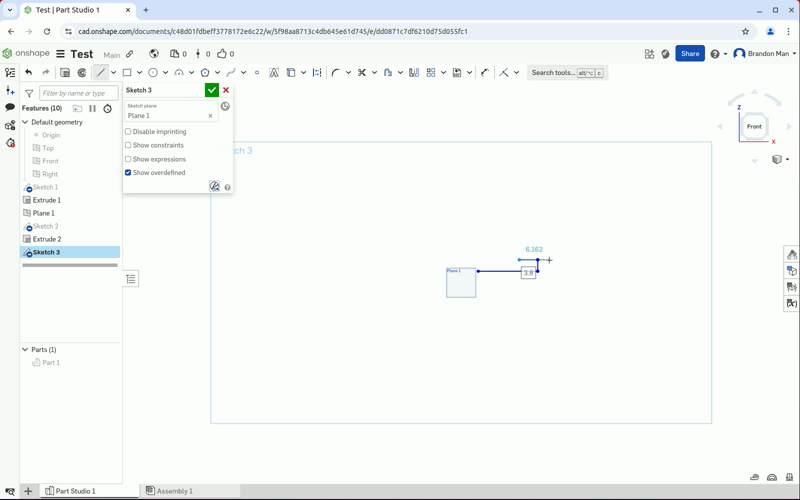
mouse_move(519, 264)
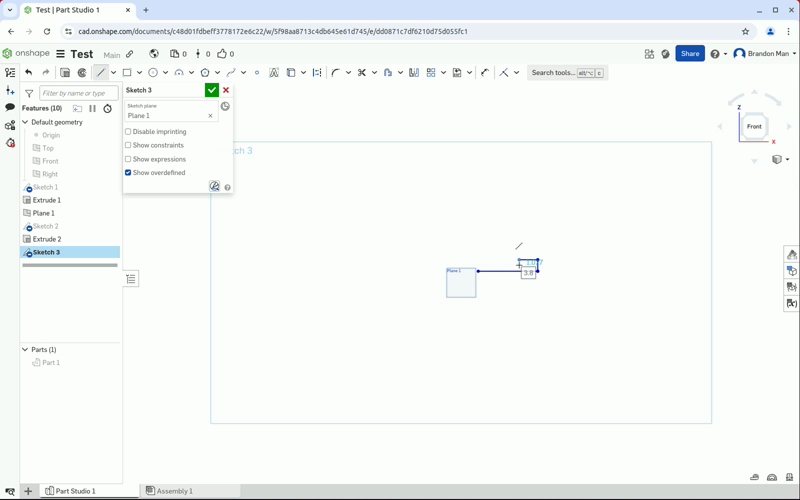
scroll(6)
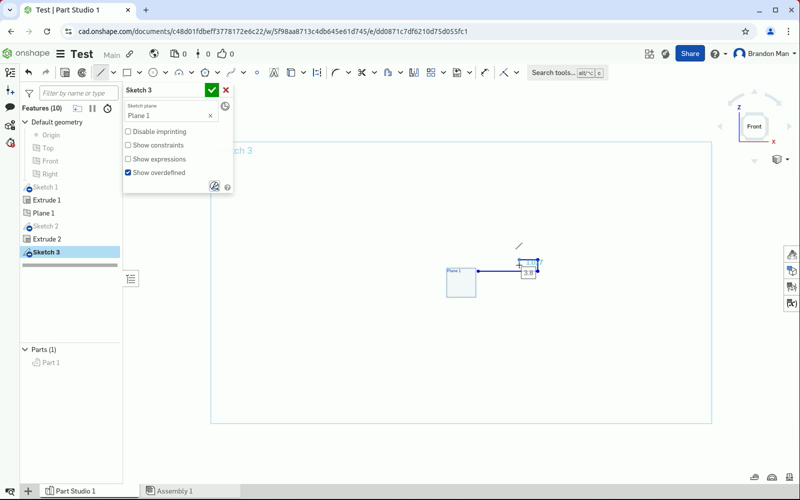
scroll(6)
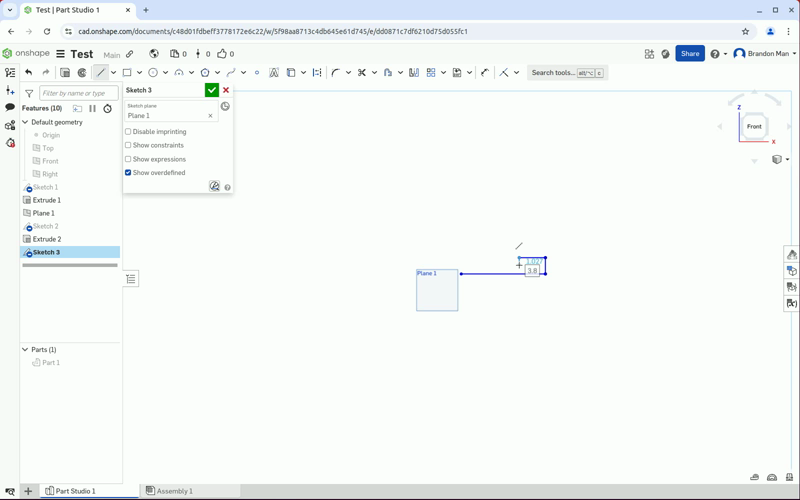
scroll(6)
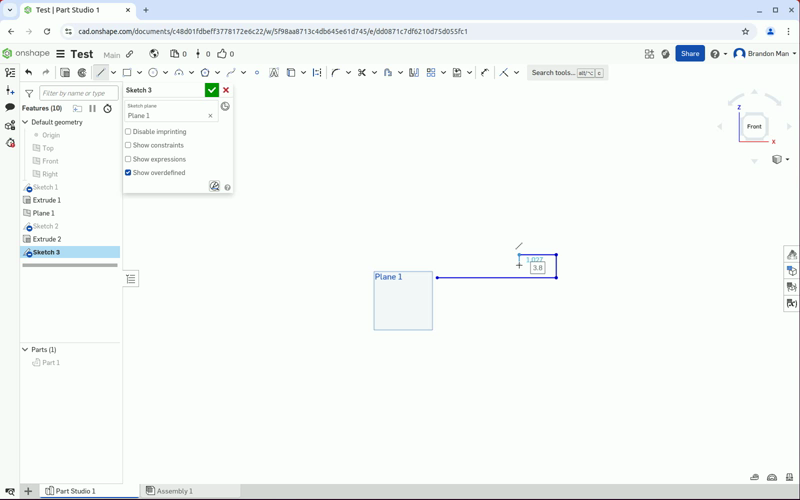
scroll(6)
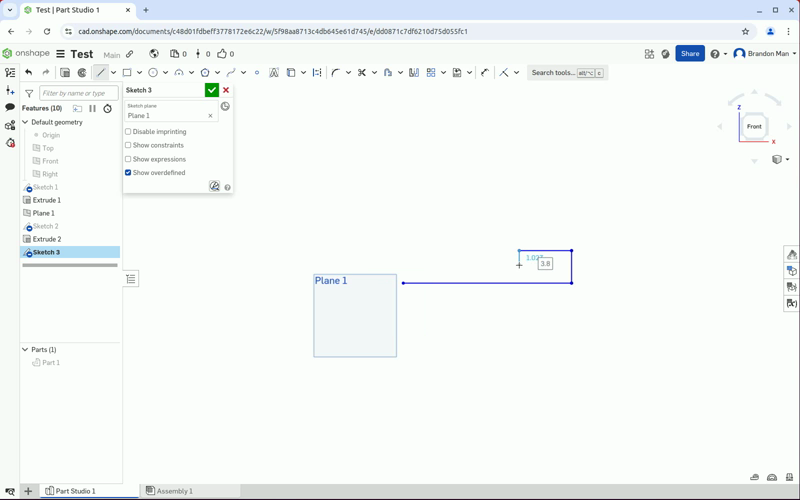
scroll(6)
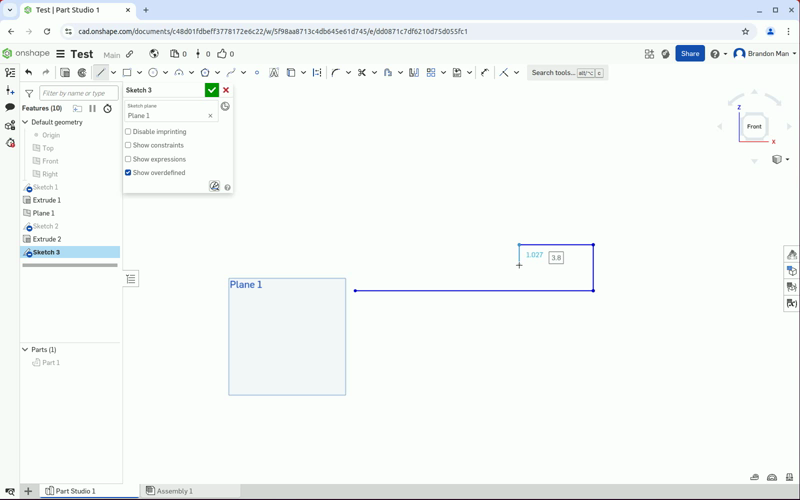
scroll(6)
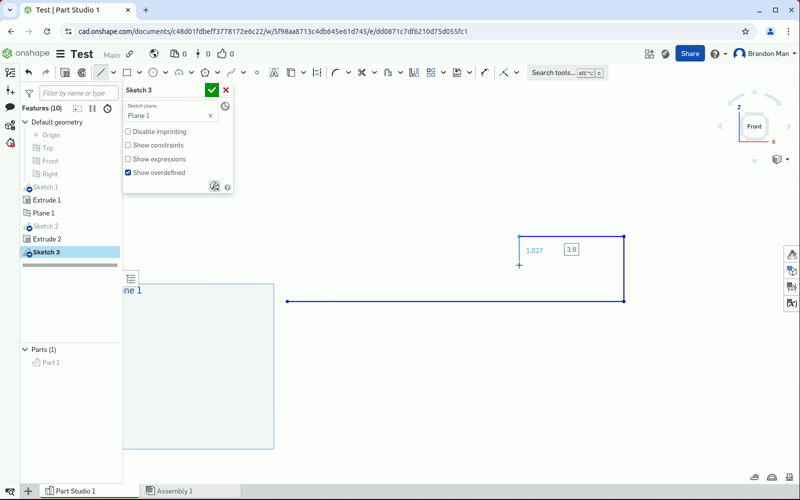
scroll(6)
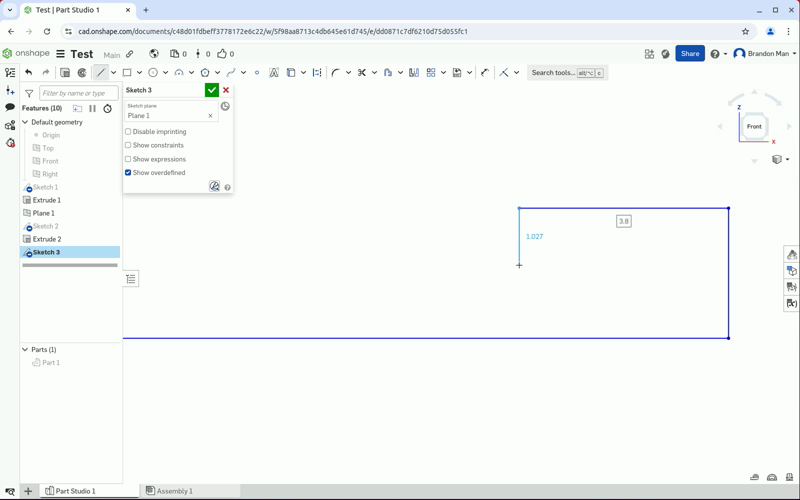
click(519, 264)
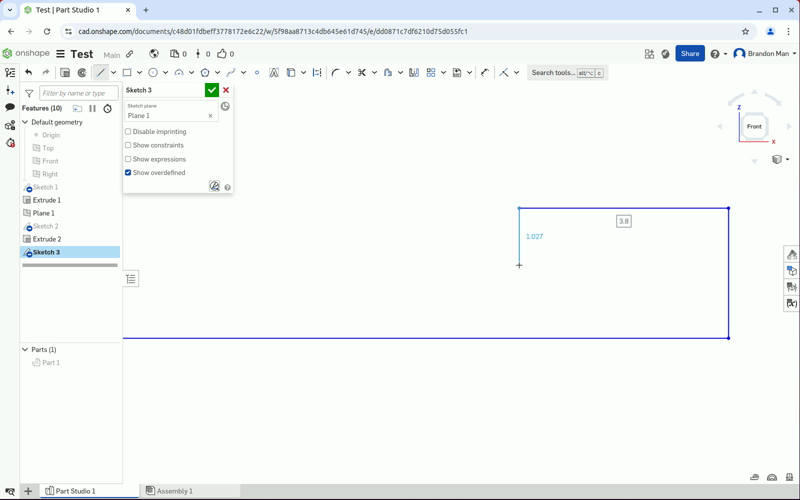
scroll(-6)
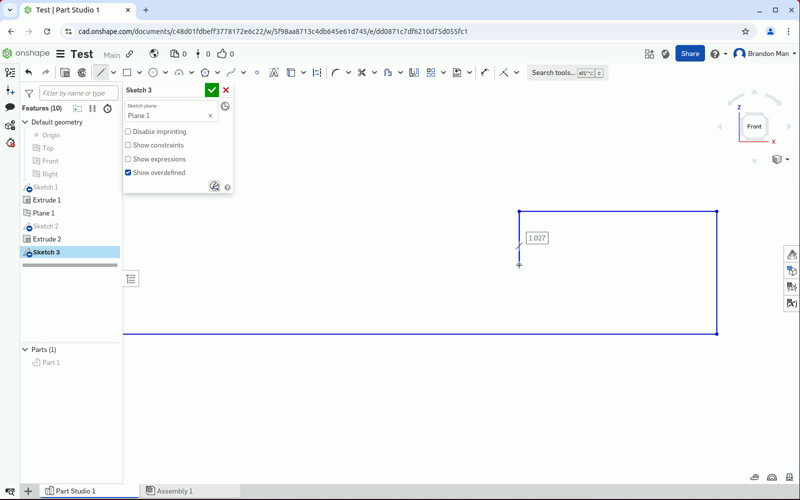
scroll(-6)
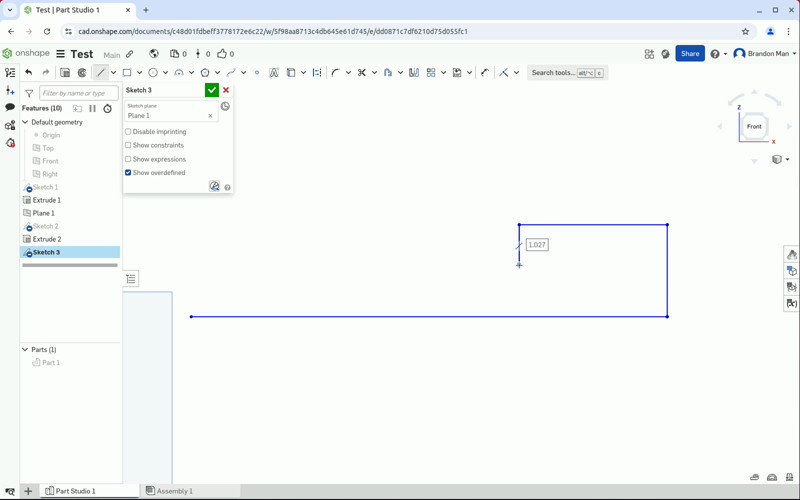
scroll(-6)
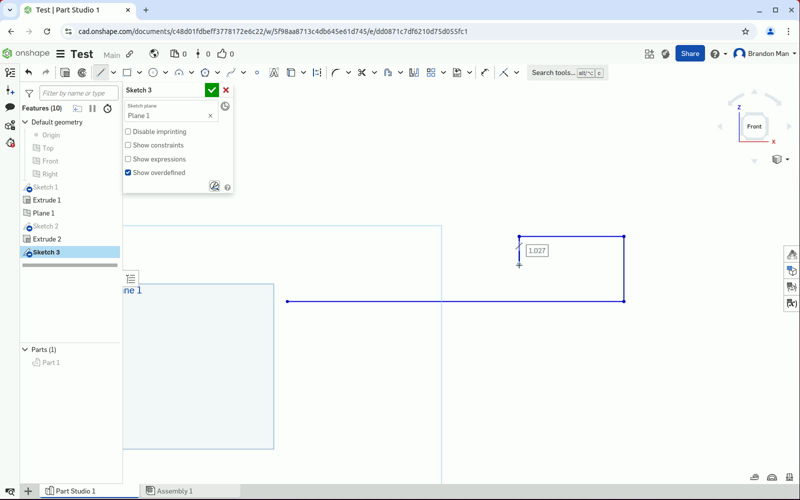
scroll(-6)
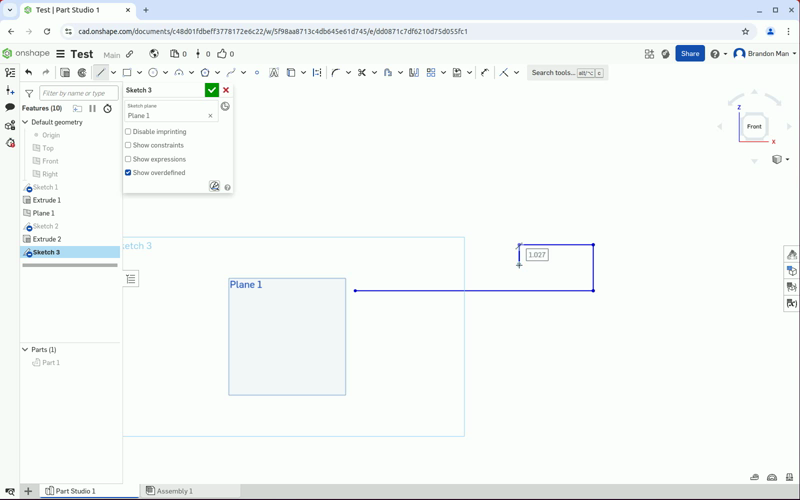
scroll(-6)
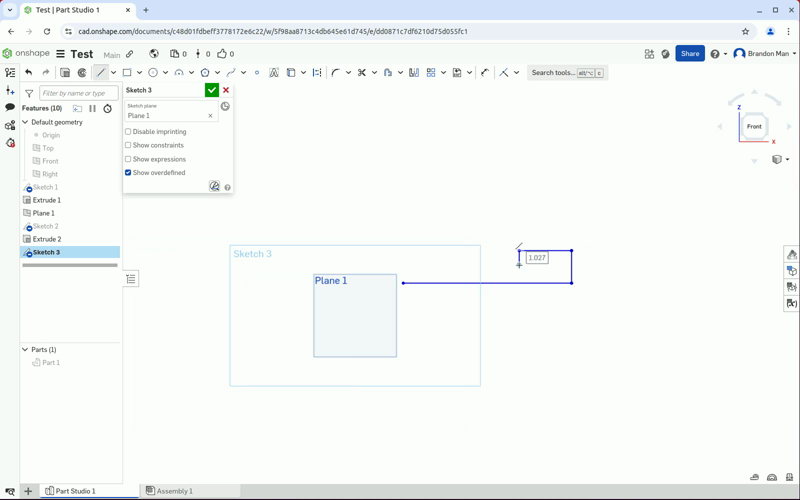
scroll(-6)
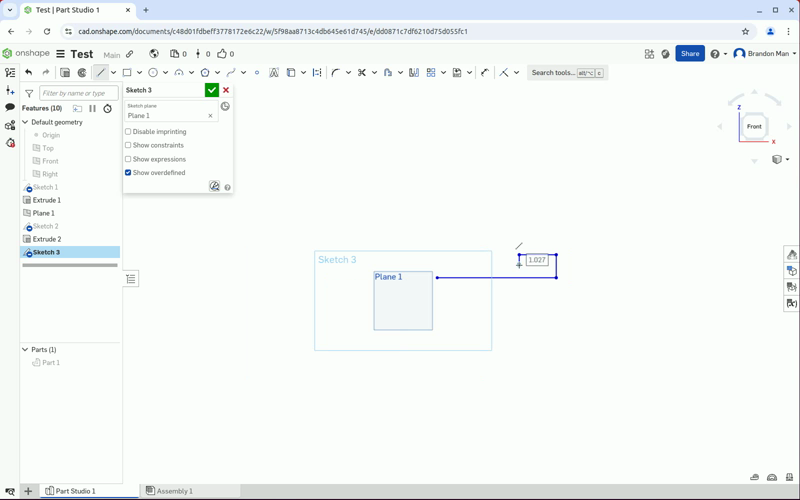
scroll(-6)
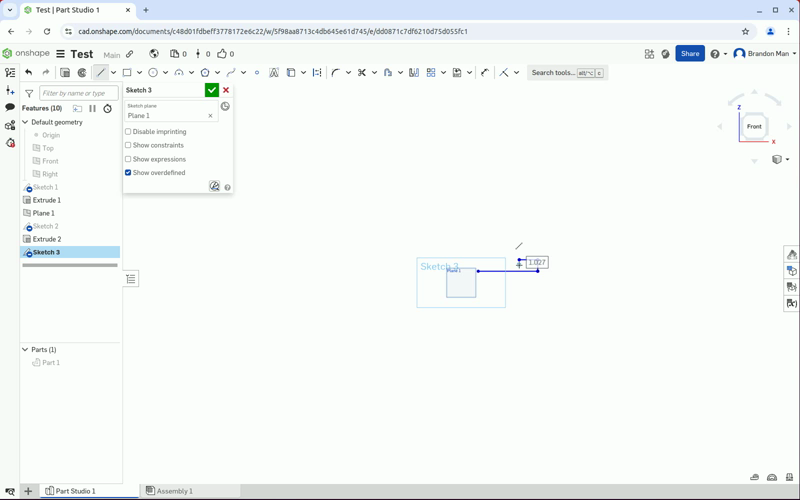
key_up(shift)
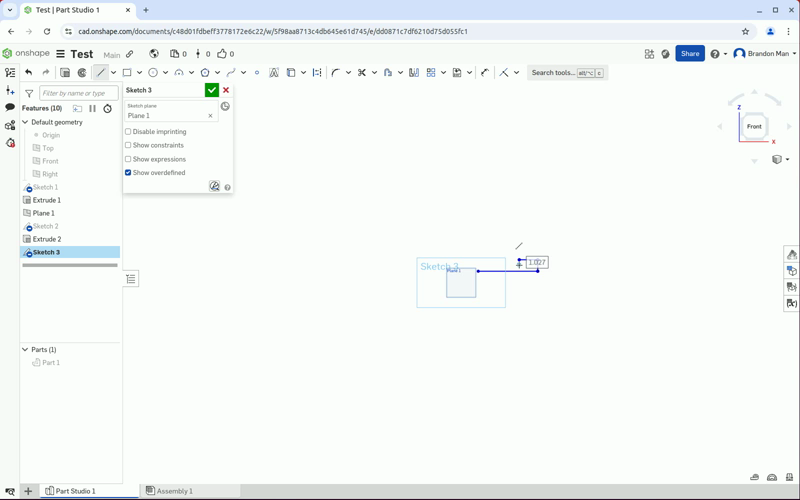
key_down(shift)
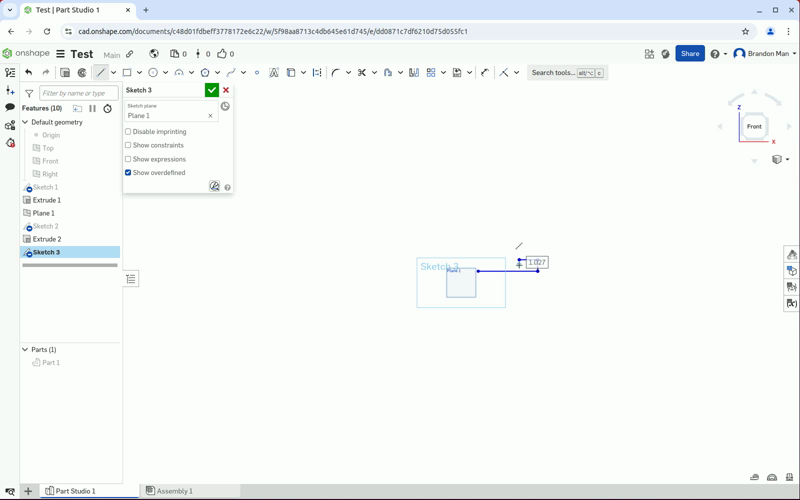
mouse_move(549, 264)
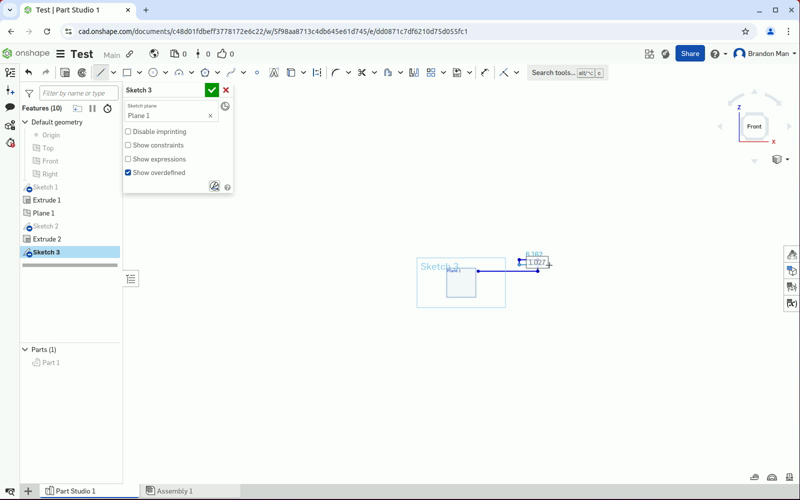
mouse_move(495, 264)
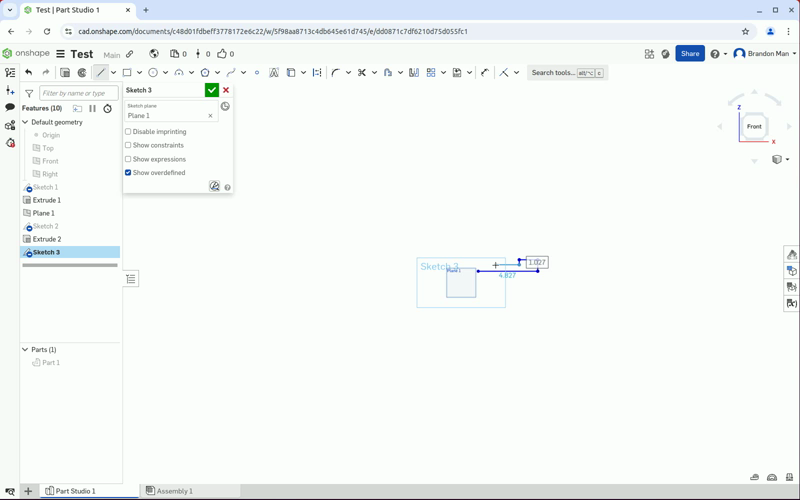
click(495, 264)
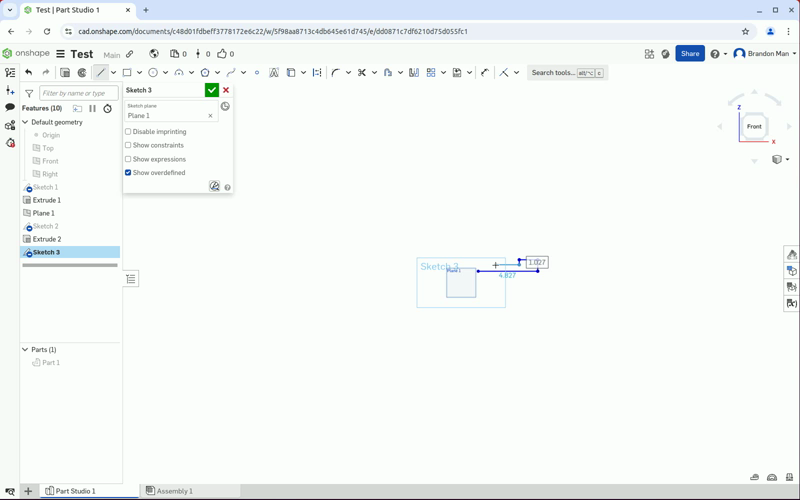
key_up(shift)
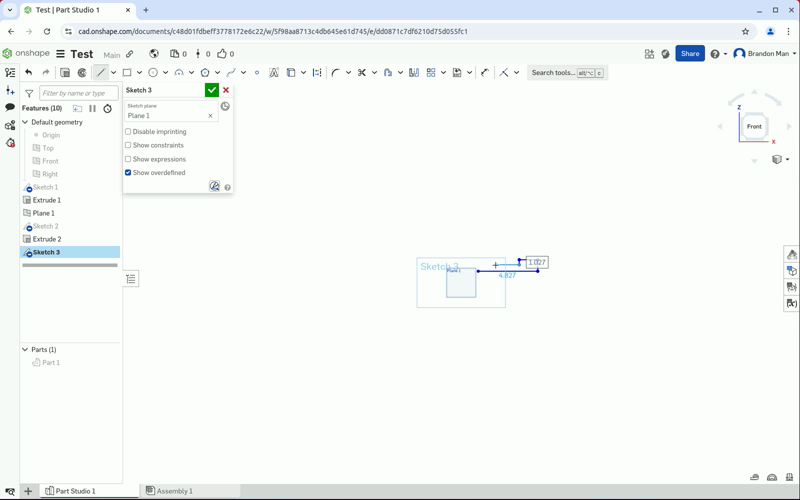
key_down(shift)
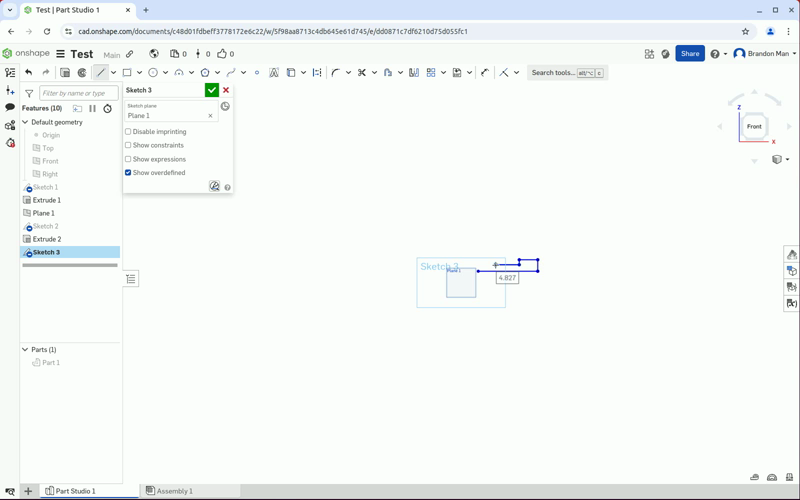
mouse_move(525, 264)
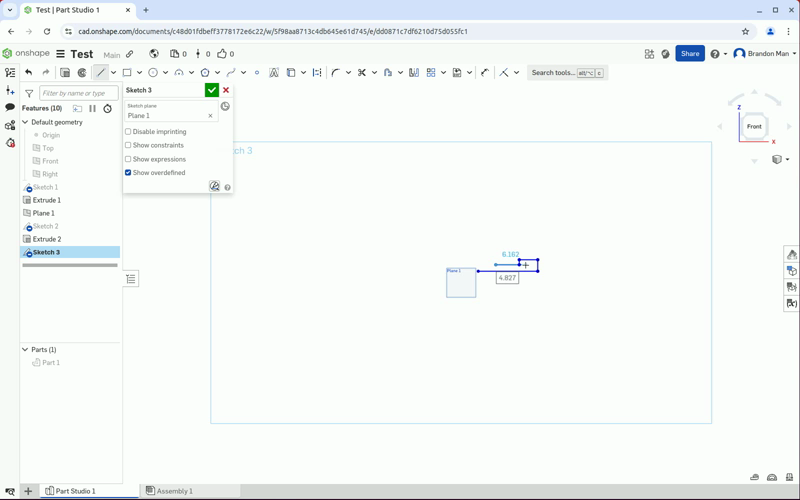
mouse_move(495, 259)
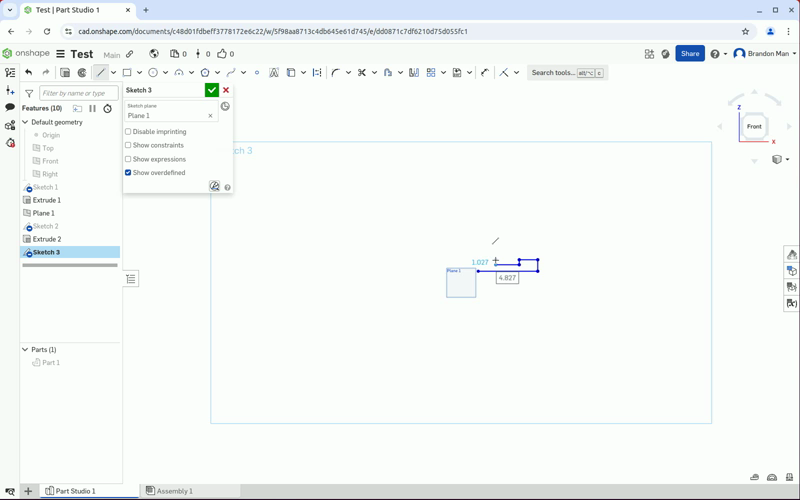
scroll(6)
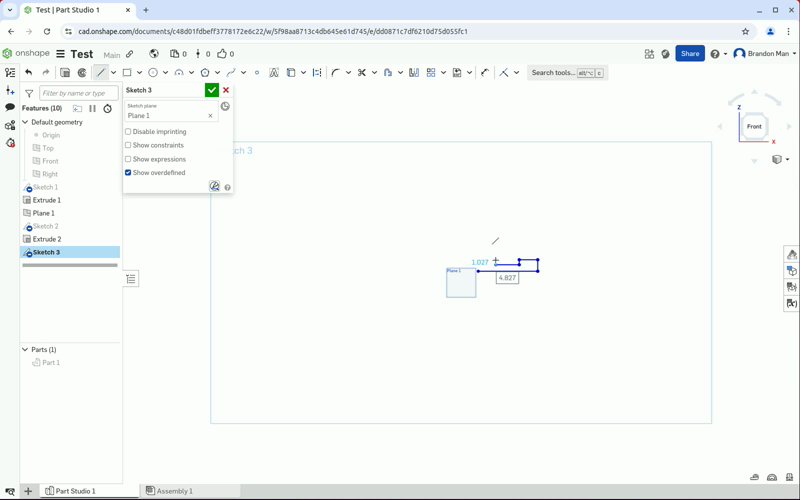
scroll(6)
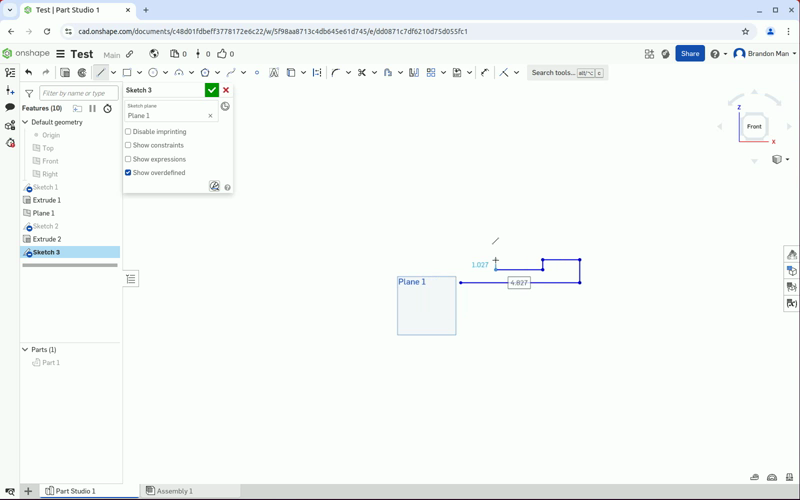
scroll(6)
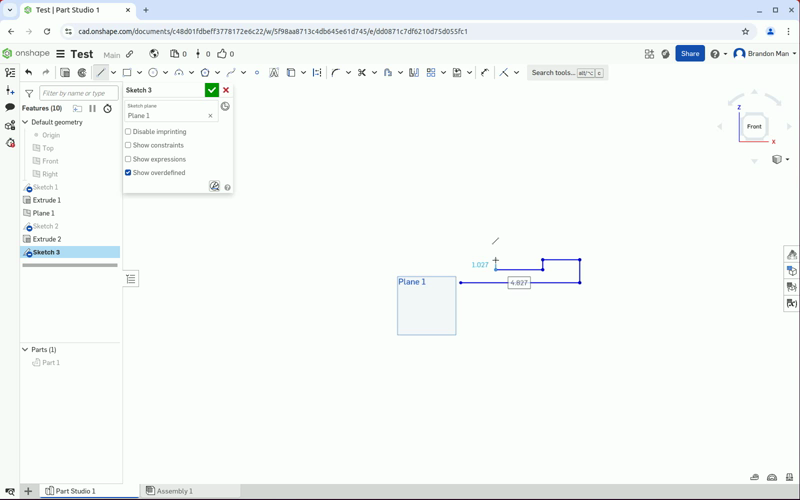
scroll(6)
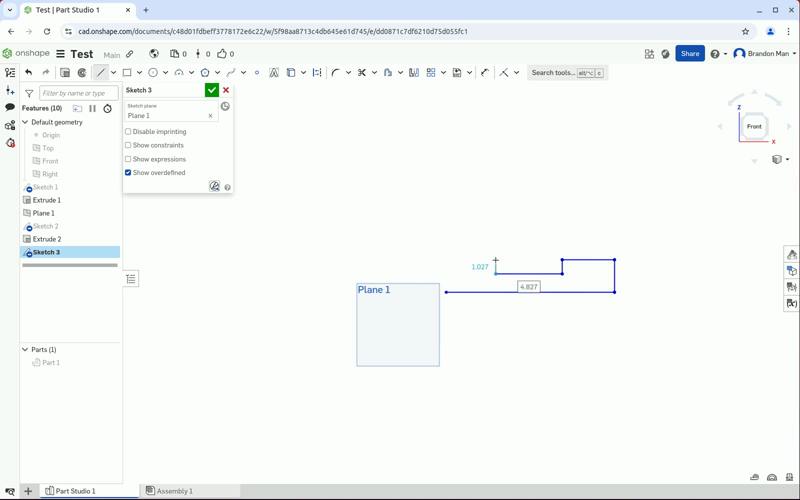
scroll(6)
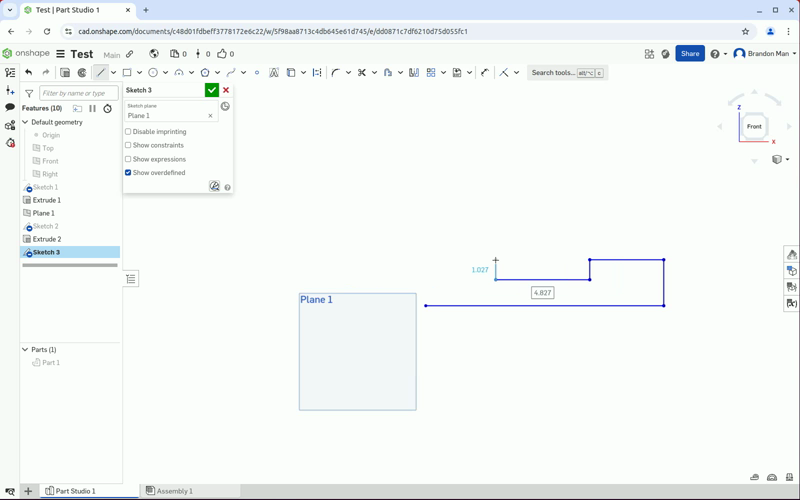
scroll(6)
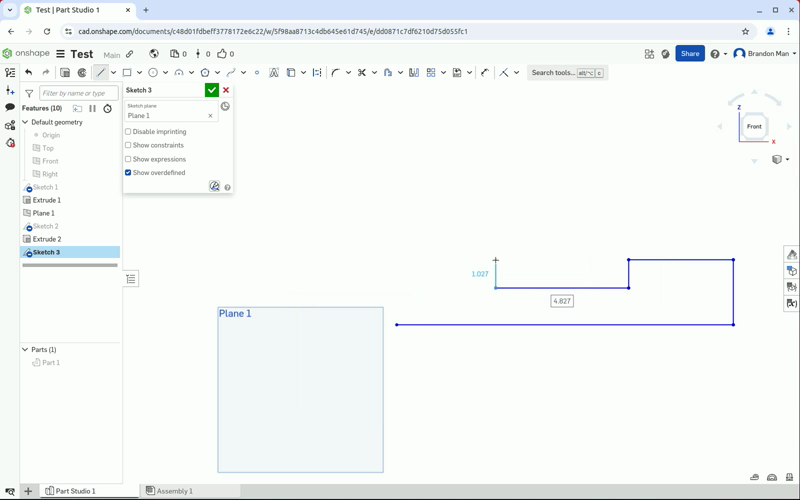
scroll(6)
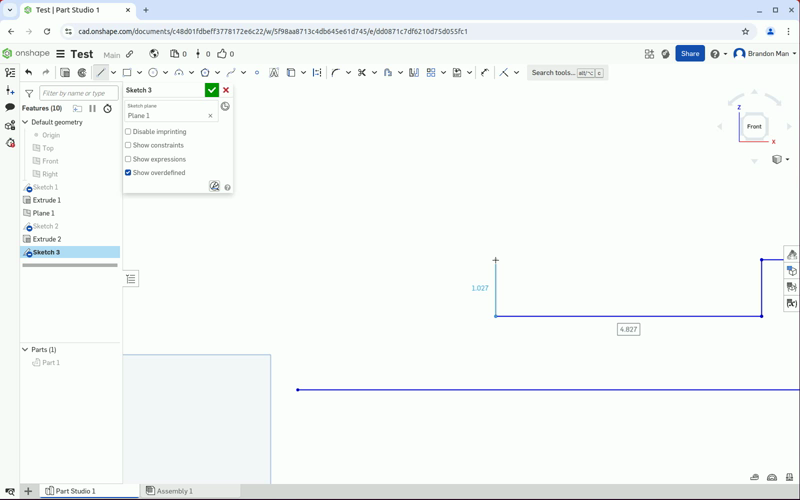
click(495, 259)
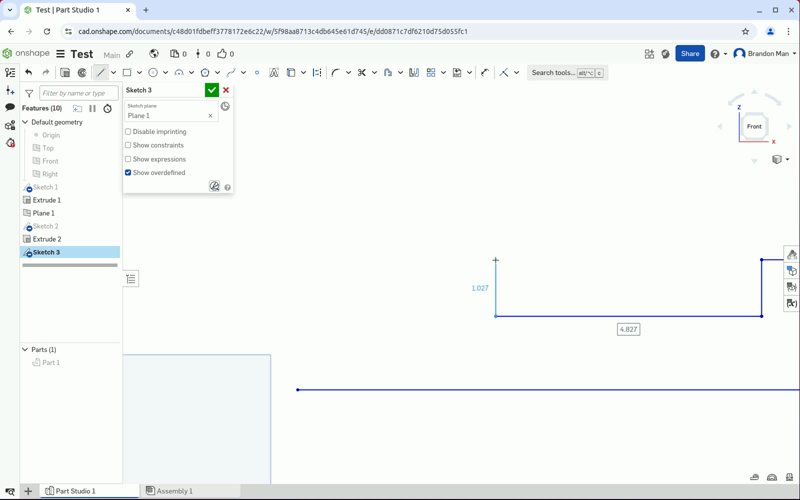
scroll(-6)
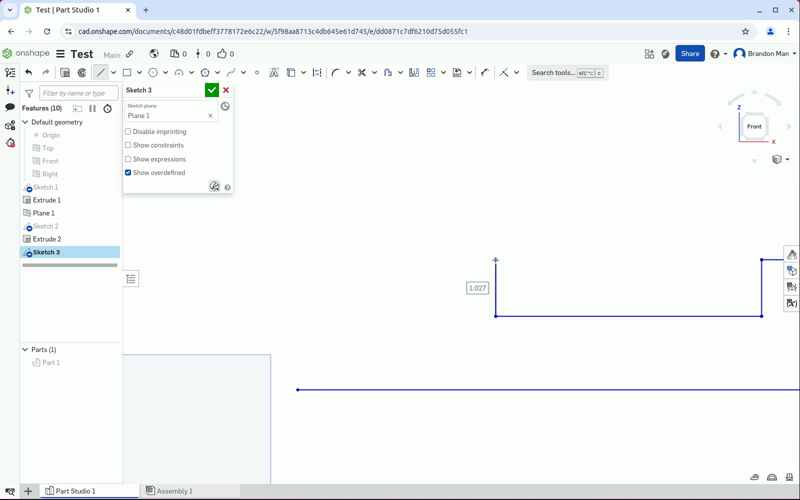
scroll(-6)
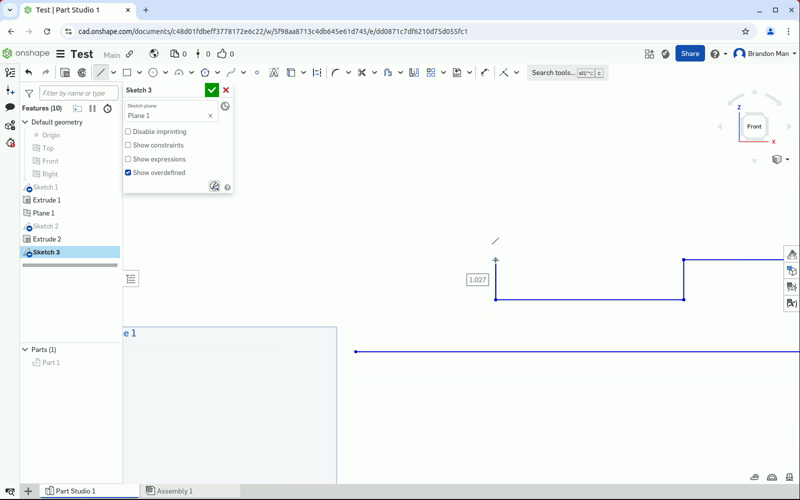
scroll(-6)
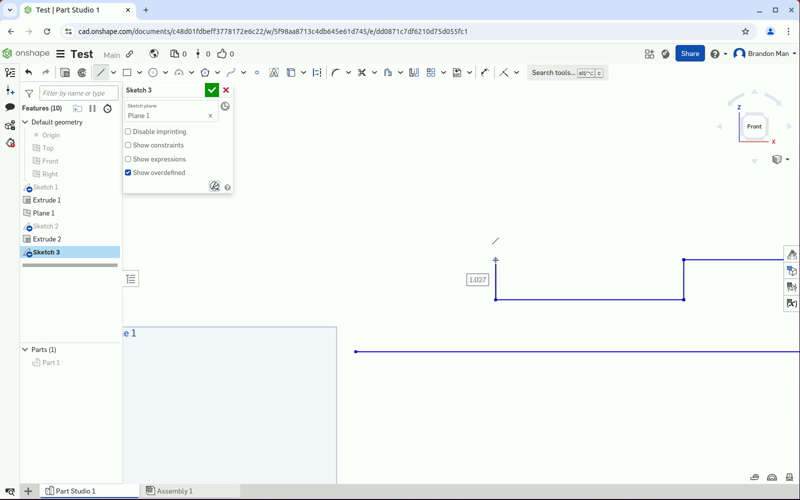
scroll(-6)
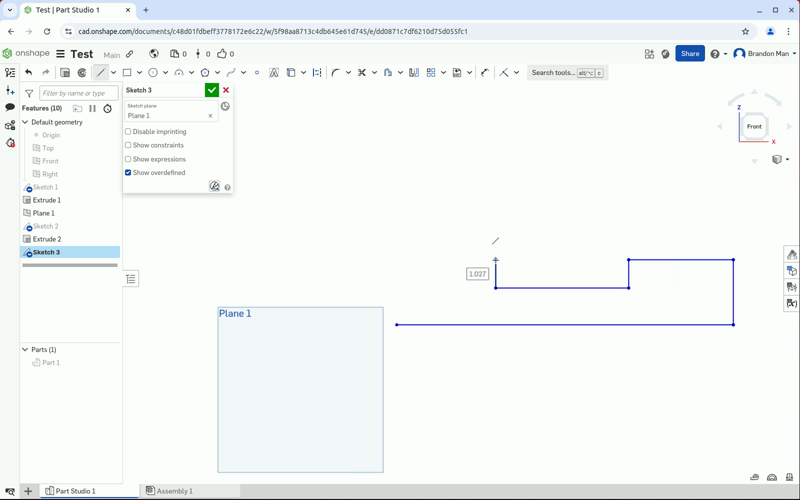
scroll(-6)
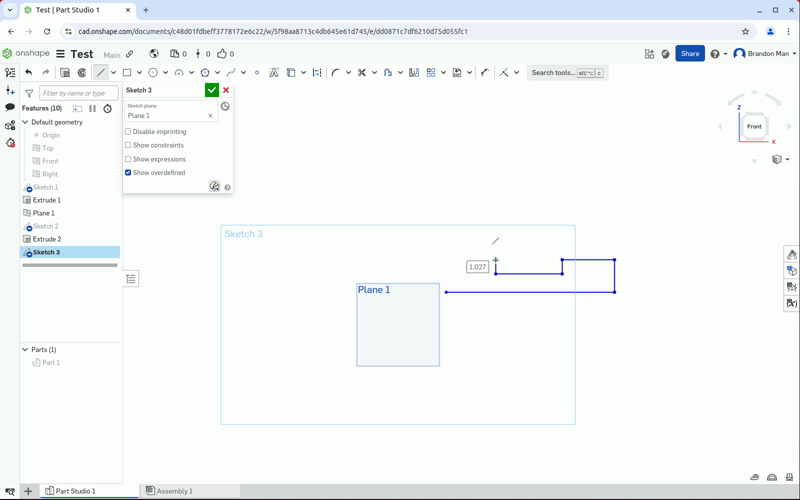
scroll(-6)
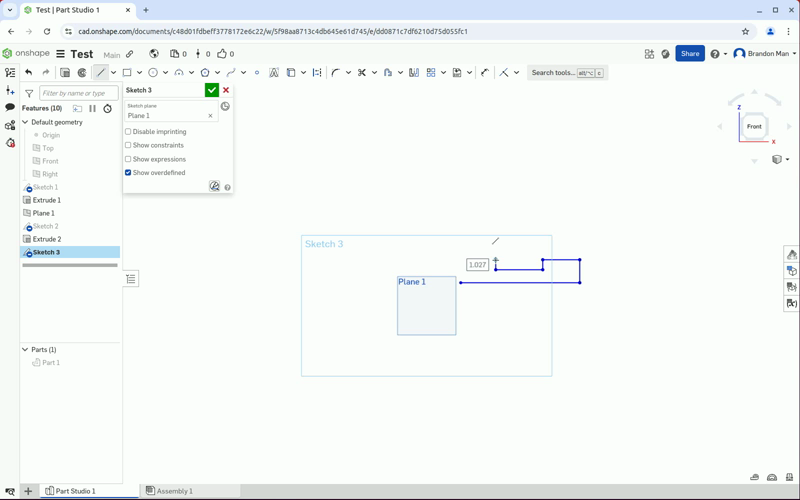
scroll(-6)
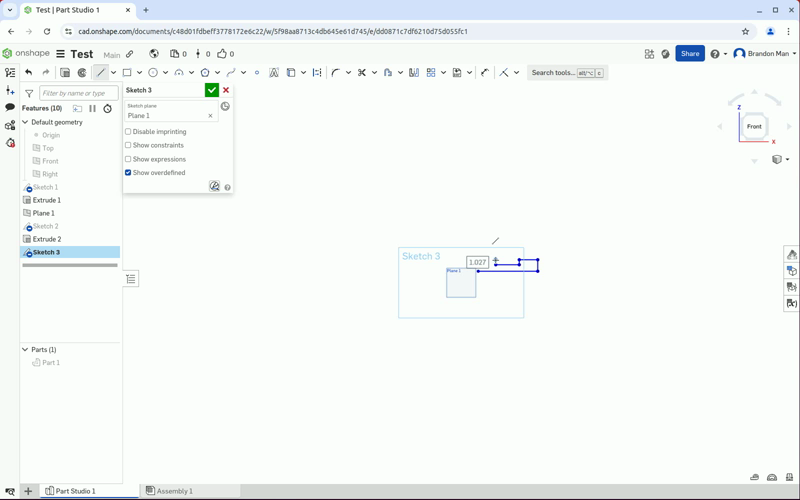
key_up(shift)
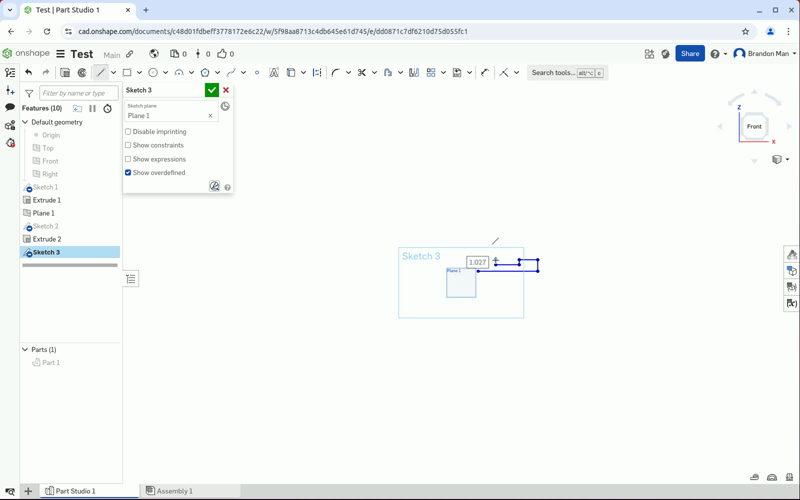
key_down(shift)
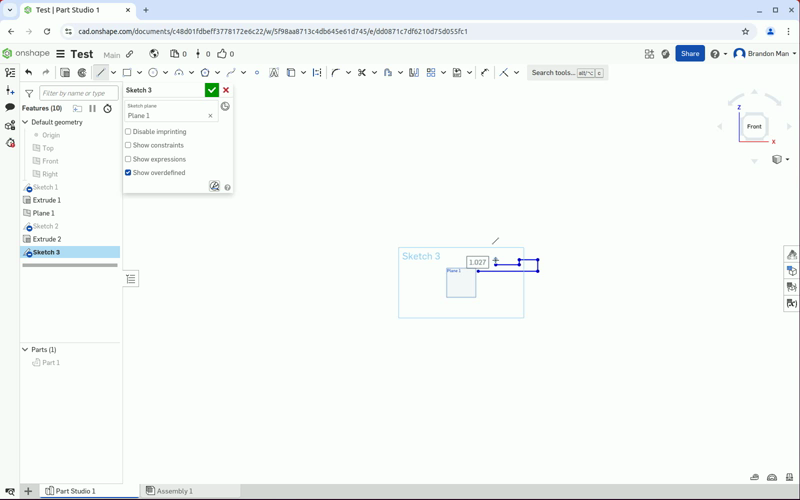
mouse_move(525, 259)
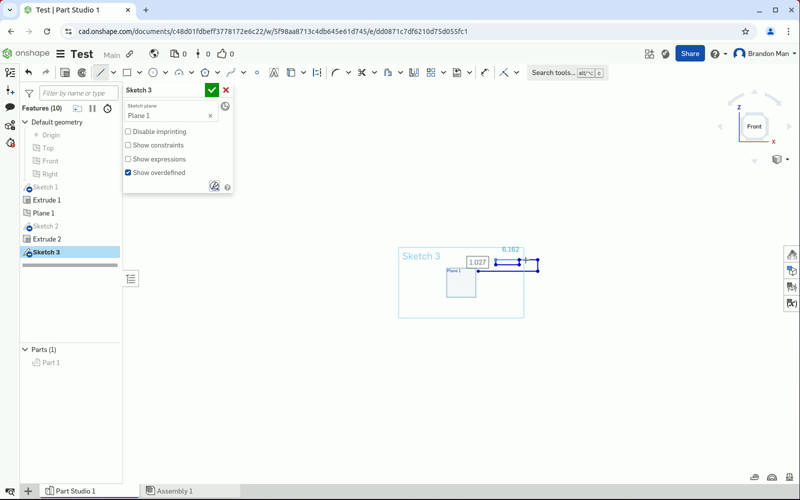
mouse_move(478, 259)
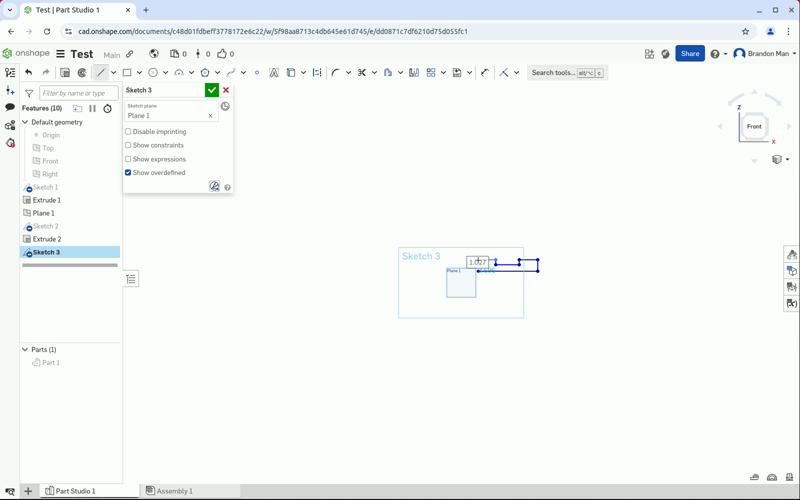
click(478, 259)
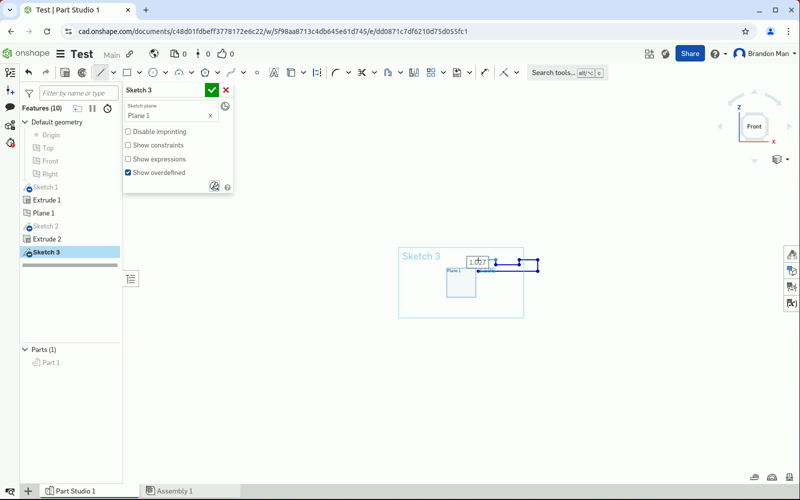
key_up(shift)
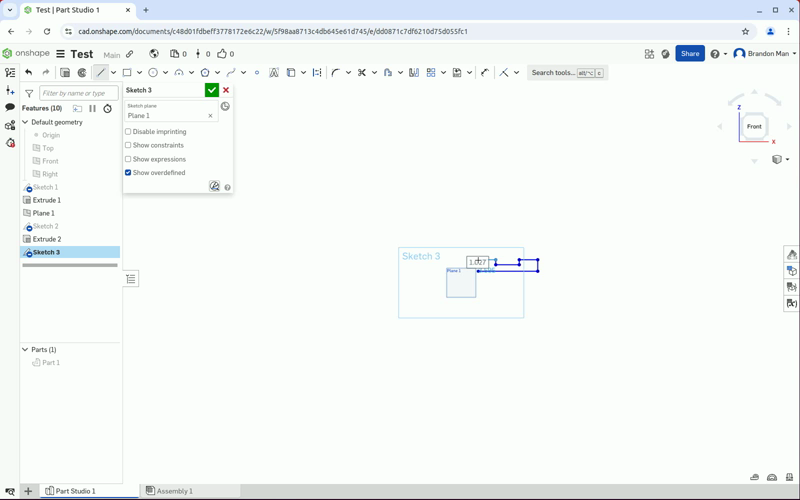
mouse_move(508, 259)
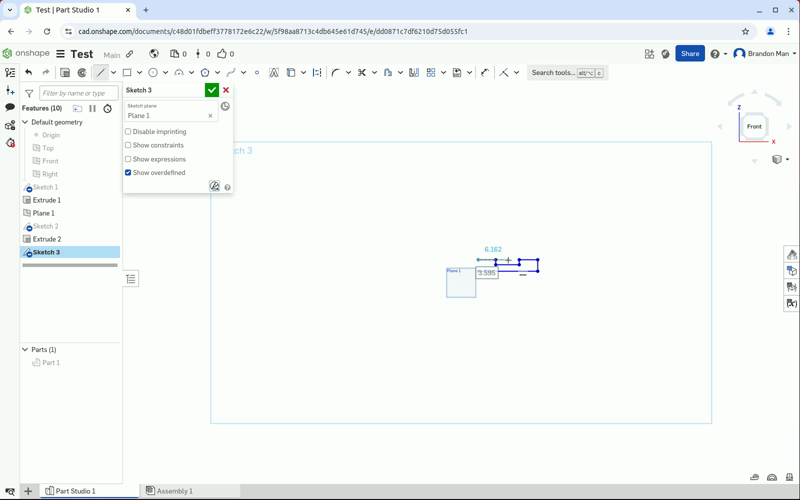
key_down(shift)
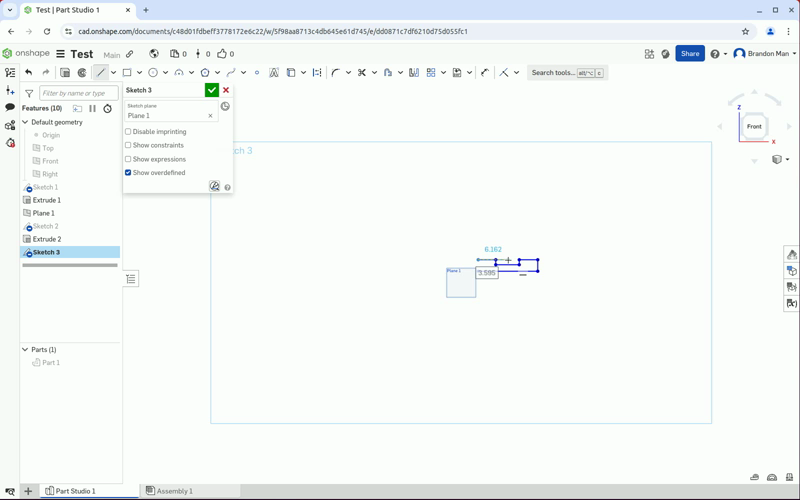
mouse_move(478, 271)
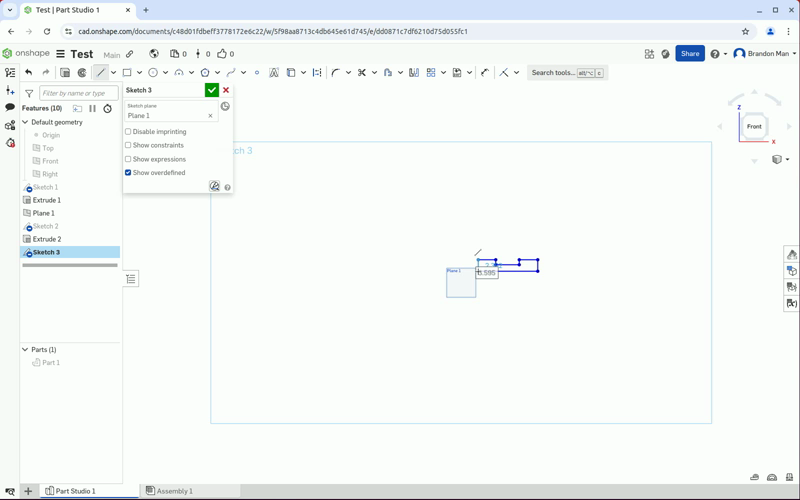
key_up(shift)
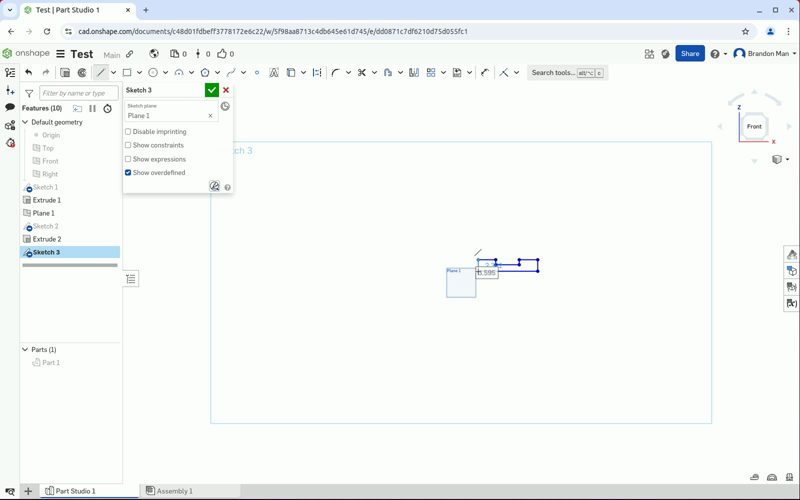
click(478, 271)
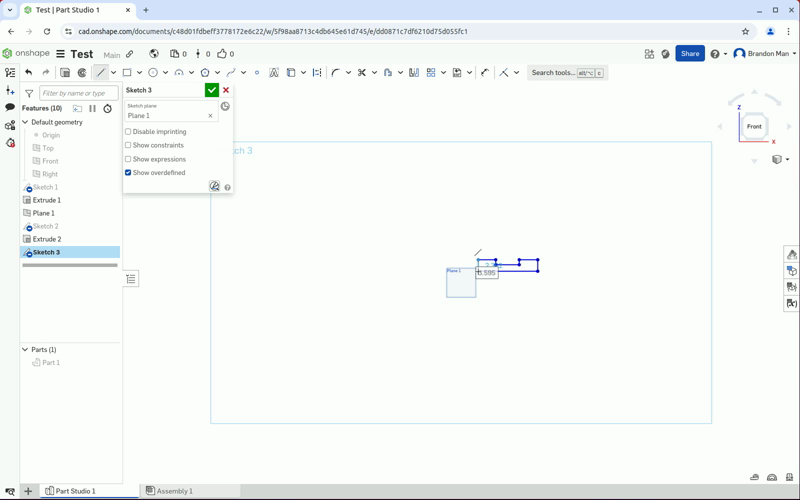
key(esc)
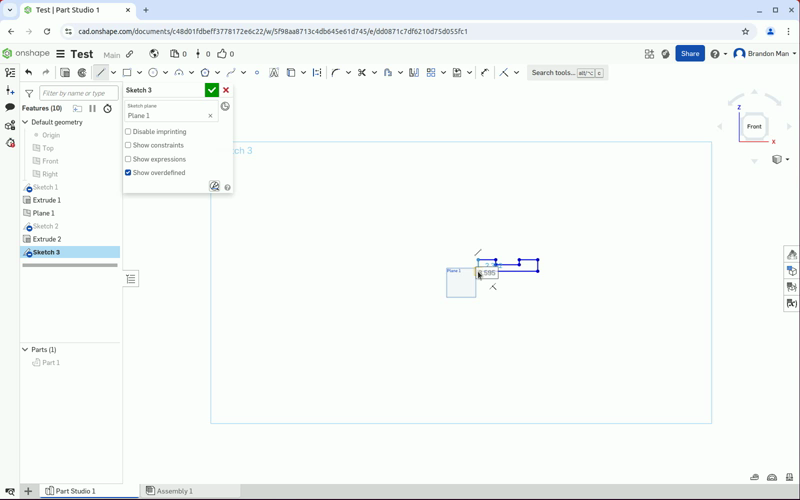
mouse_move(525, 269)
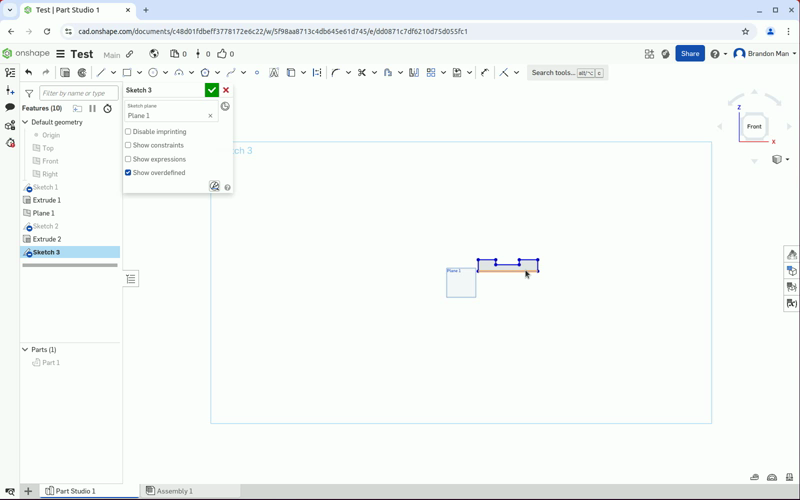
scroll(6)
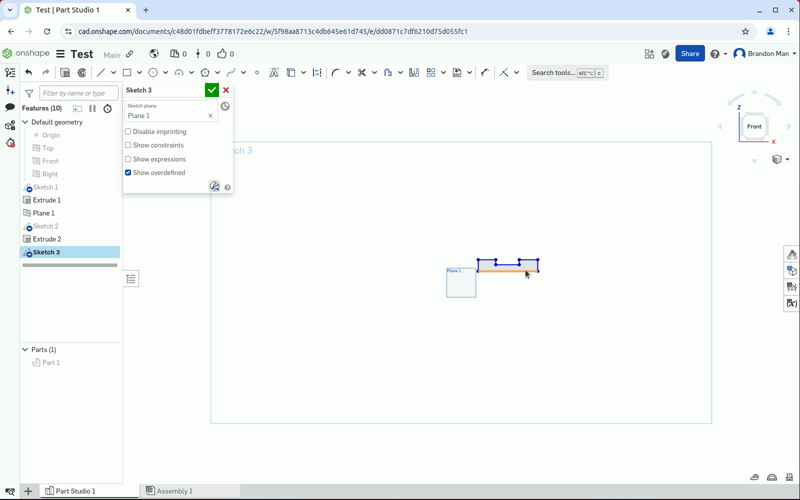
scroll(6)
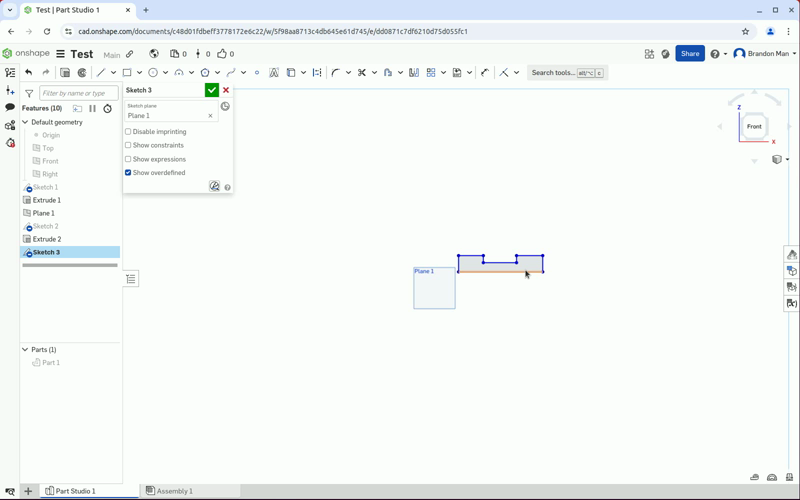
scroll(6)
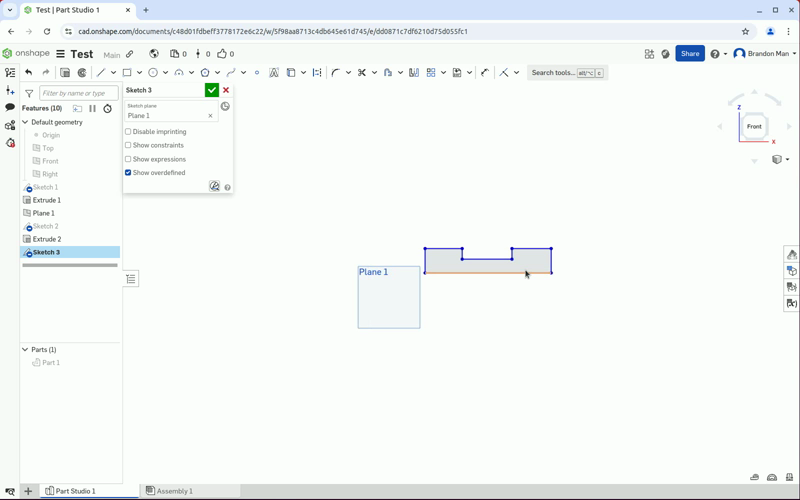
scroll(6)
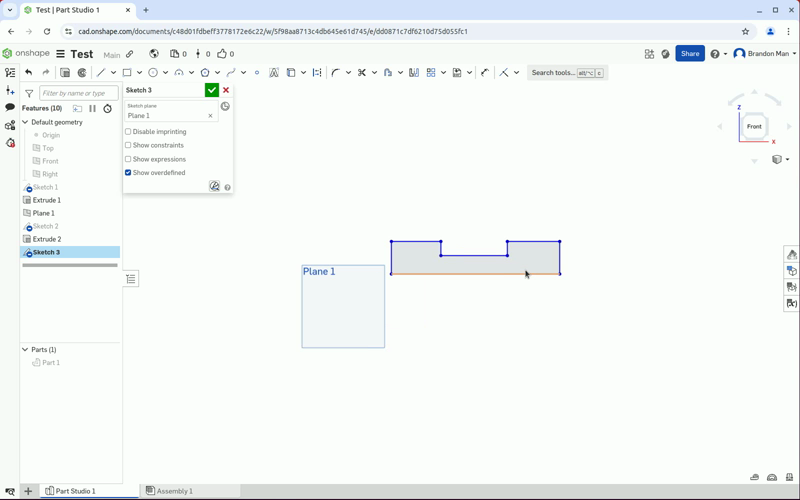
scroll(6)
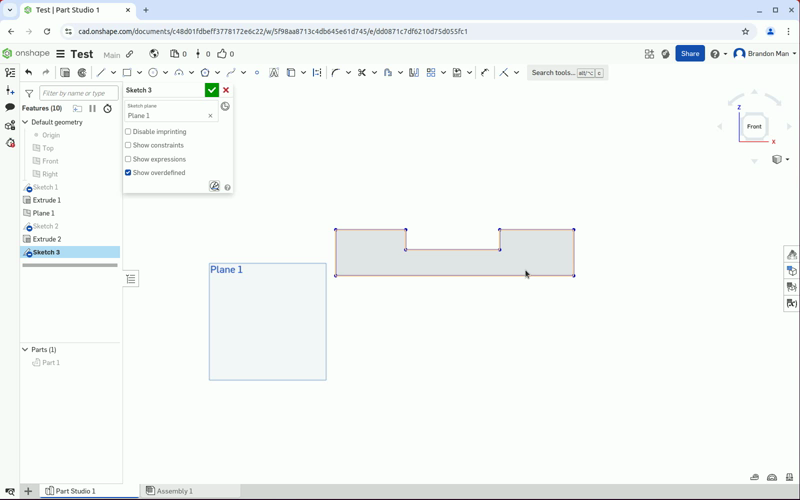
scroll(6)
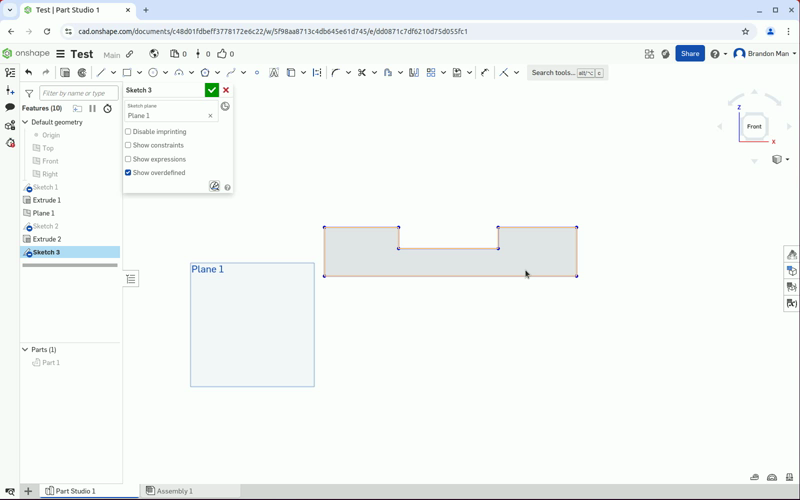
scroll(6)
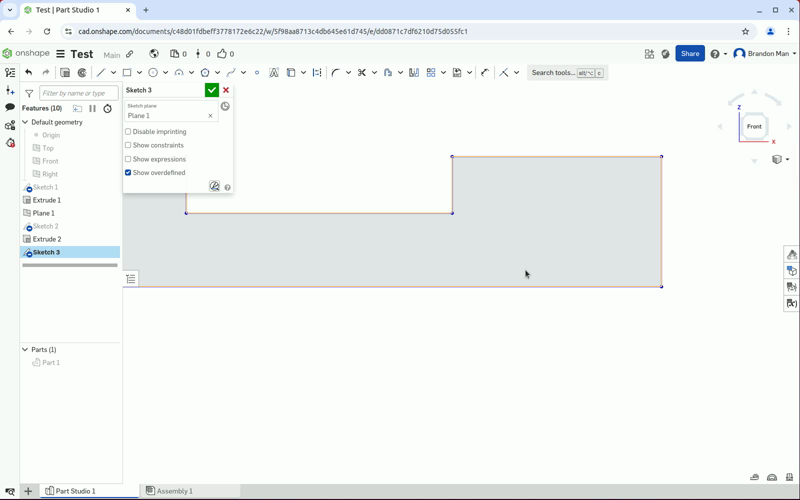
click(525, 269)
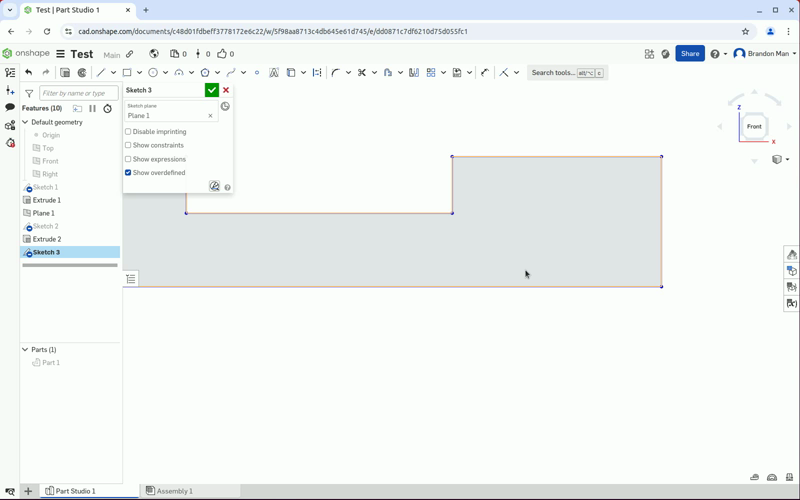
scroll(-6)
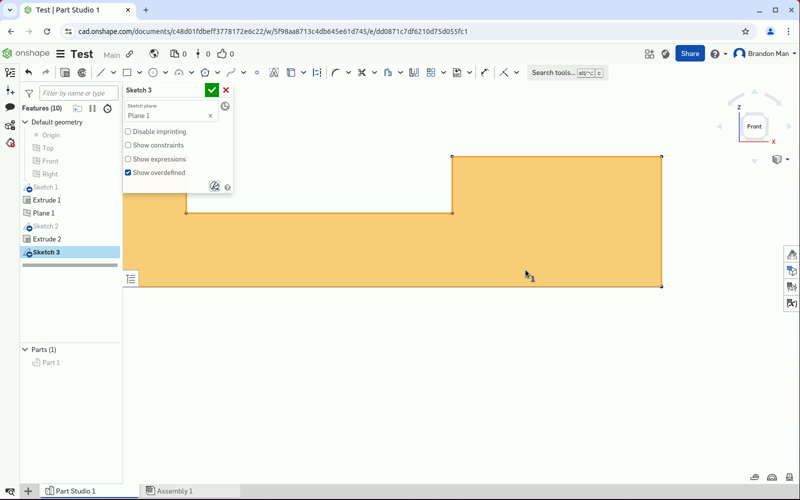
scroll(-6)
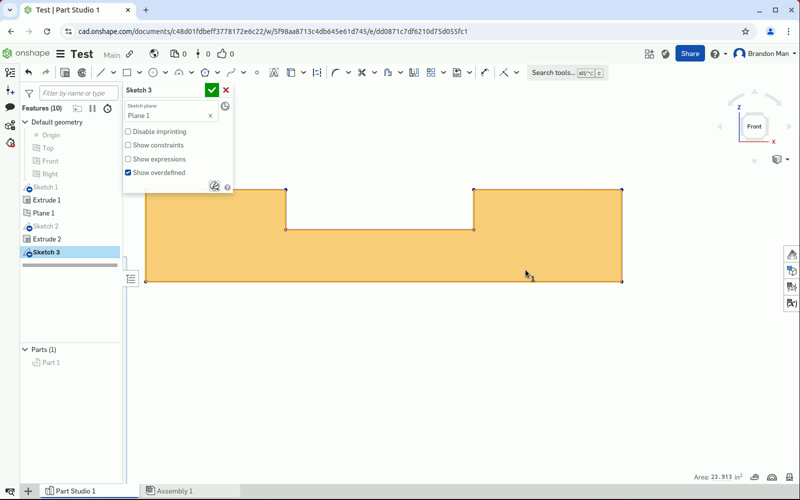
scroll(-6)
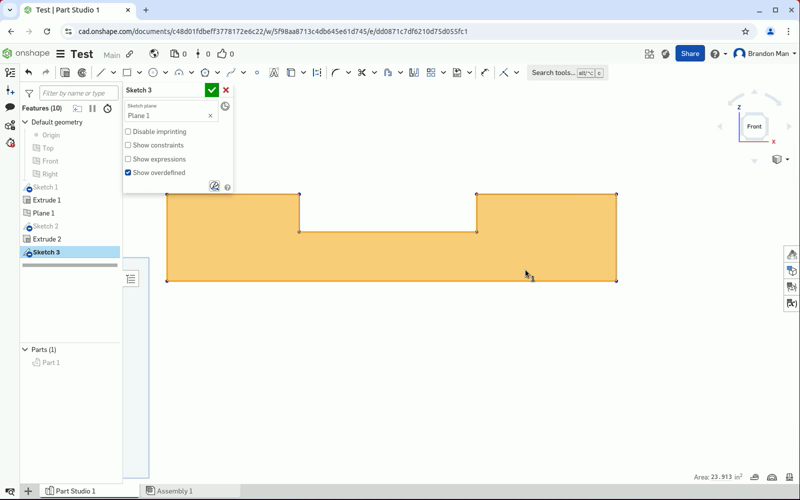
scroll(-6)
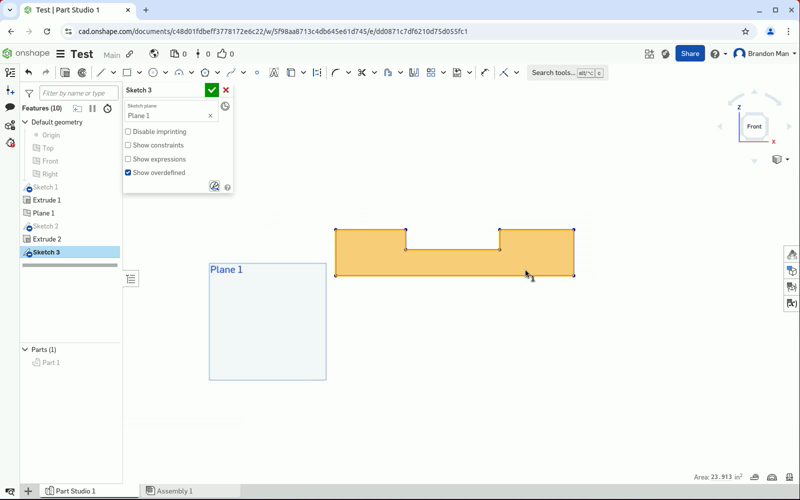
scroll(-6)
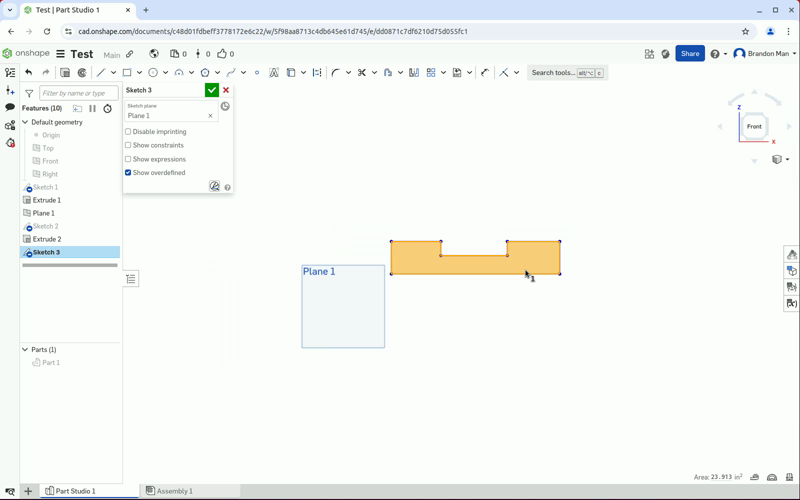
scroll(-6)
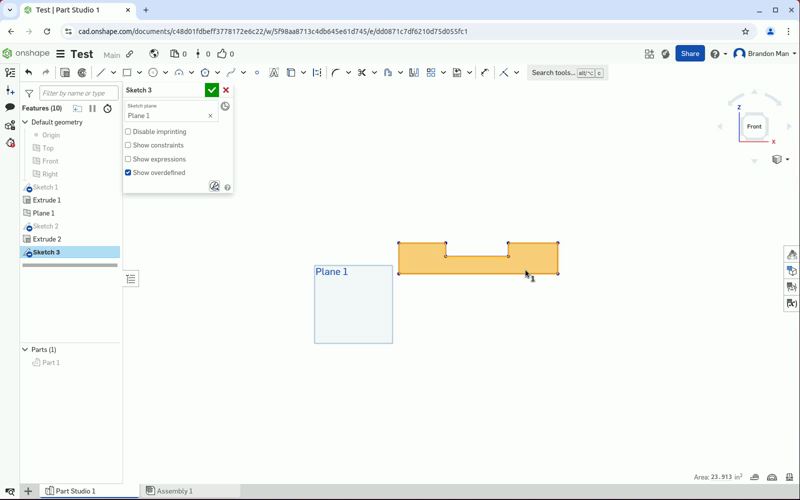
scroll(-6)
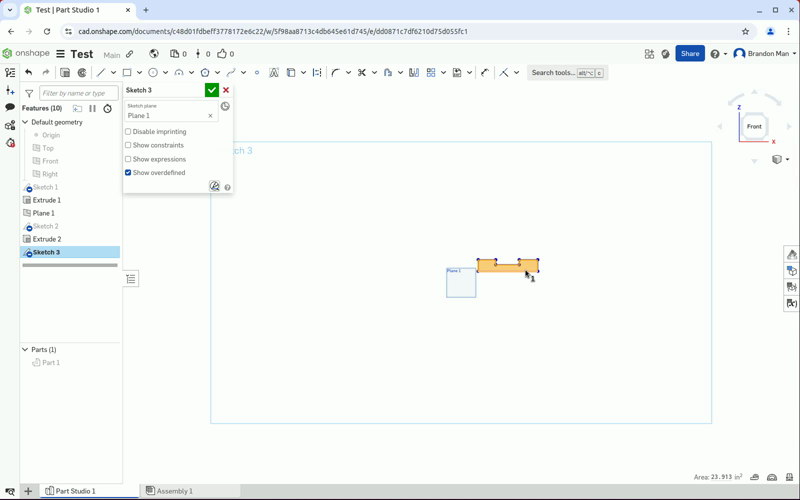
mouse_move(73, 352)
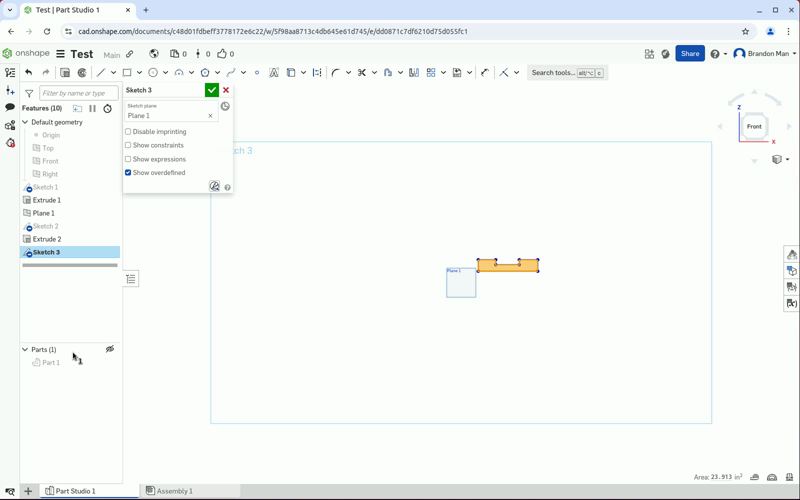
key(shift+y)
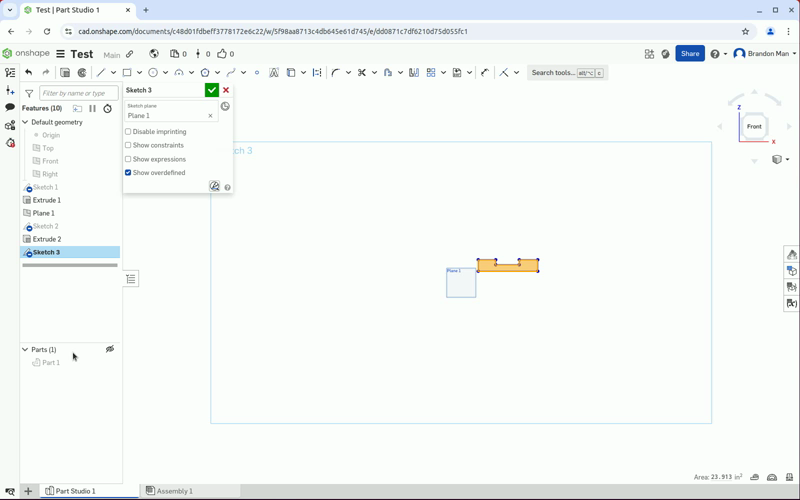
key(shift+e)
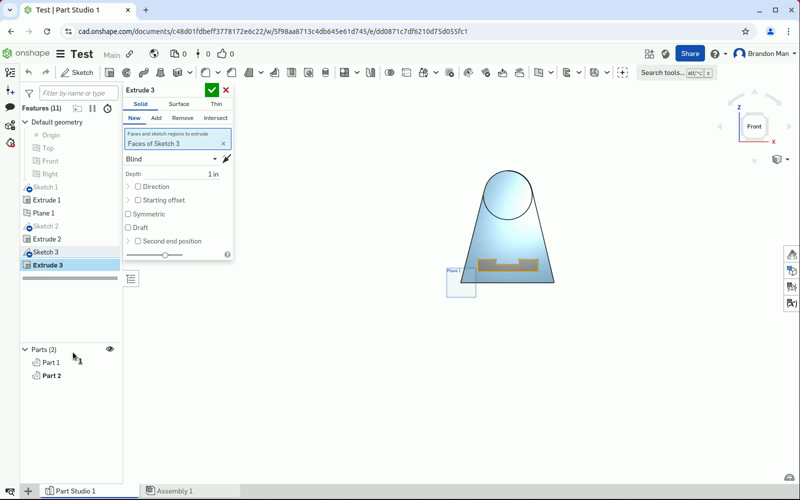
mouse_move(143, 106)
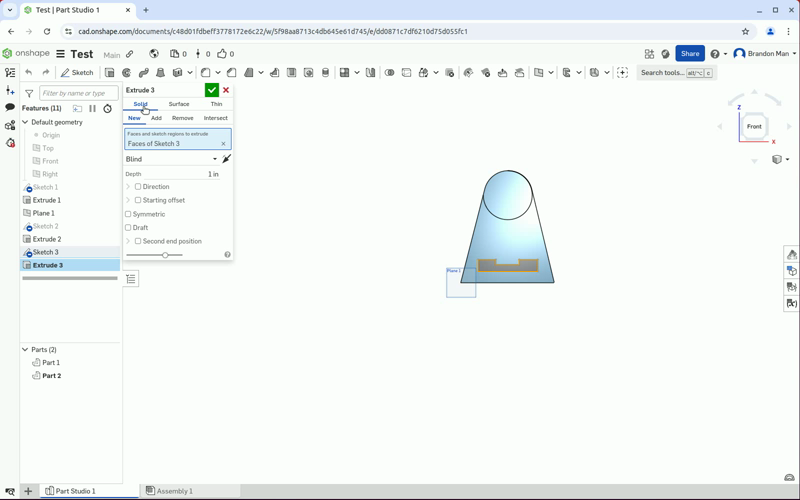
click(143, 106)
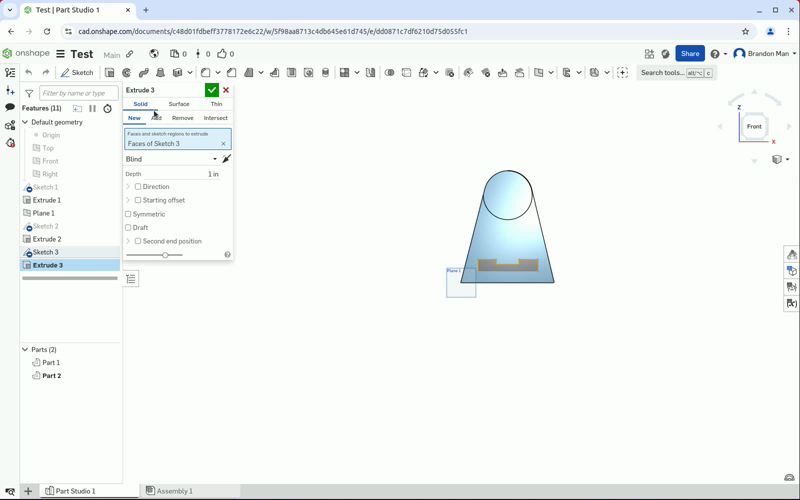
mouse_move(186, 120)
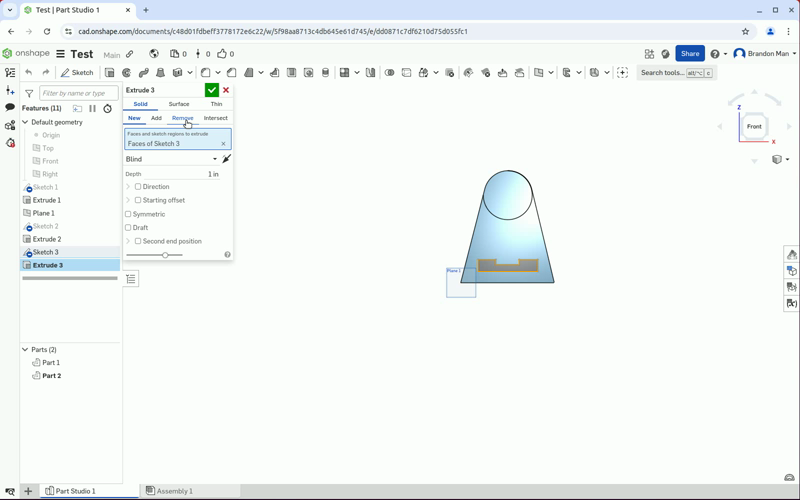
click(186, 120)
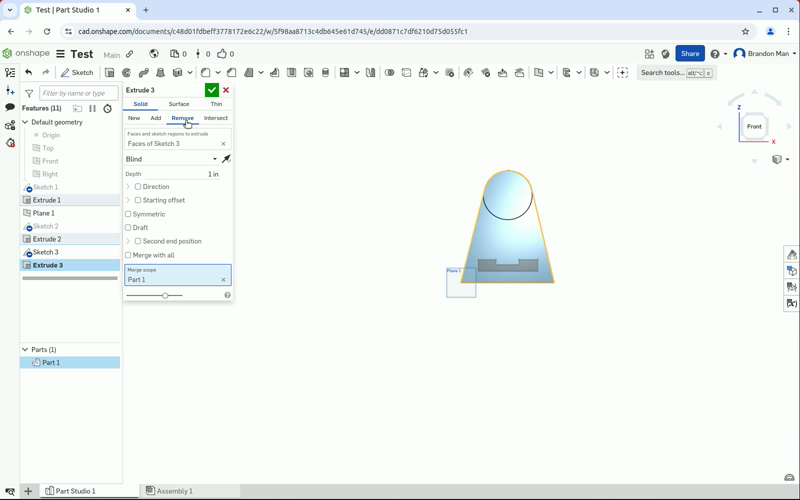
key(tab, 4)
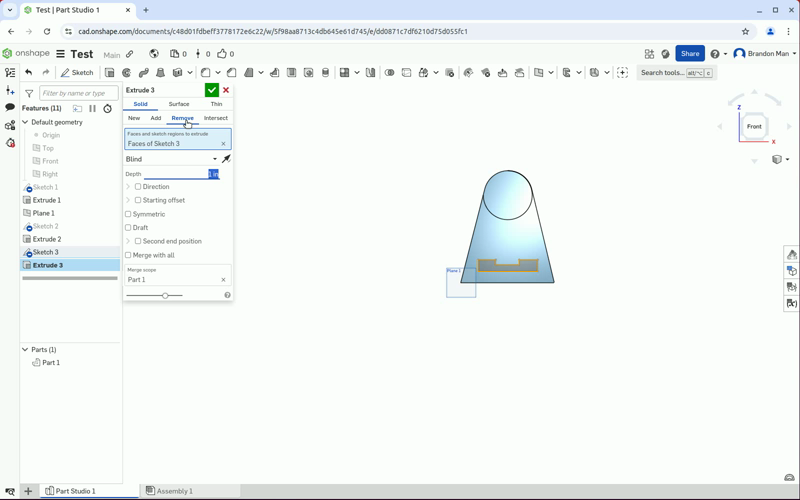
text(6.018)
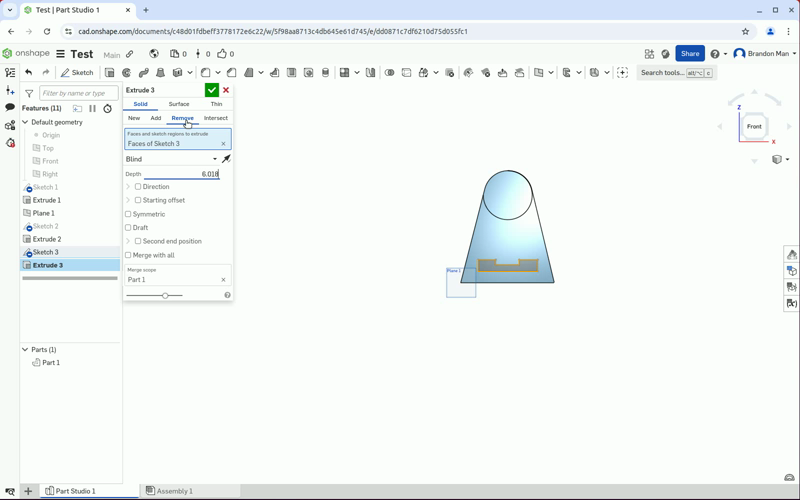
key(tab, 6)
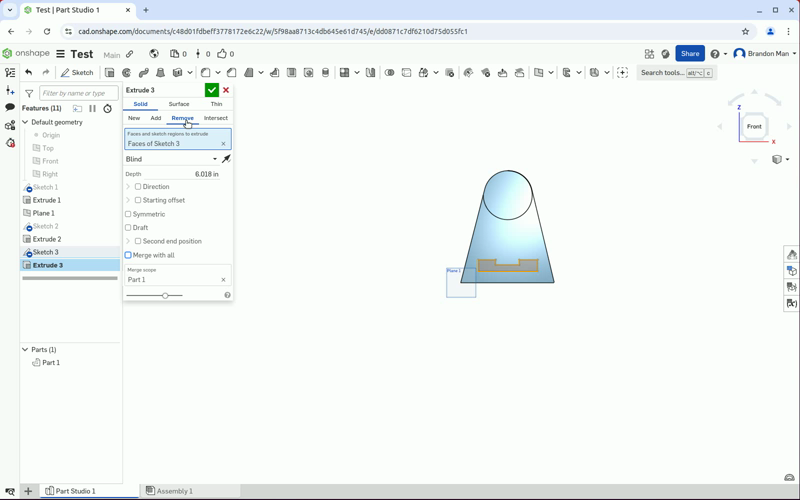
key(space)
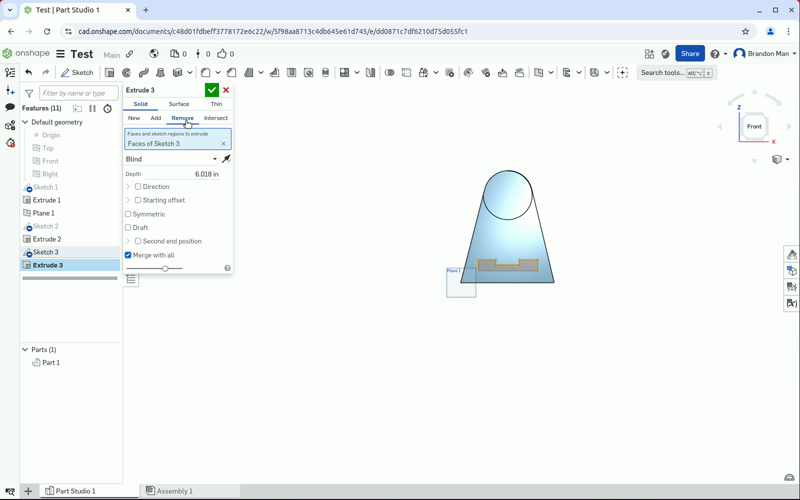
key(enter)
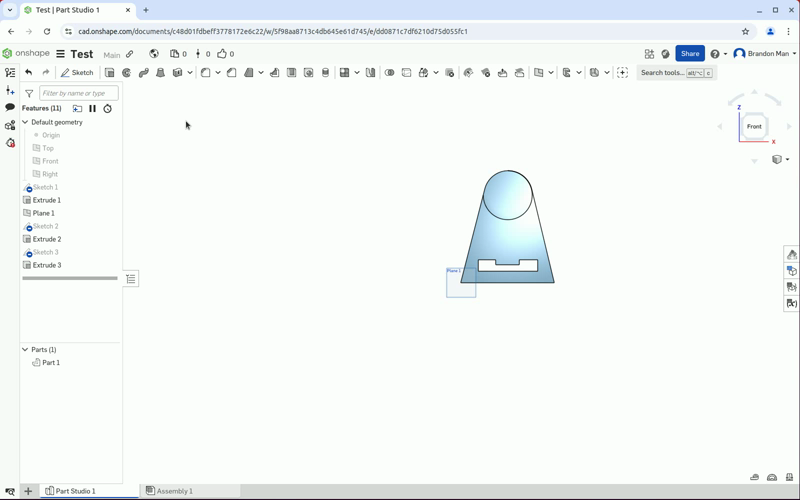
key(shift+h)
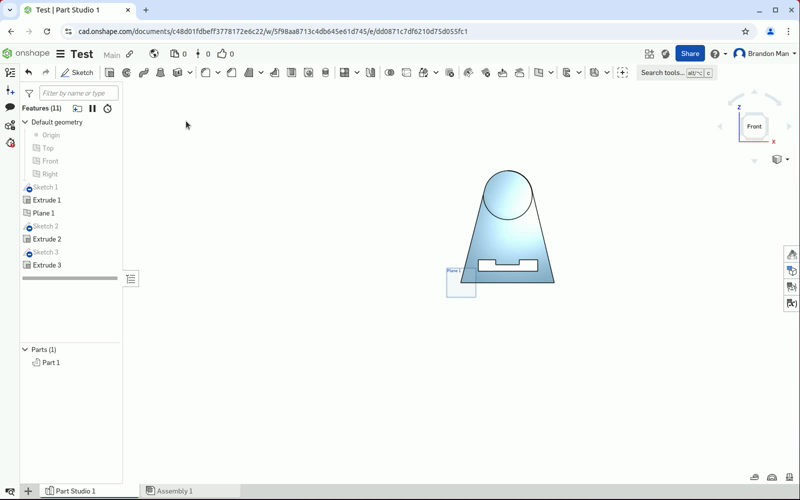
key(shift+h)
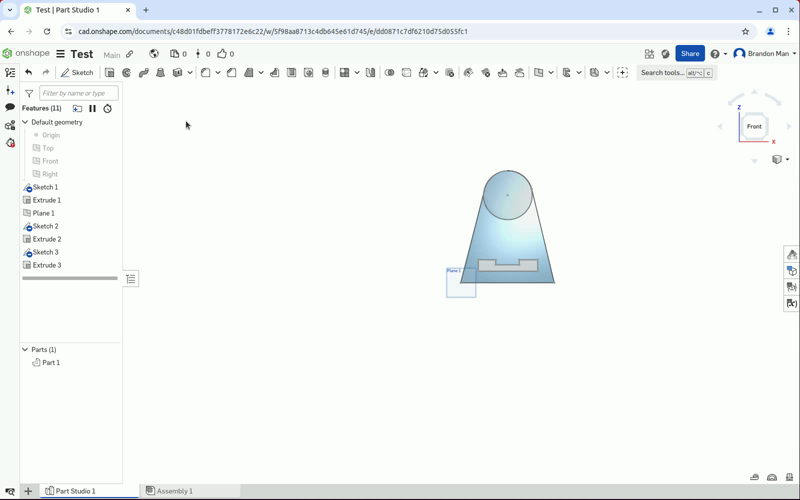
key(shift+7)
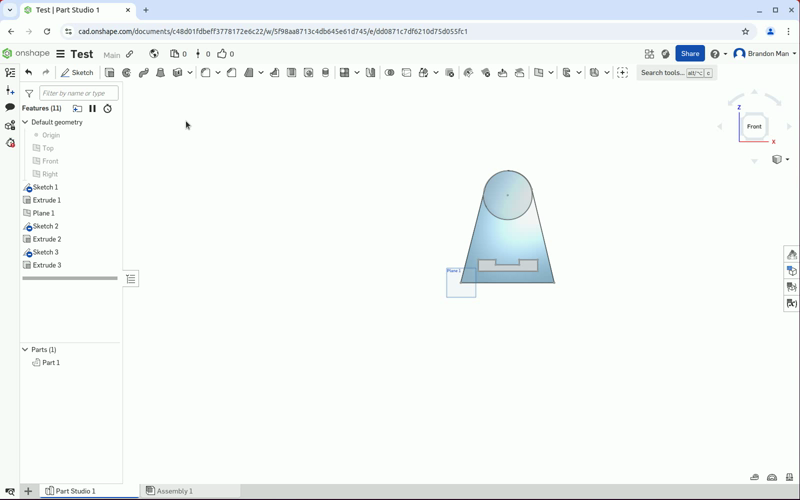
key(left, 2)
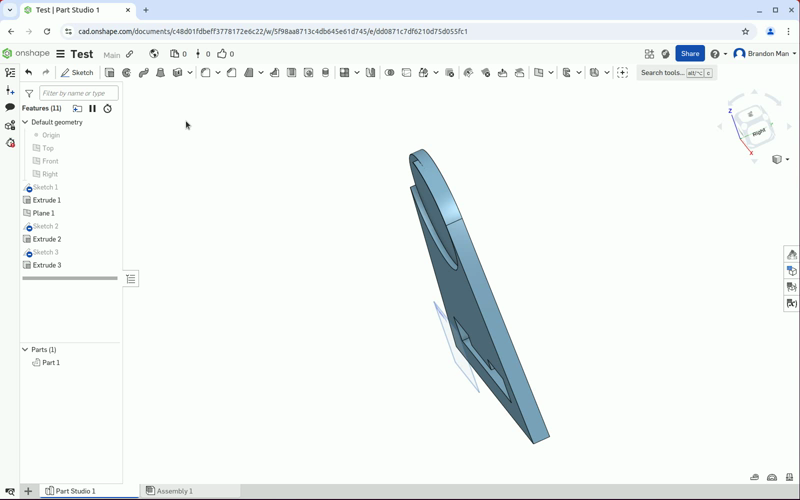
key(down, 2)
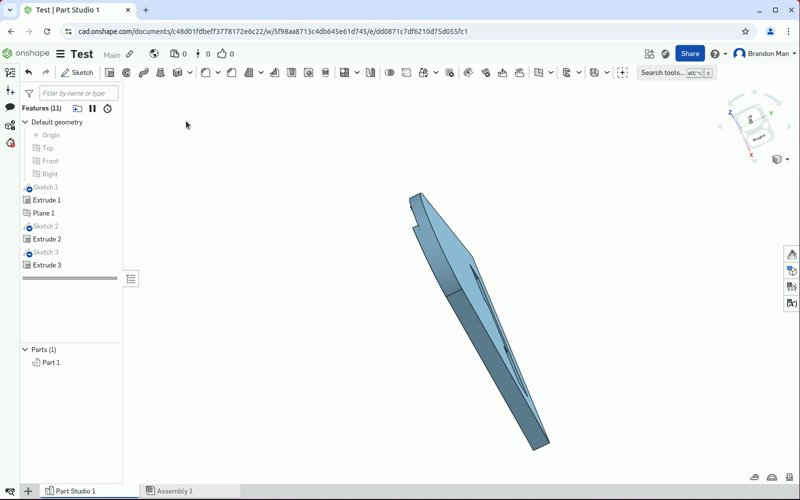
key(up, 2)
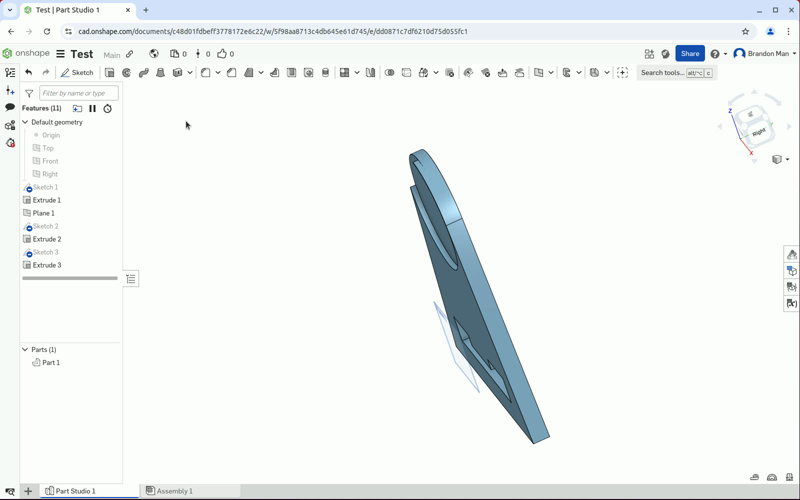
key(right, 2)
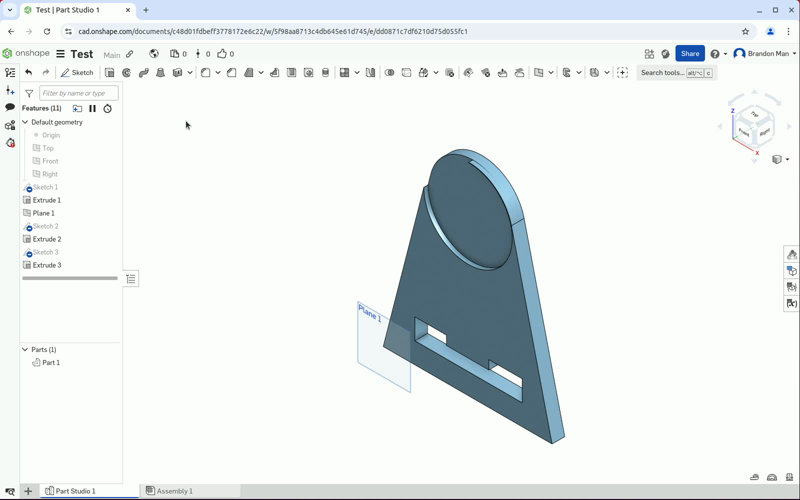
mouse_move(73, 189)
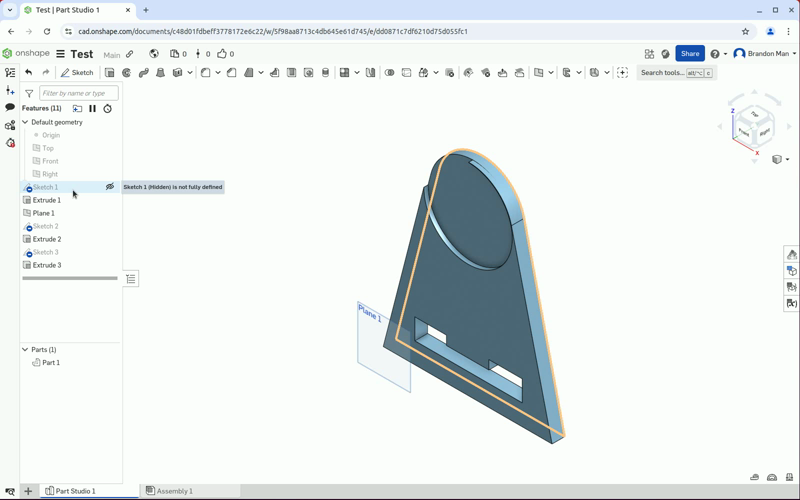
click(73, 189)